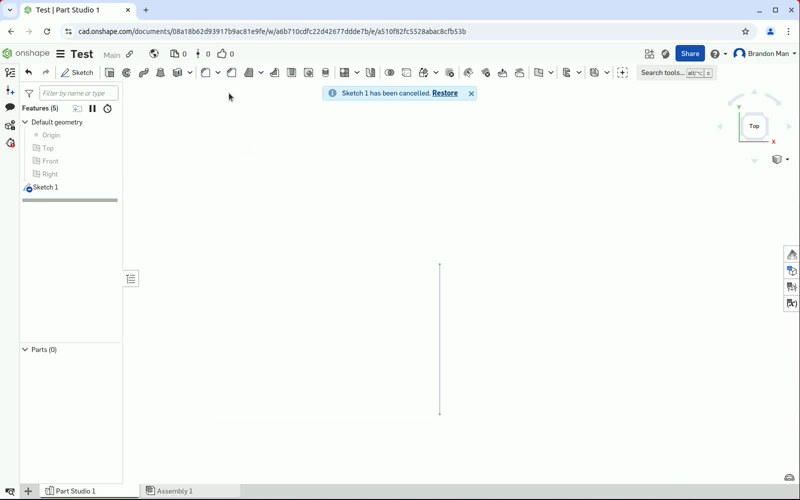
key(shift+h)
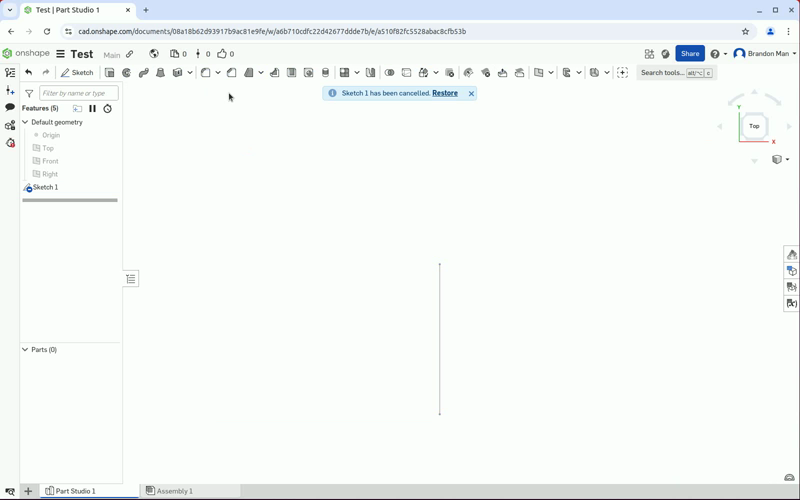
key(shift+s)
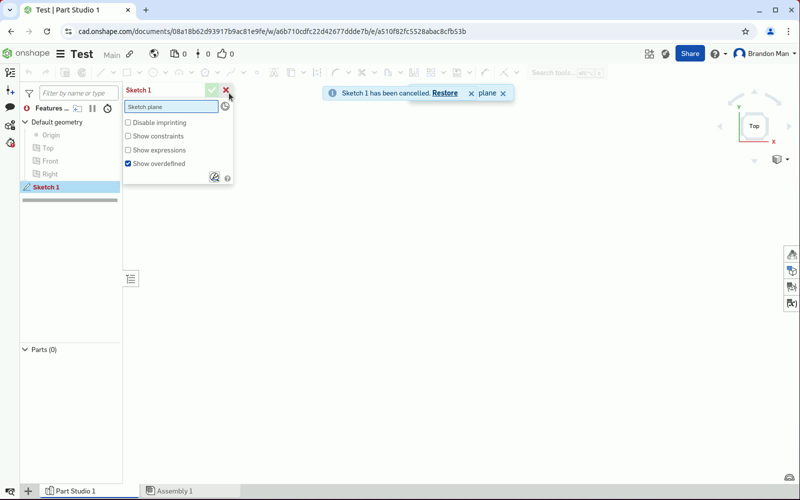
mouse_move(73, 150)
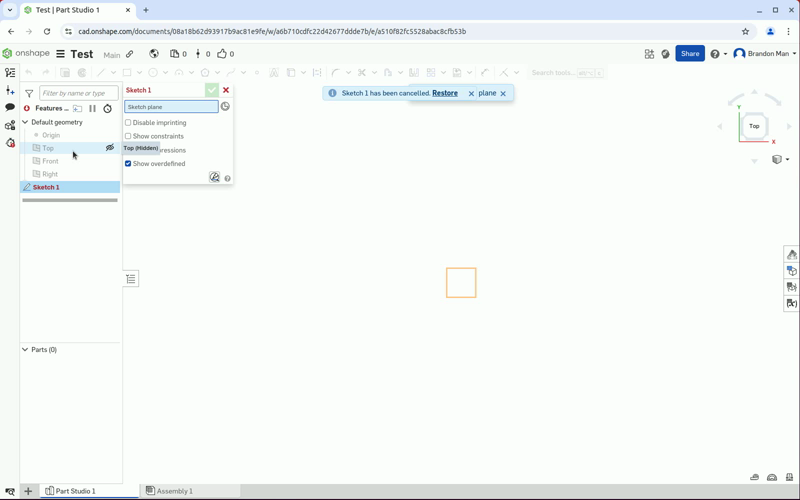
click(73, 150)
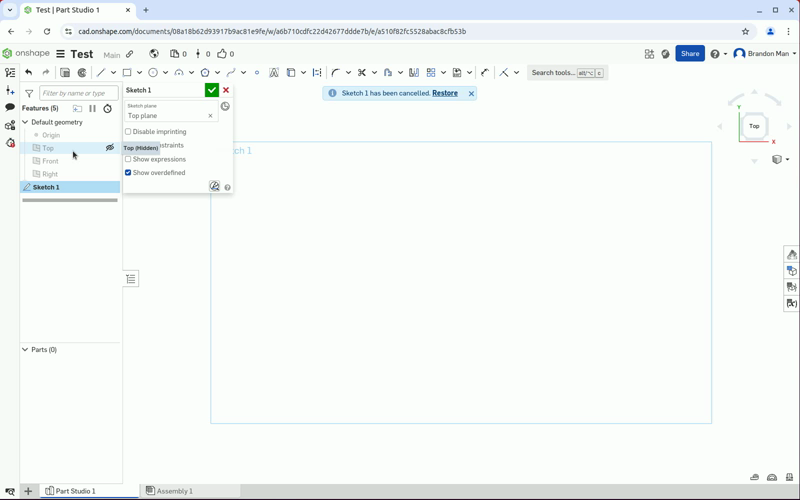
mouse_move(73, 352)
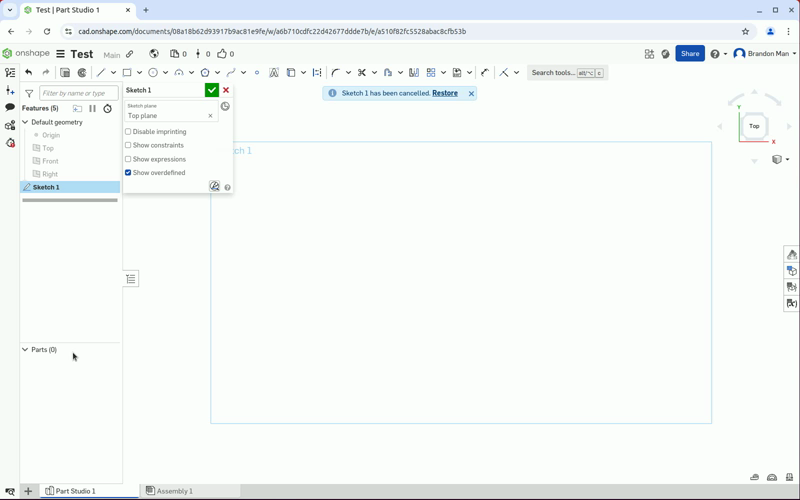
key(y)
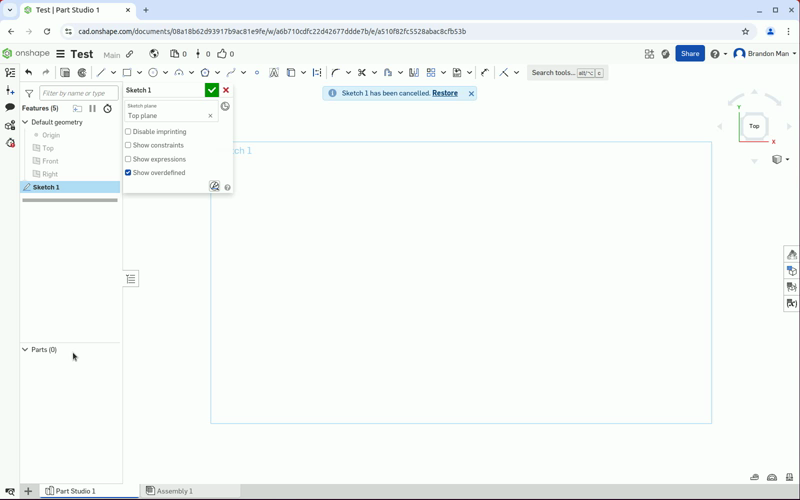
key(c)
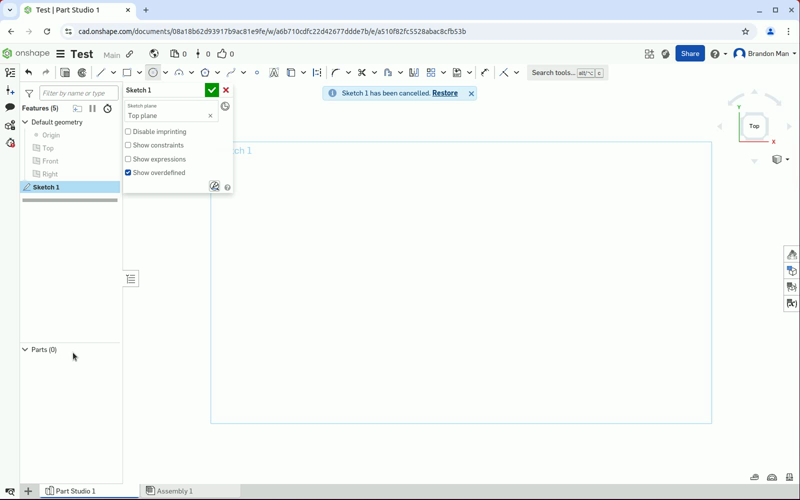
key_down(shift)
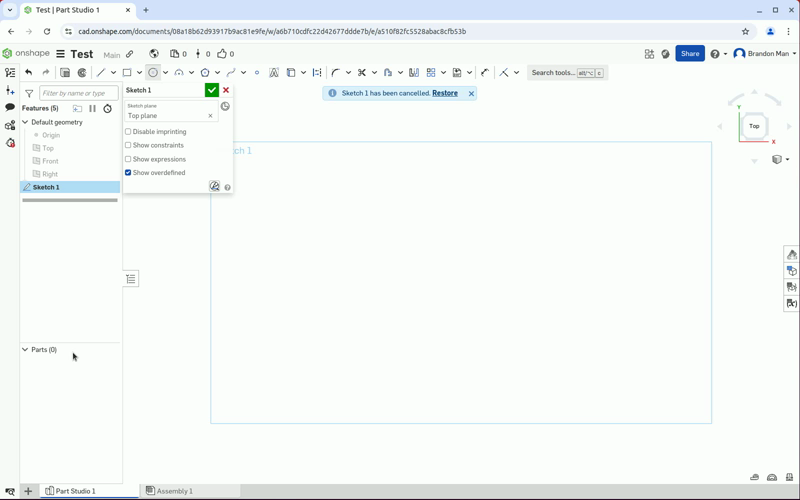
mouse_move(461, 282)
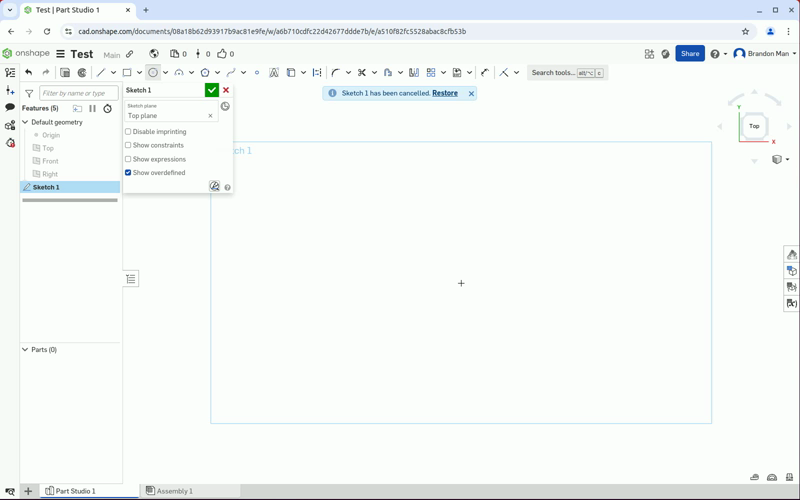
click(461, 282)
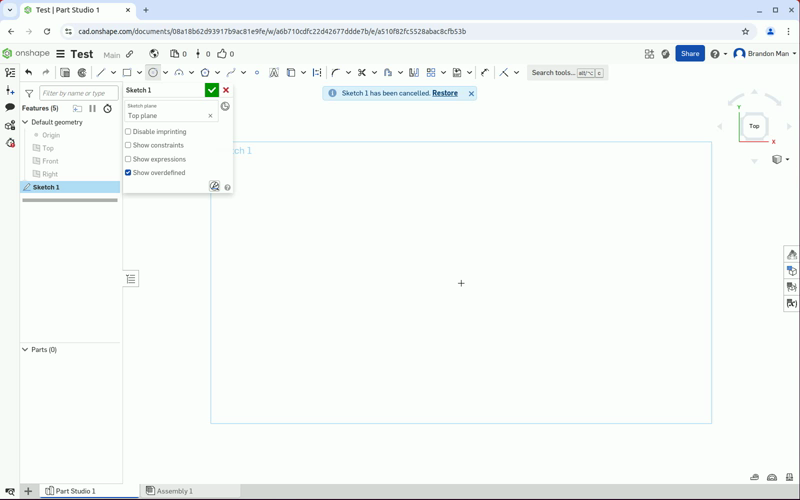
key_up(shift)
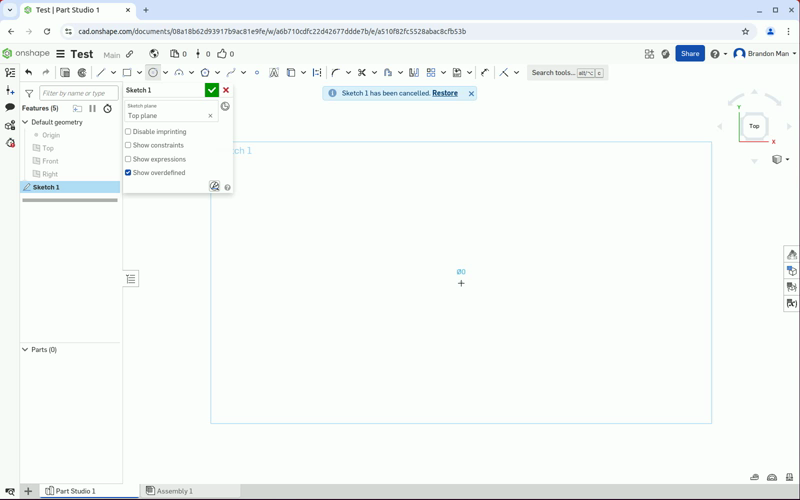
mouse_move(574, 282)
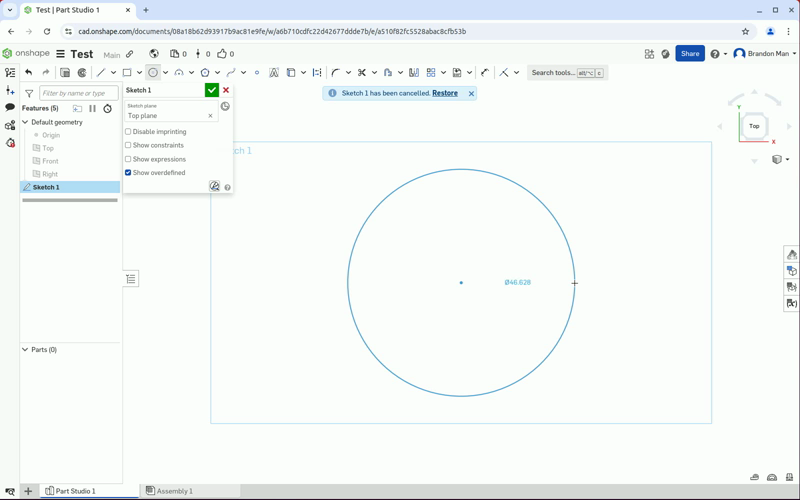
click(574, 282)
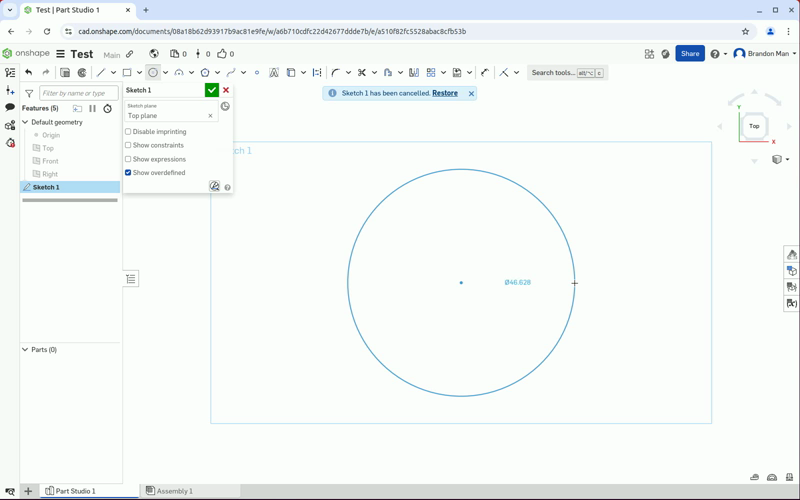
key(esc)
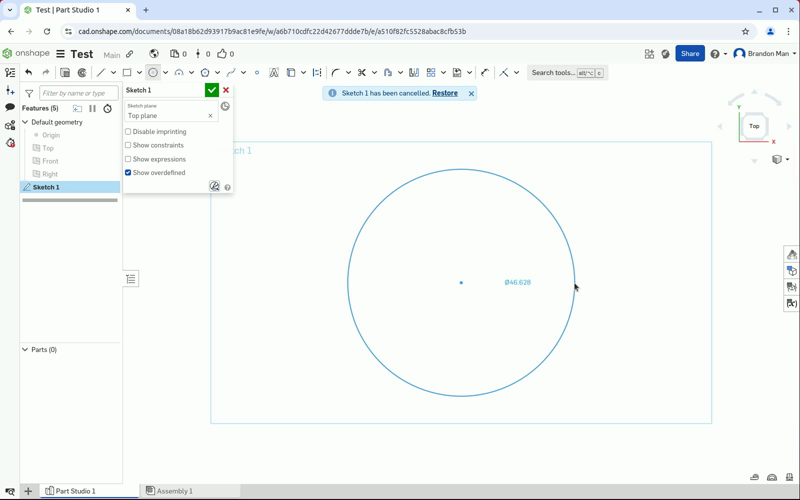
mouse_move(433, 229)
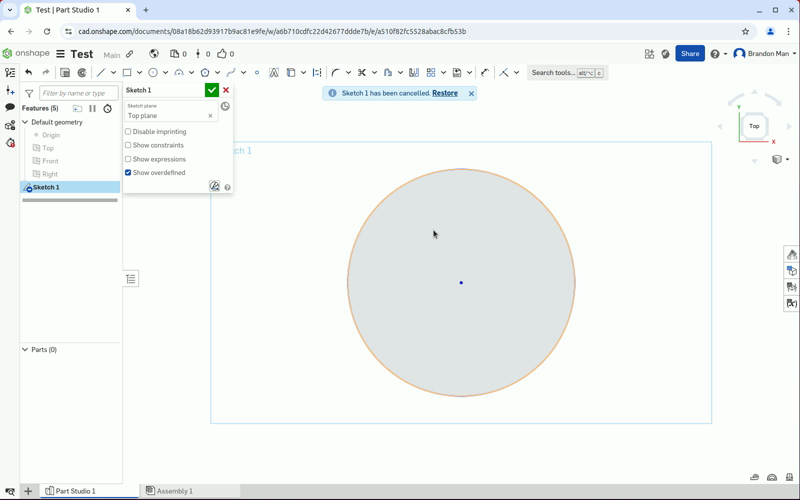
click(433, 229)
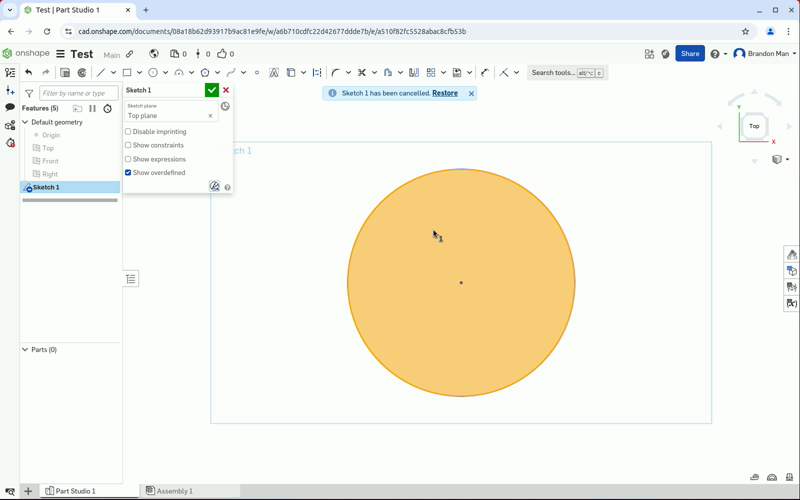
mouse_move(73, 352)
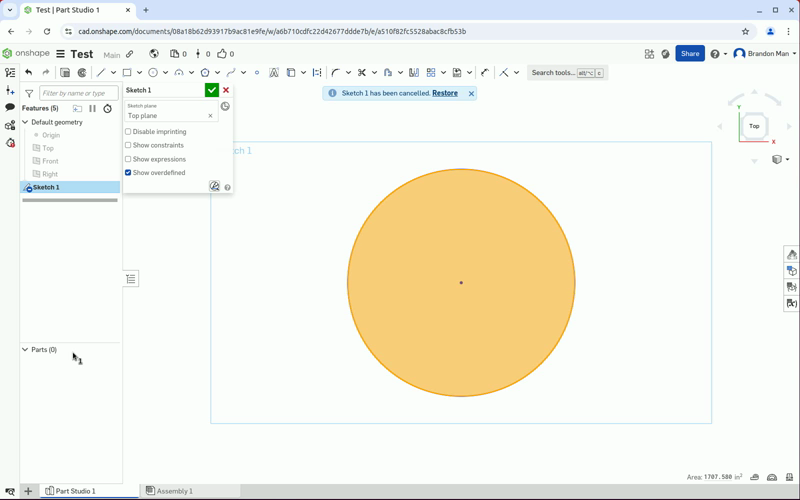
key(shift+y)
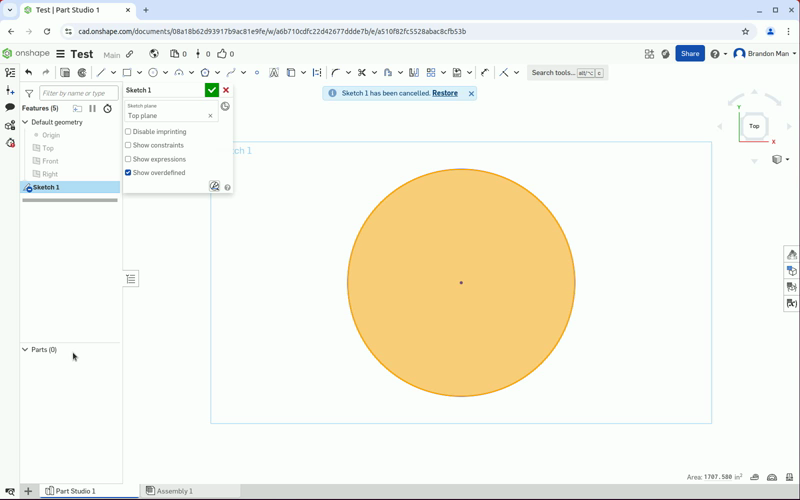
key(shift+e)
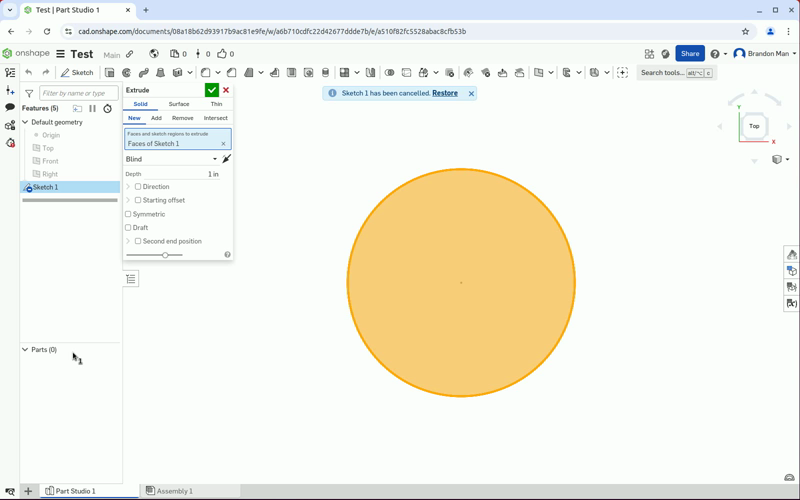
mouse_move(143, 106)
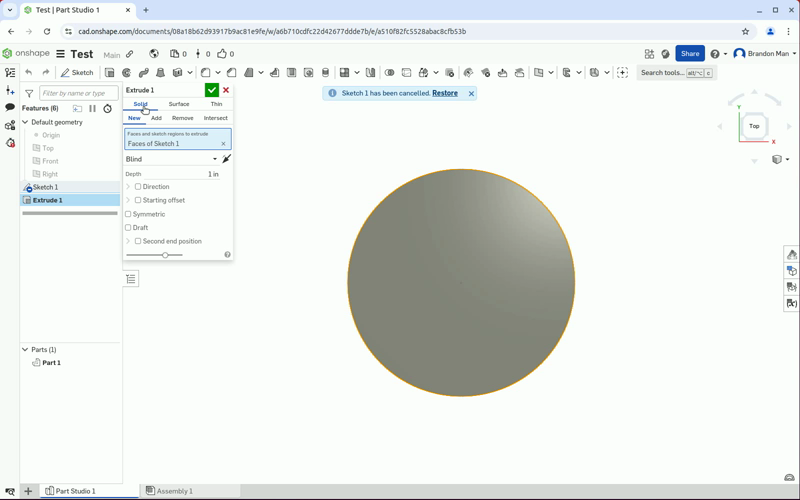
click(143, 106)
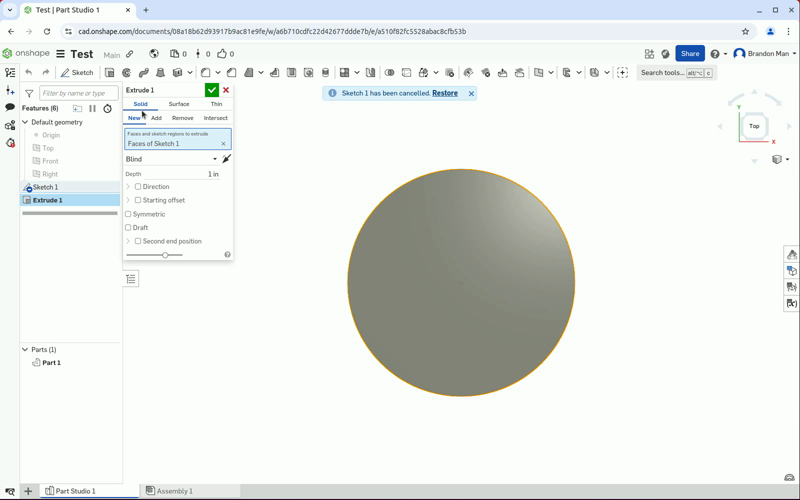
mouse_move(137, 120)
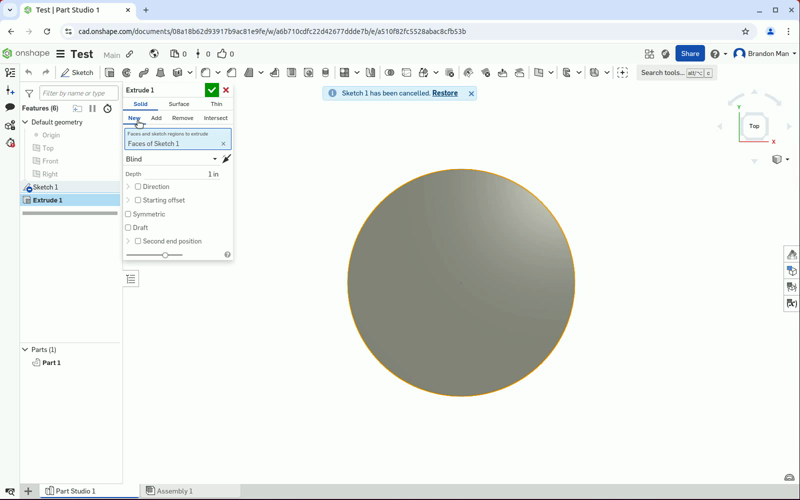
click(137, 120)
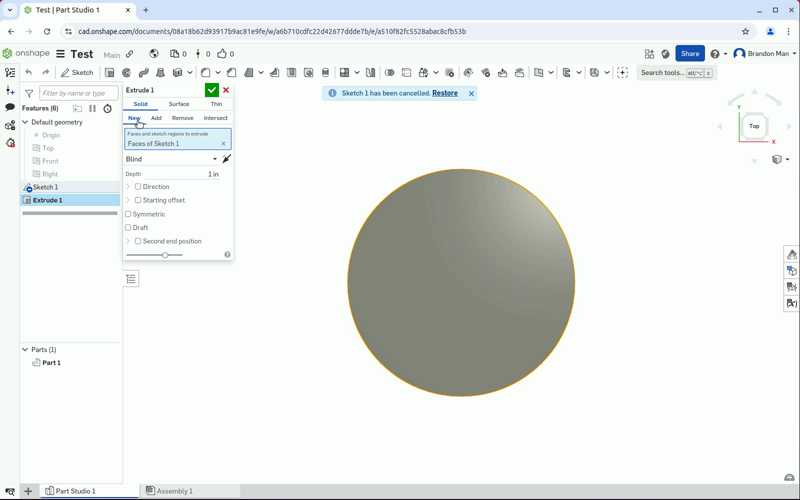
key(tab, 4)
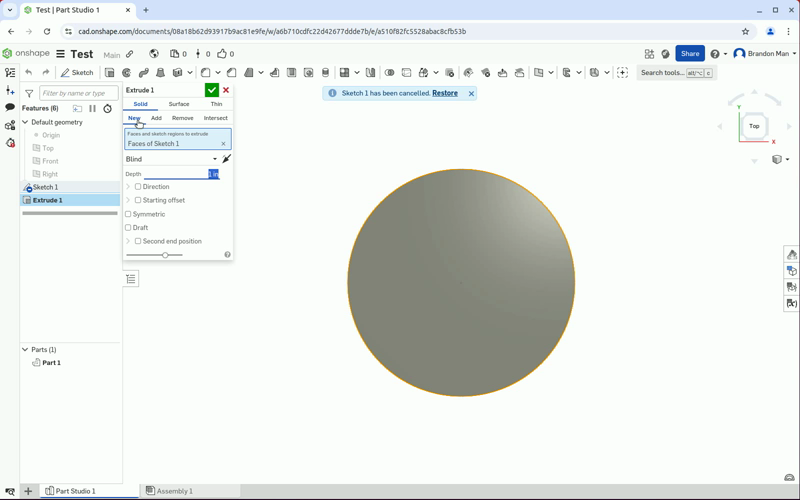
text(4.814)
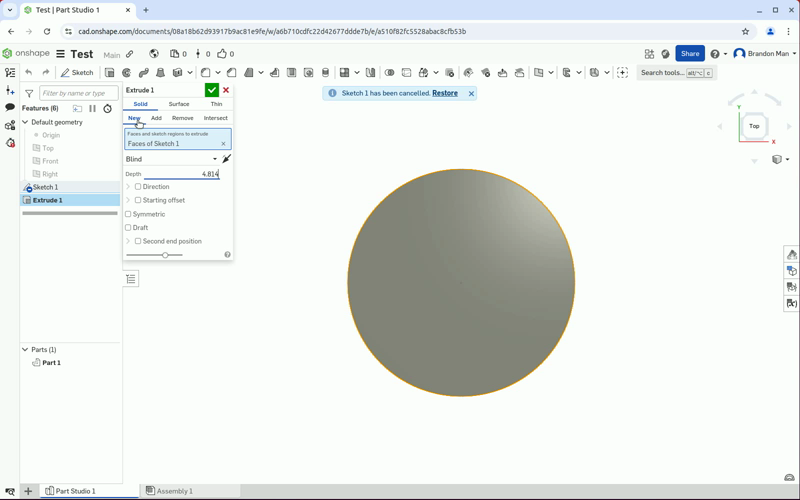
key(tab, 3)
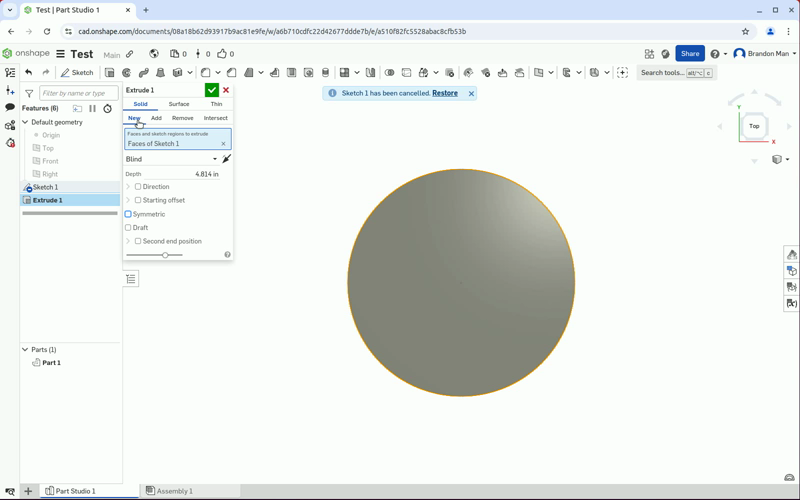
key(space)
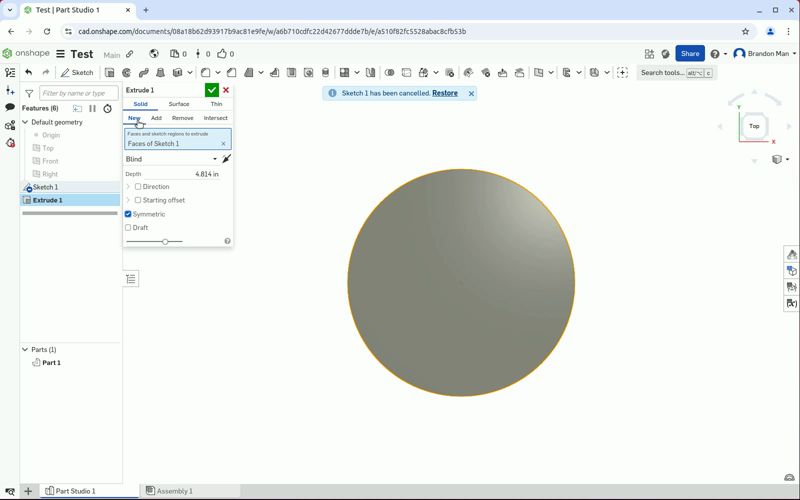
key(enter)
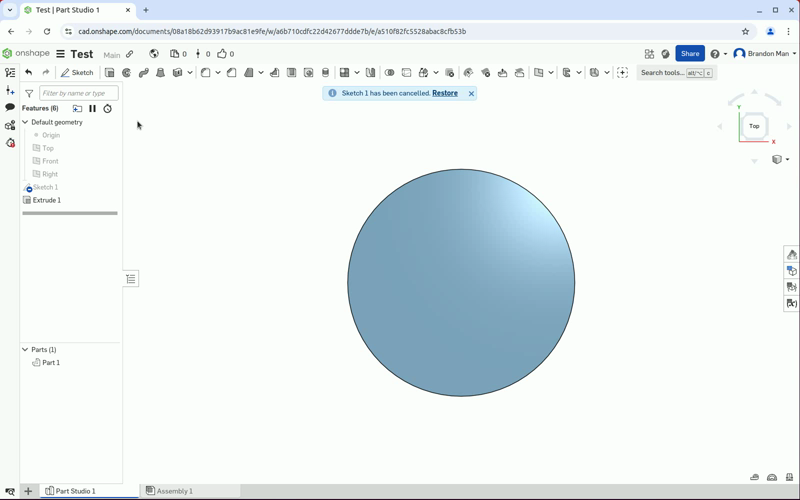
key(shift+h)
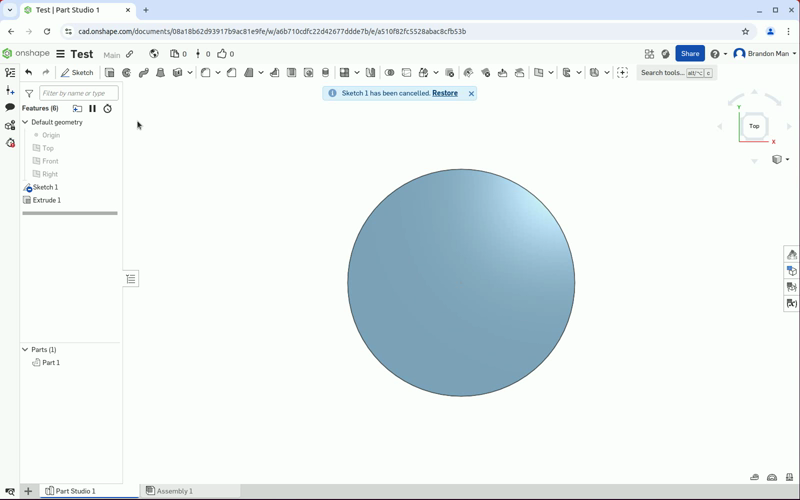
key(shift+h)
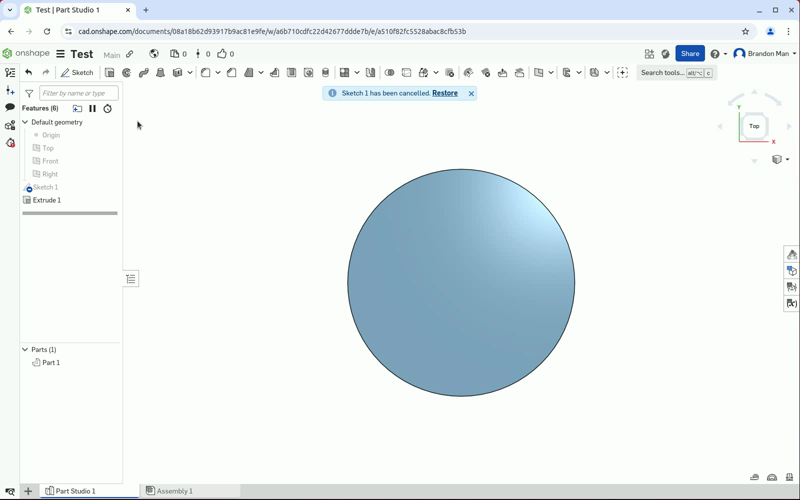
mouse_move(73, 189)
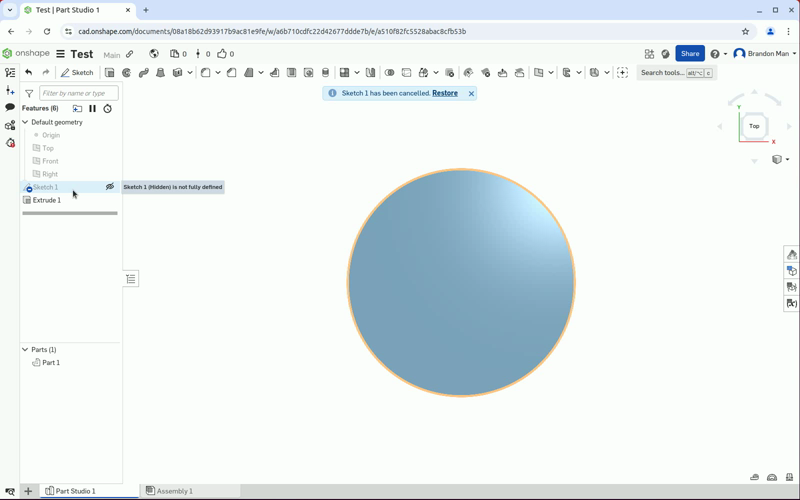
click(73, 189)
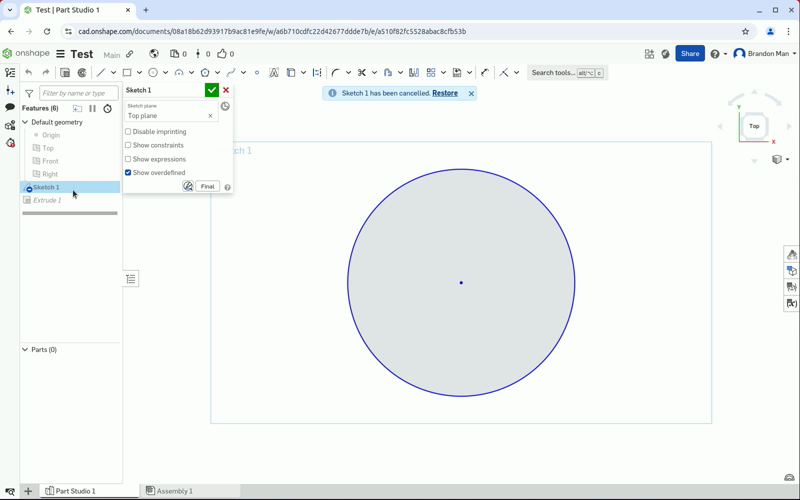
mouse_move(229, 92)
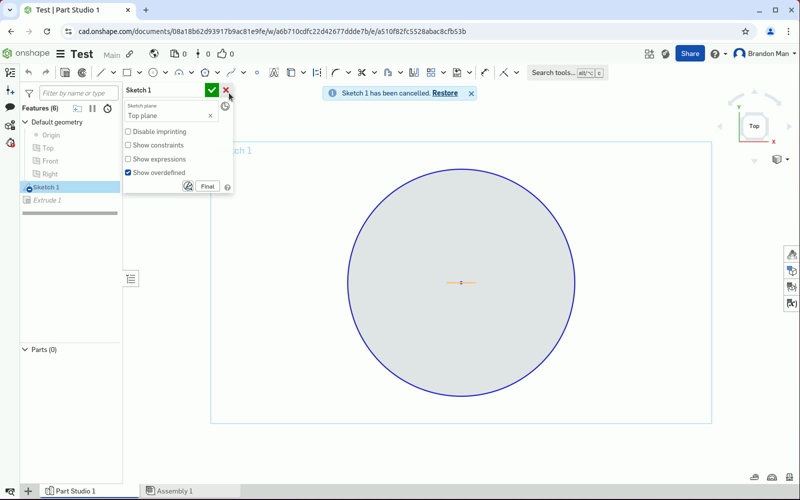
click(229, 92)
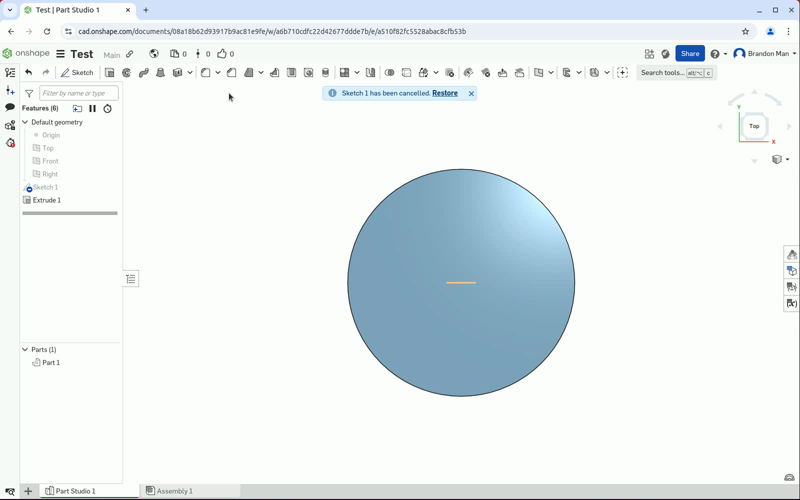
mouse_move(541, 75)
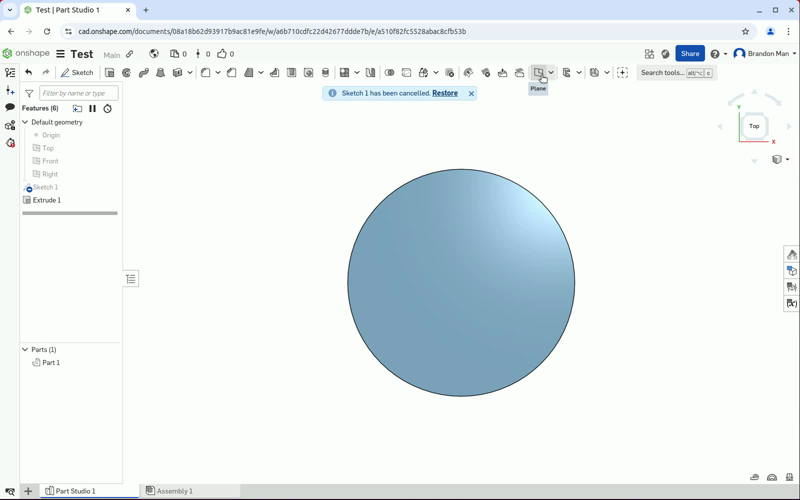
click(541, 75)
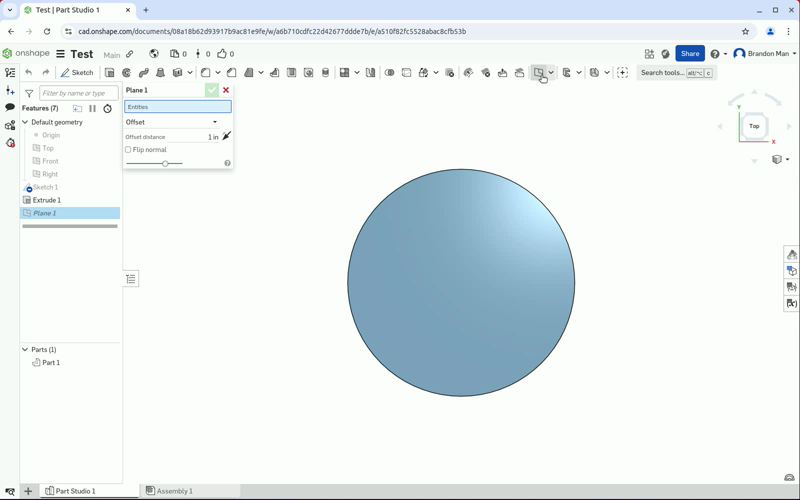
mouse_move(73, 150)
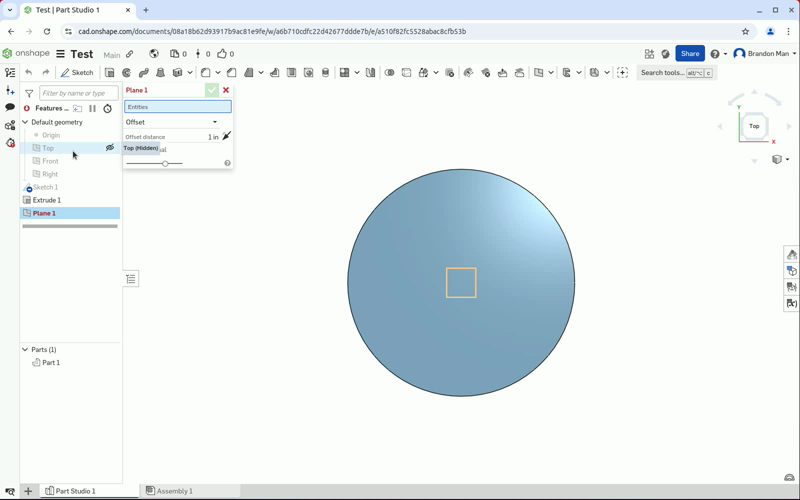
click(73, 150)
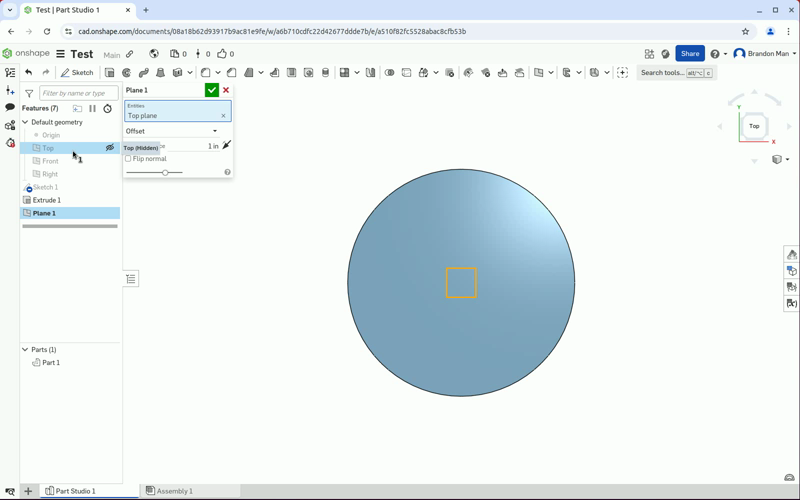
key(tab, 2)
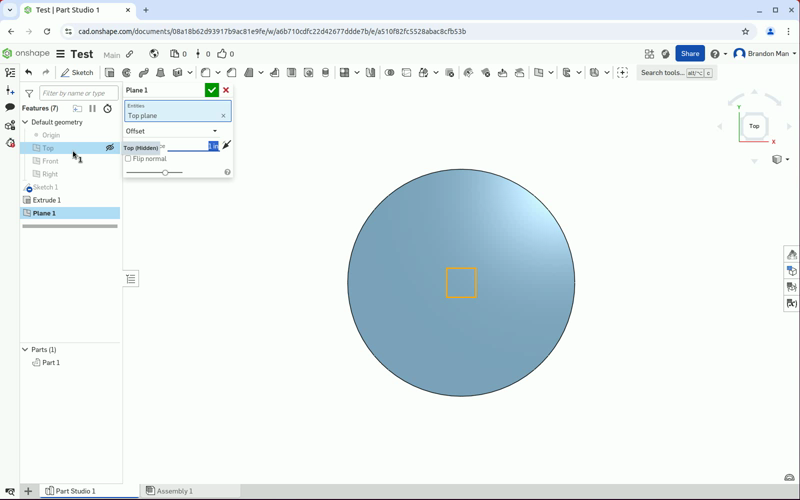
text(2.403)
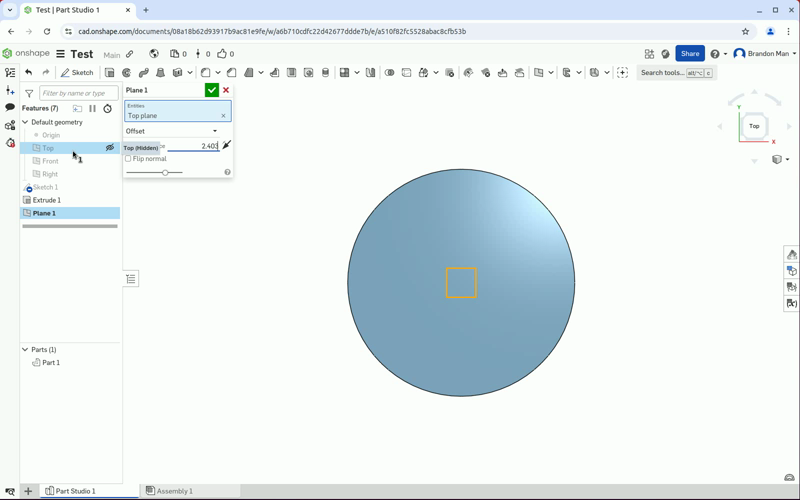
key(enter, 2)
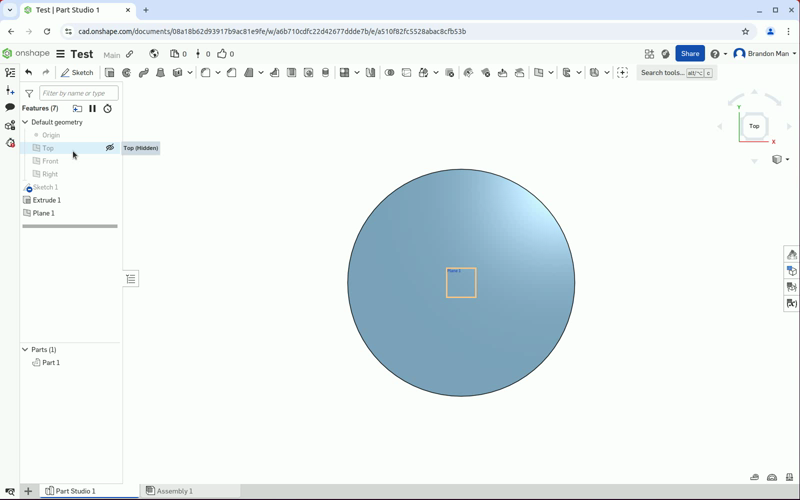
key(shift+s)
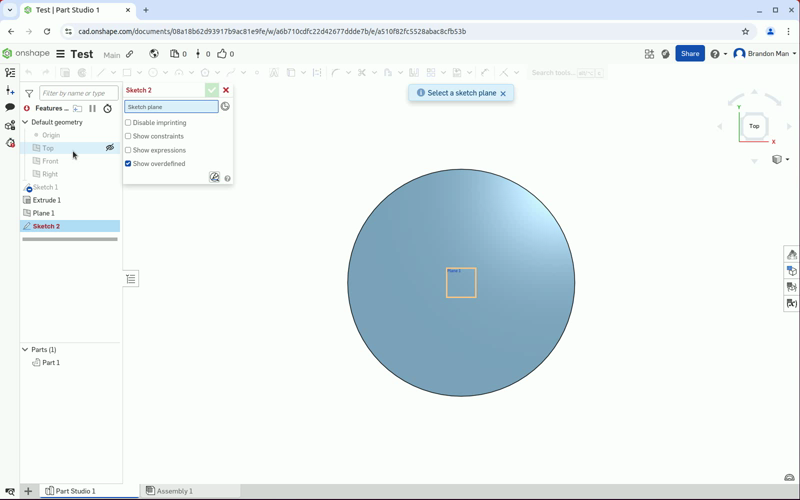
mouse_move(73, 215)
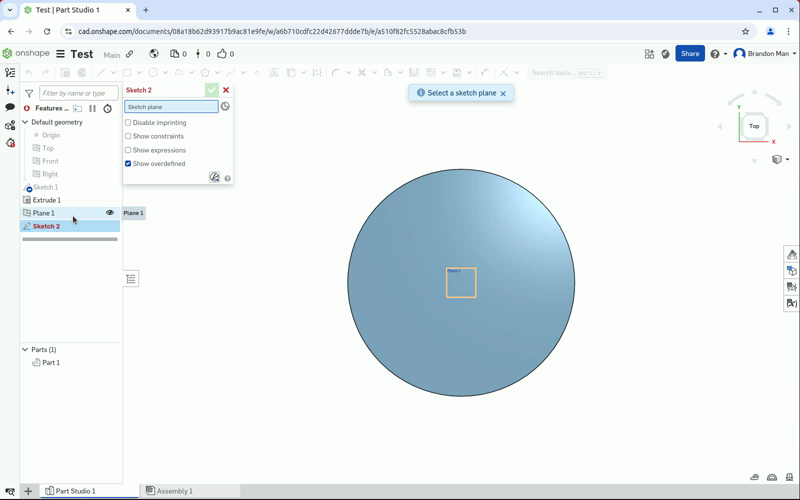
click(73, 215)
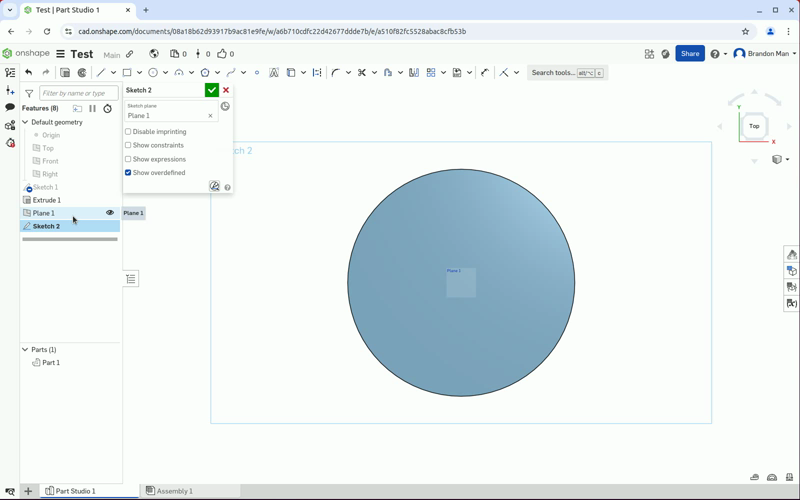
mouse_move(73, 352)
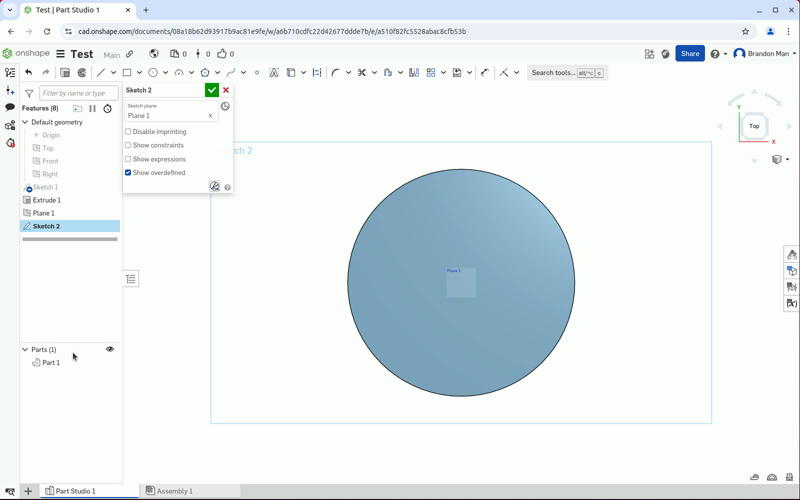
key(y)
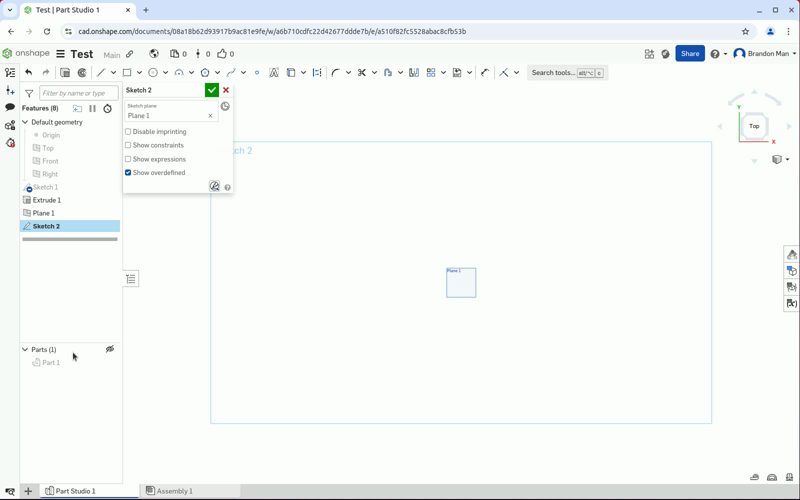
key(c)
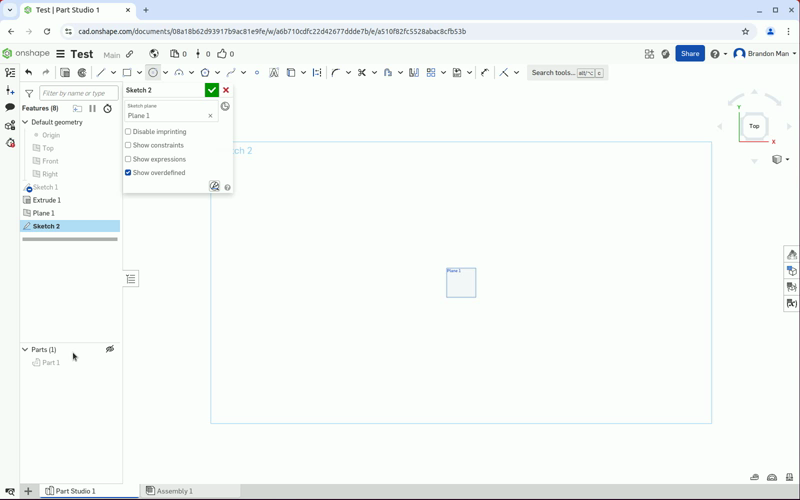
key_down(shift)
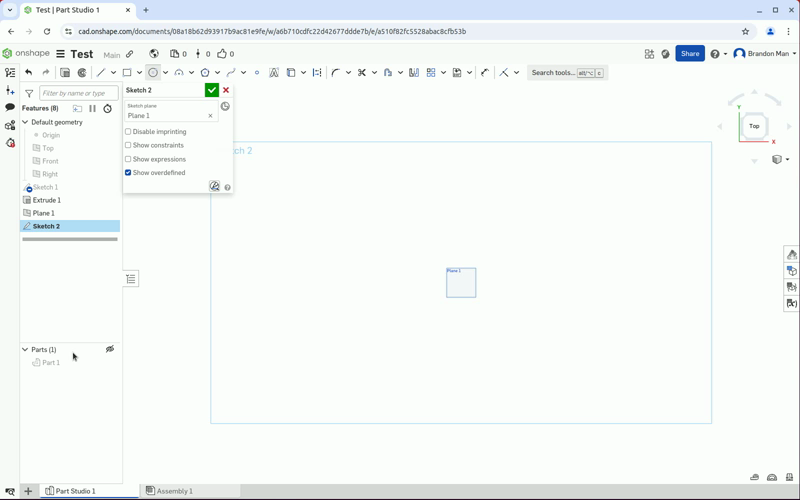
mouse_move(460, 204)
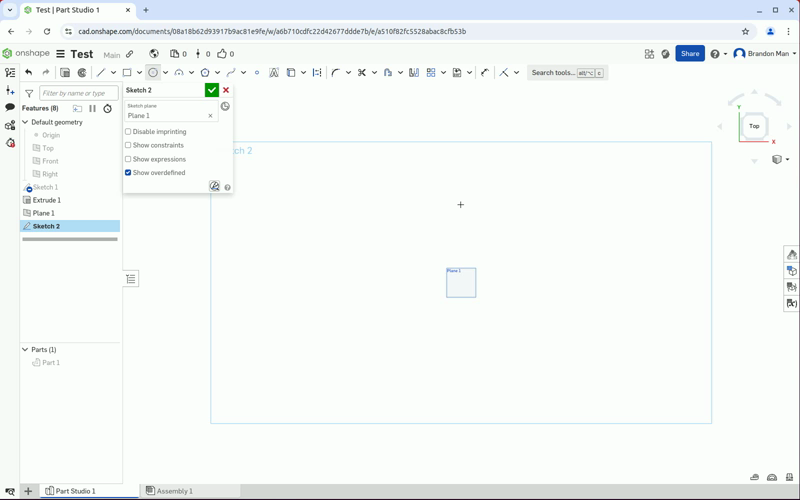
click(460, 204)
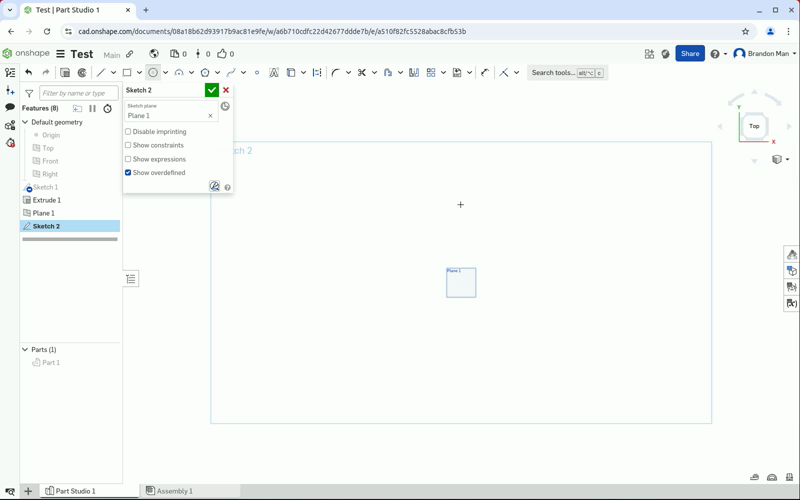
key_up(shift)
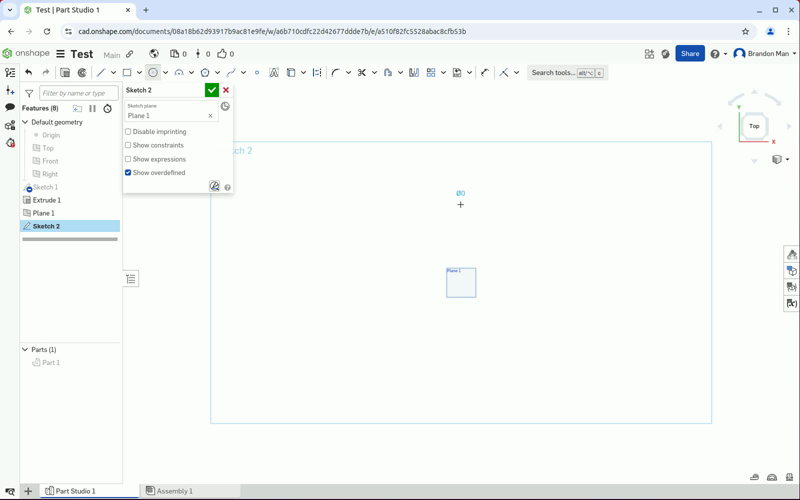
mouse_move(472, 204)
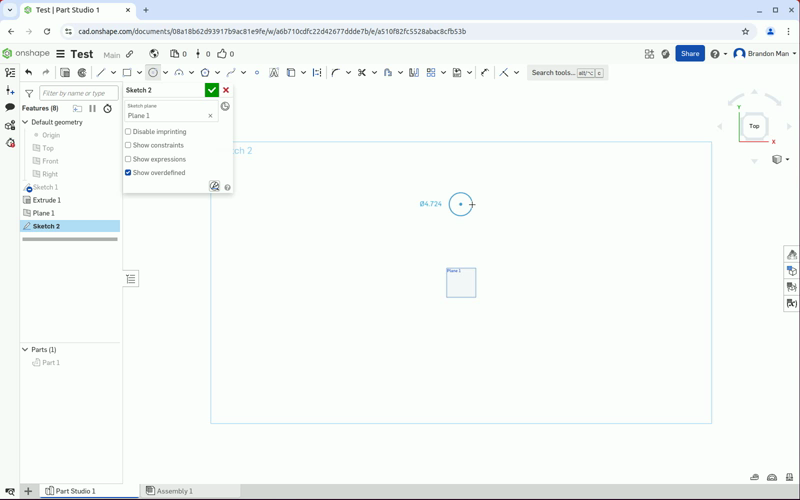
click(472, 204)
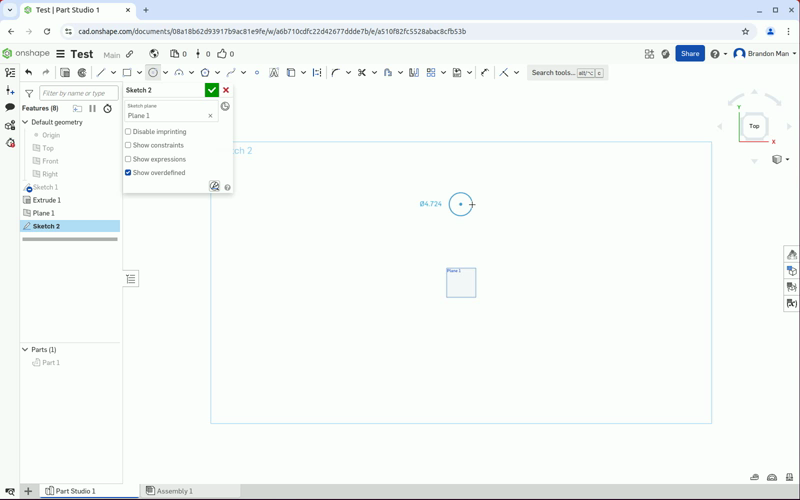
key(esc)
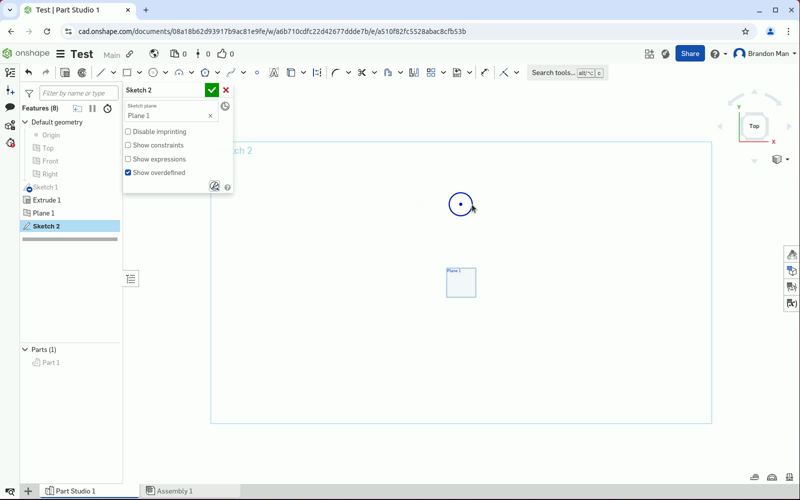
mouse_move(453, 199)
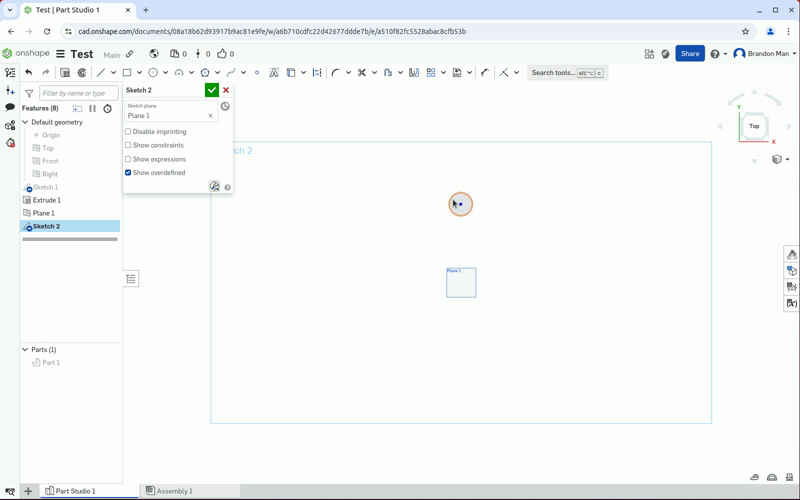
scroll(6)
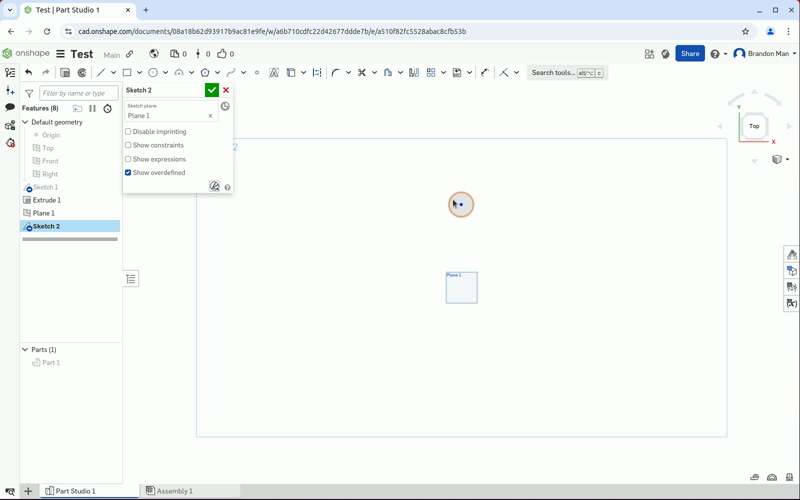
scroll(6)
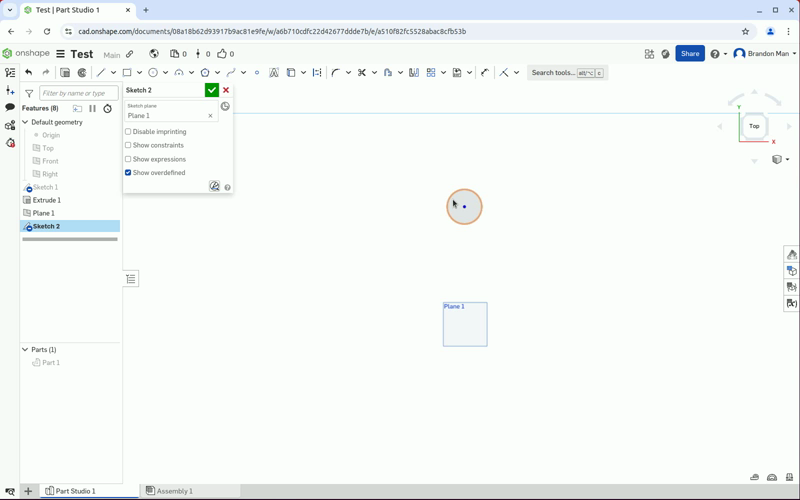
scroll(6)
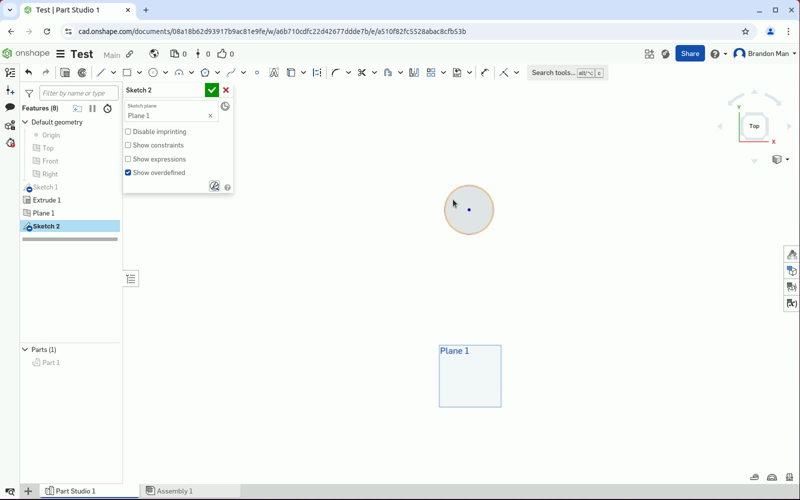
scroll(6)
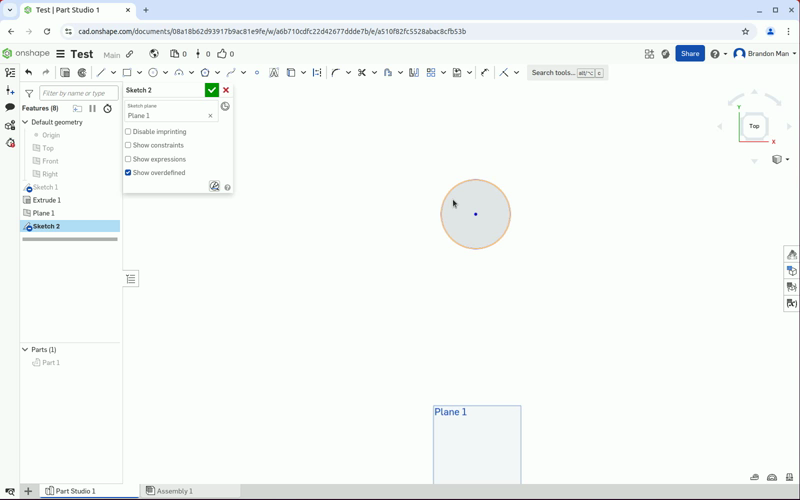
scroll(6)
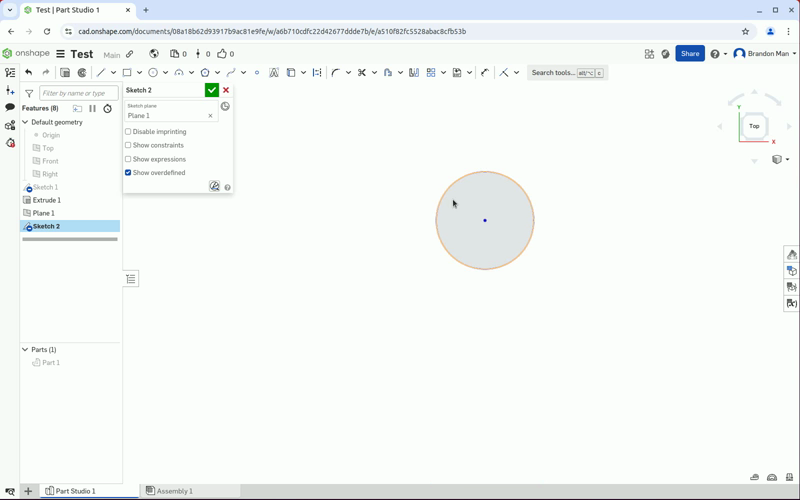
scroll(6)
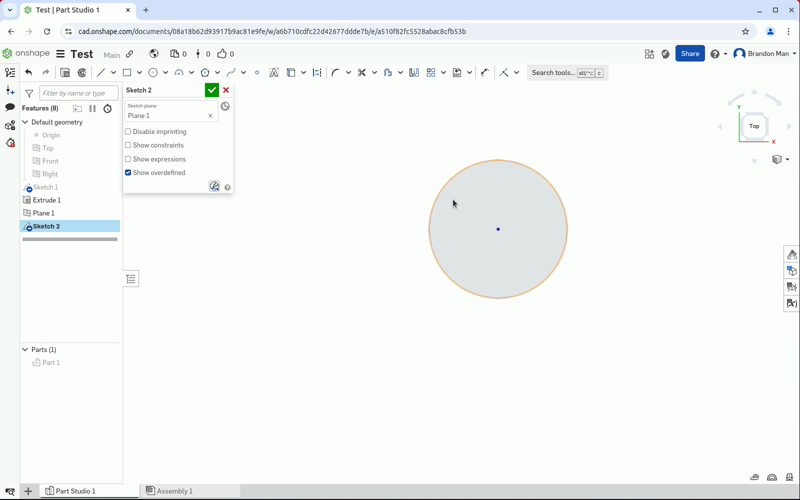
scroll(6)
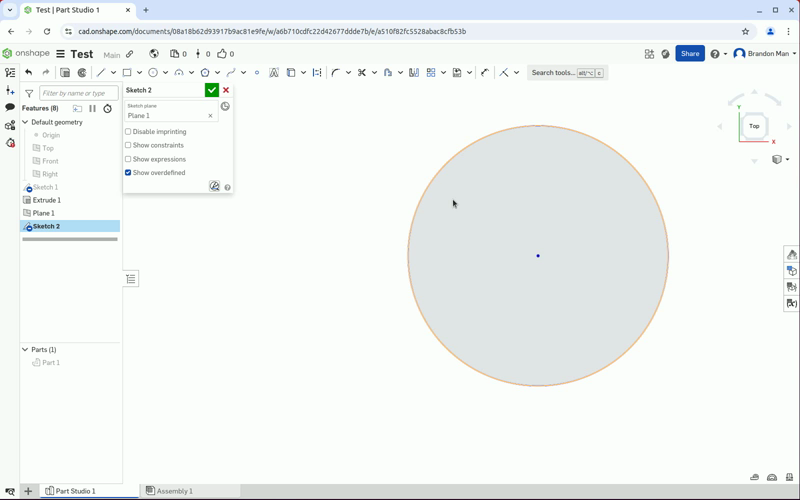
click(453, 199)
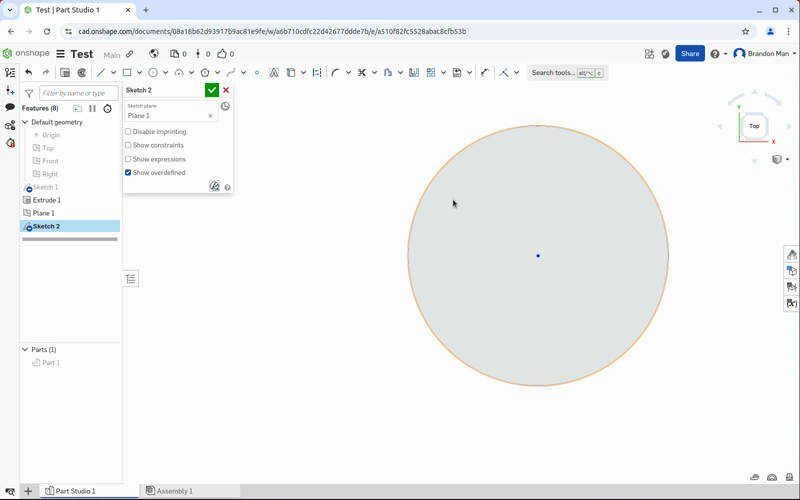
scroll(-6)
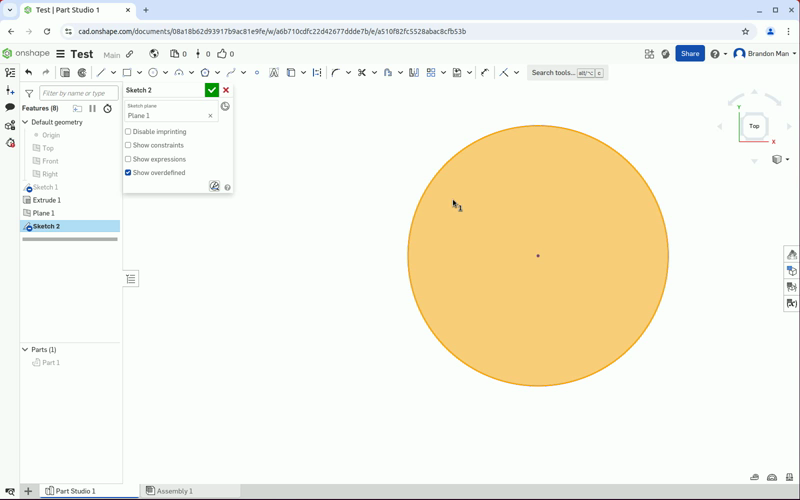
scroll(-6)
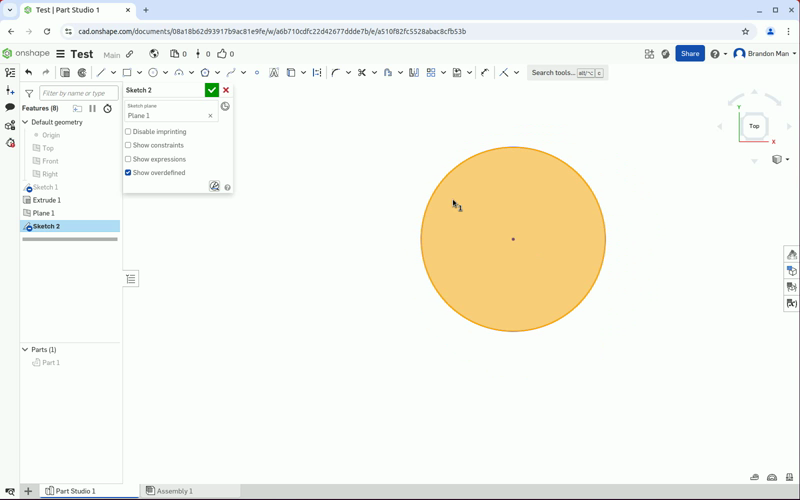
scroll(-6)
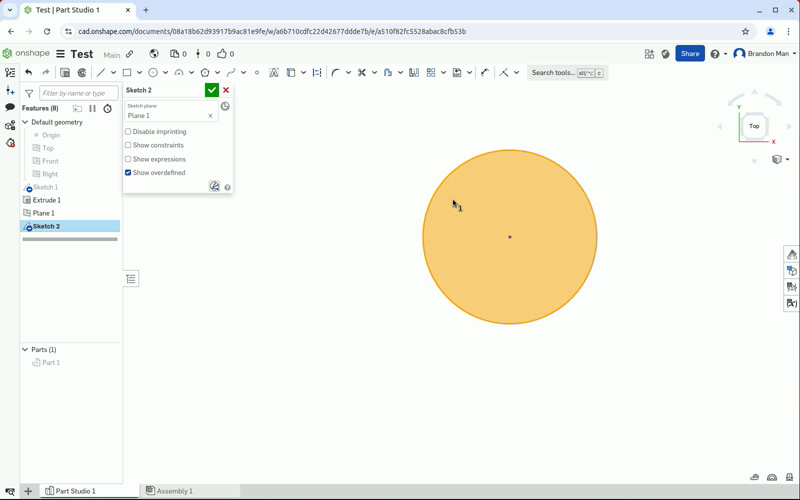
scroll(-6)
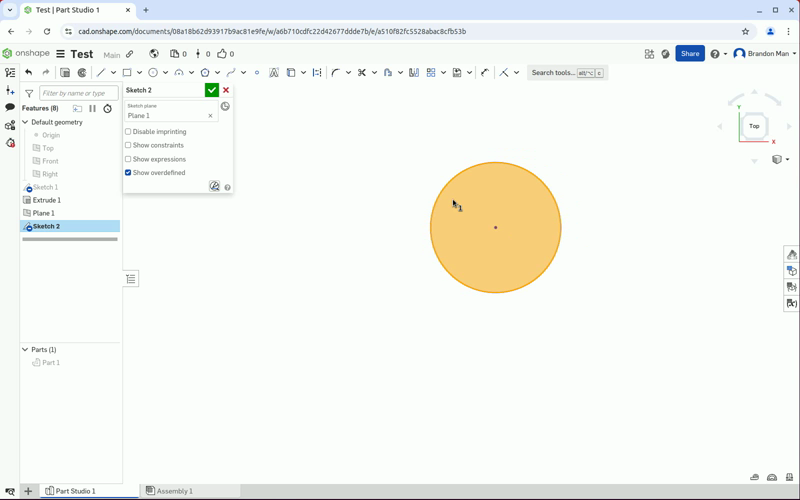
scroll(-6)
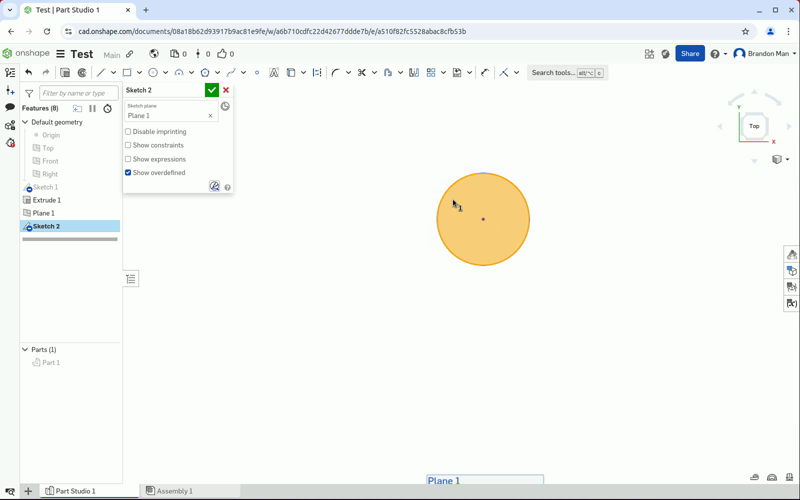
scroll(-6)
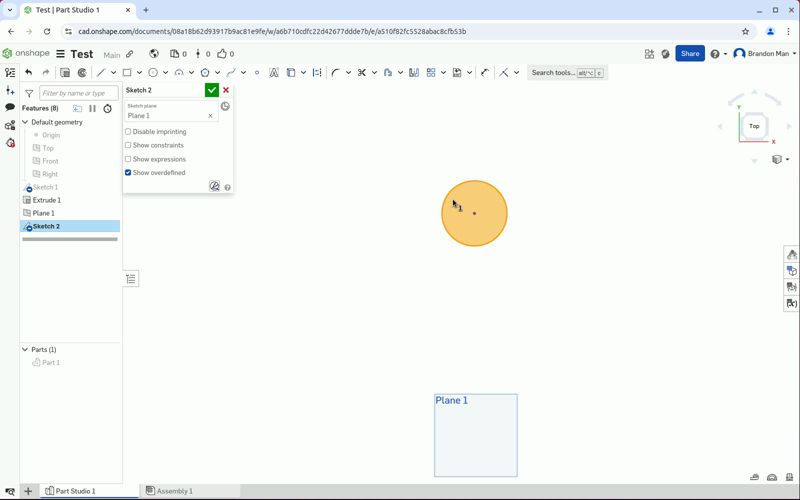
scroll(-6)
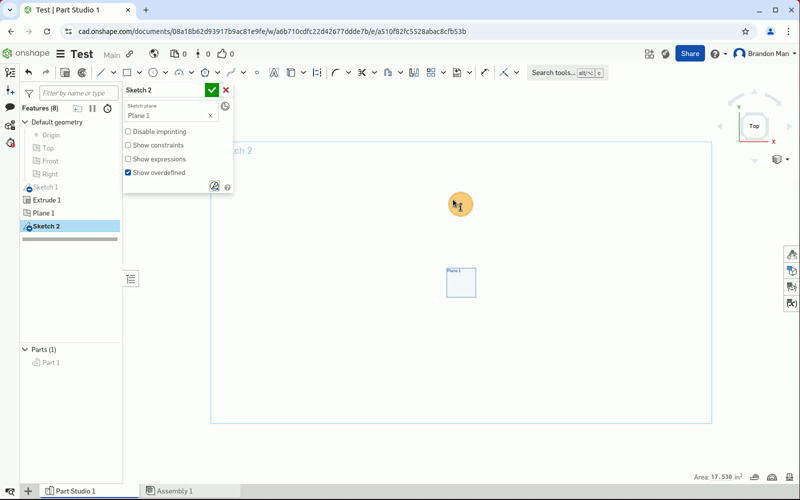
mouse_move(73, 352)
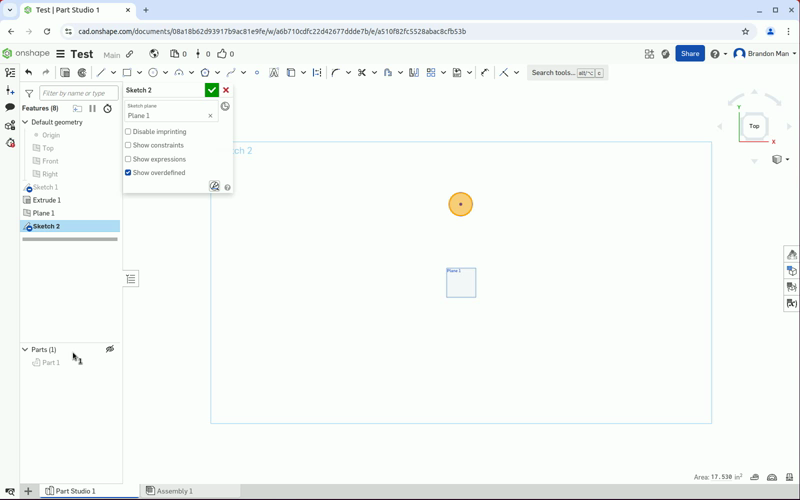
key(shift+y)
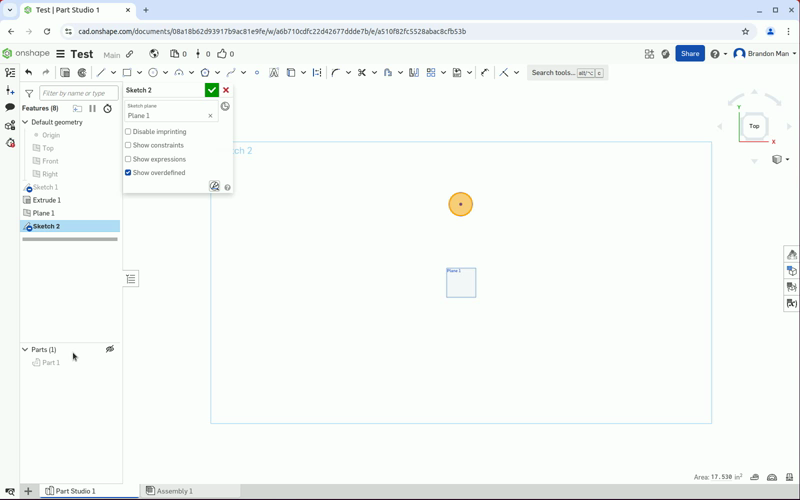
key(shift+e)
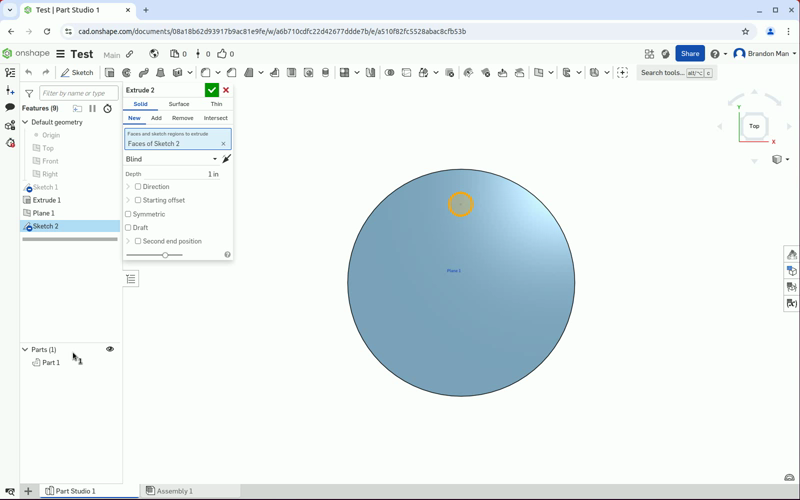
mouse_move(143, 106)
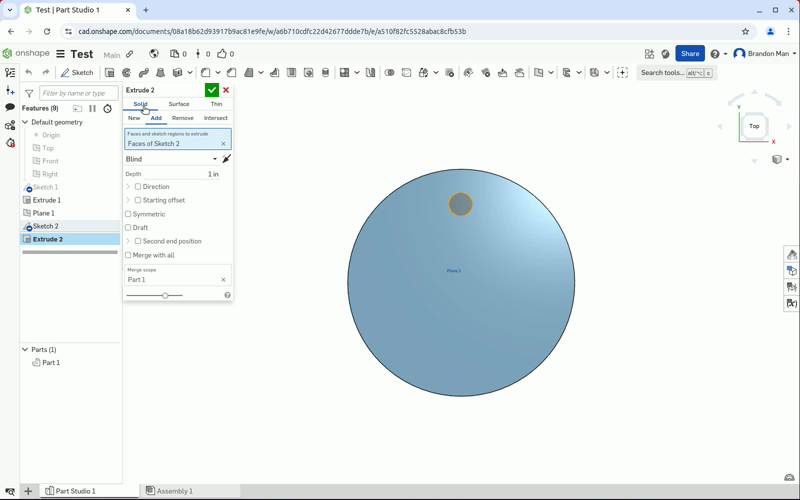
click(143, 106)
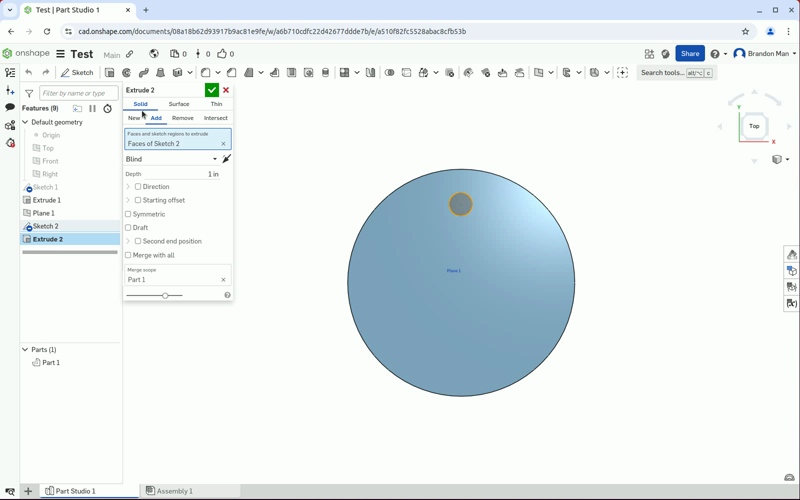
mouse_move(137, 120)
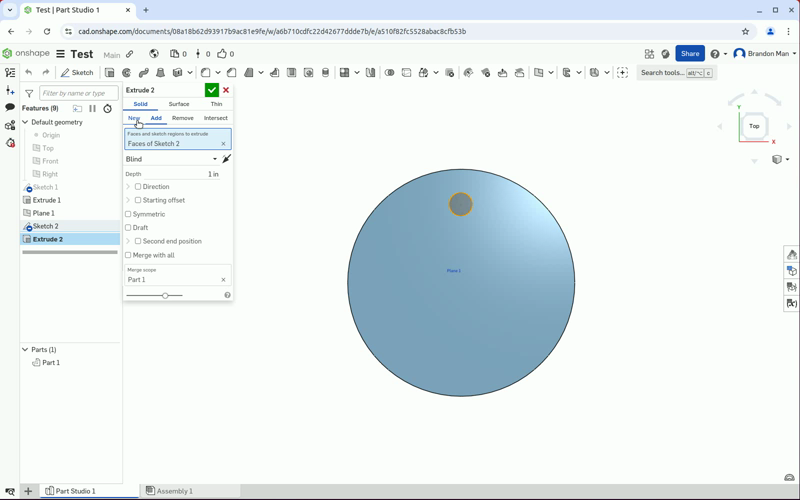
click(137, 120)
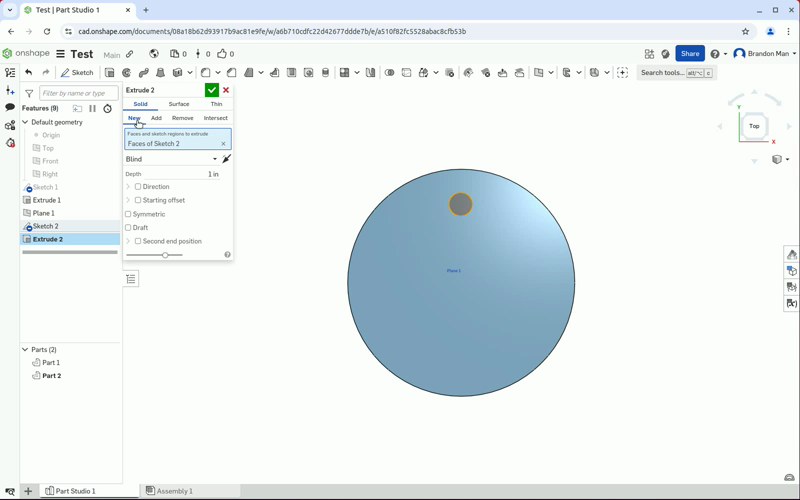
key(tab, 4)
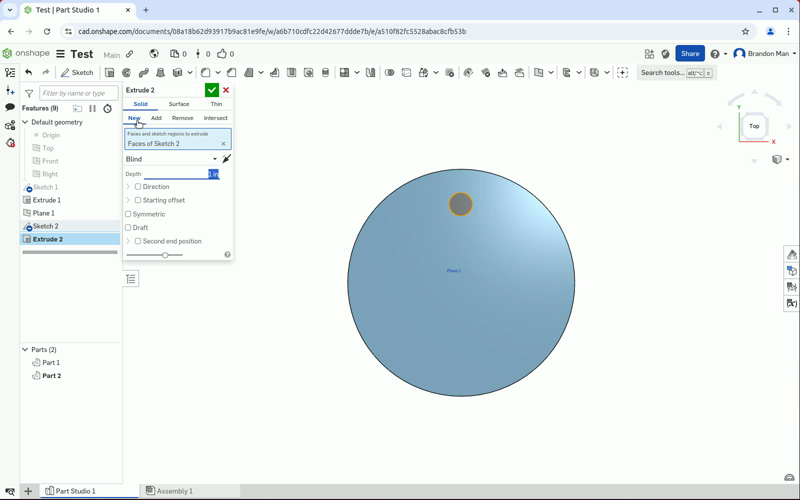
text(11.554)
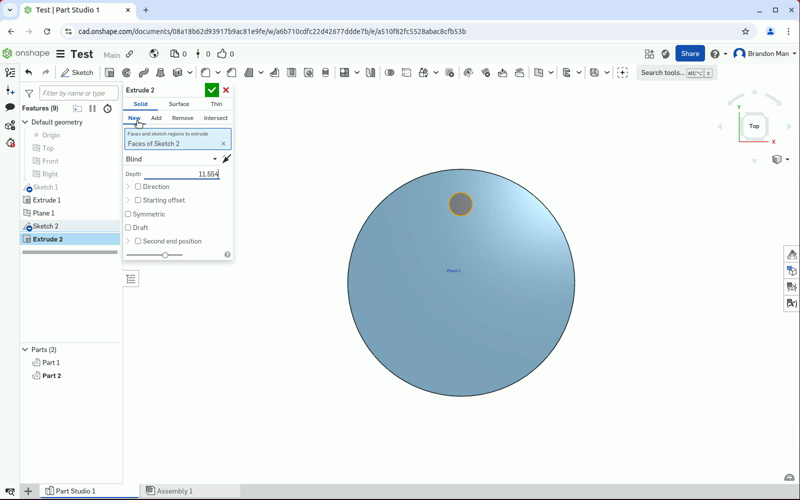
key(enter)
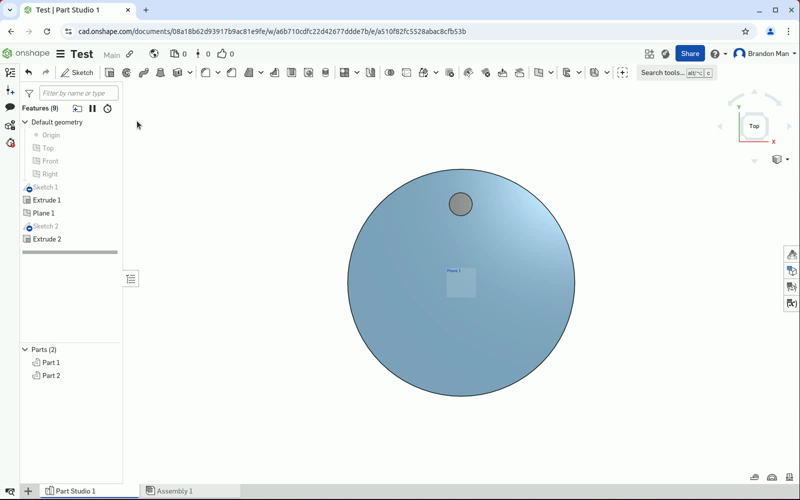
key(shift+h)
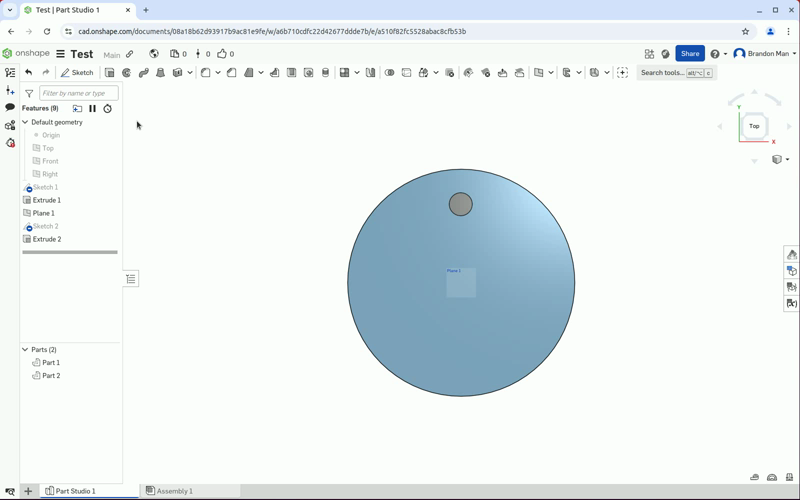
key(shift+h)
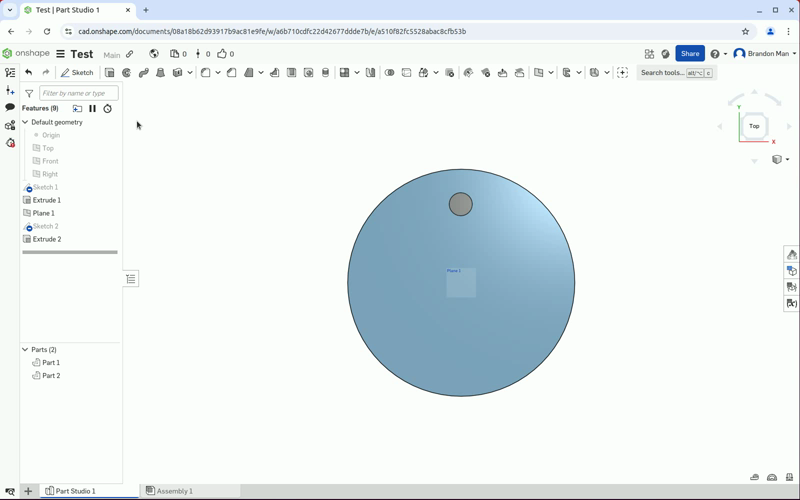
mouse_move(73, 189)
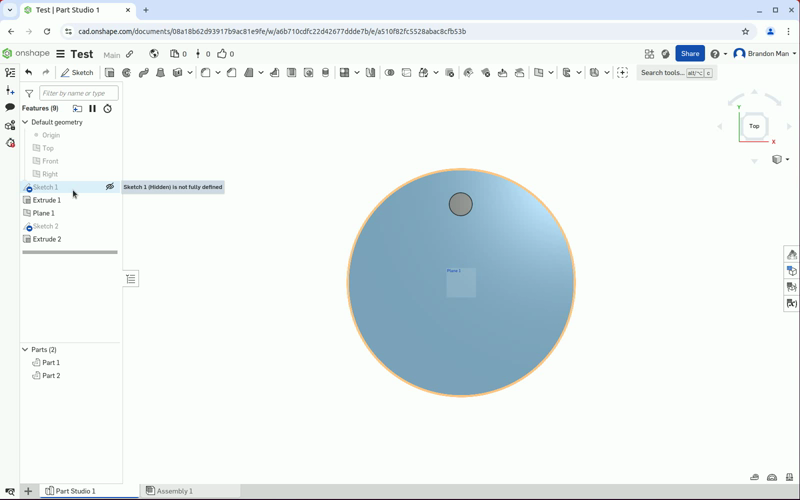
click(73, 189)
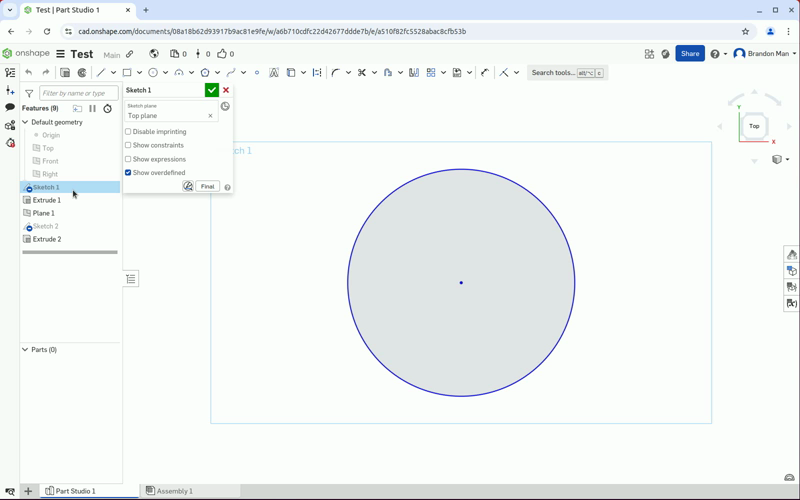
mouse_move(229, 92)
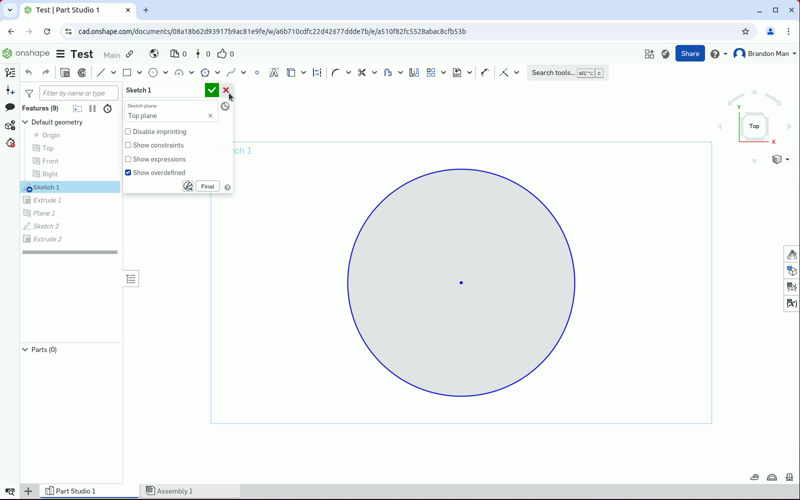
click(229, 92)
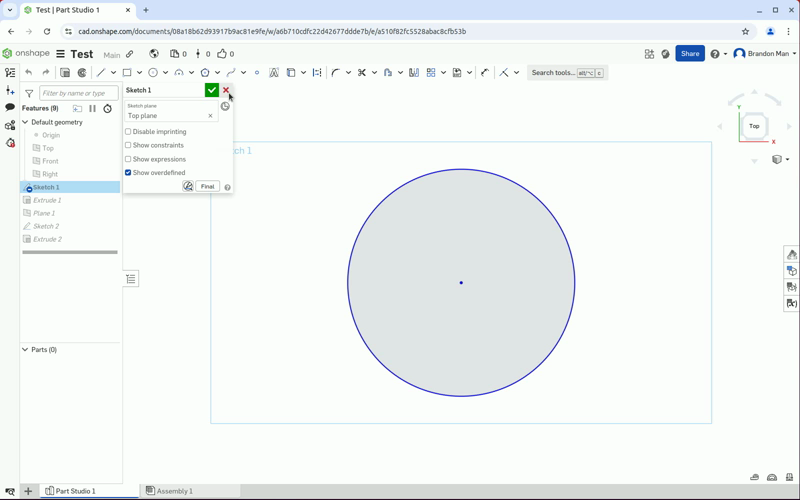
key(shift+s)
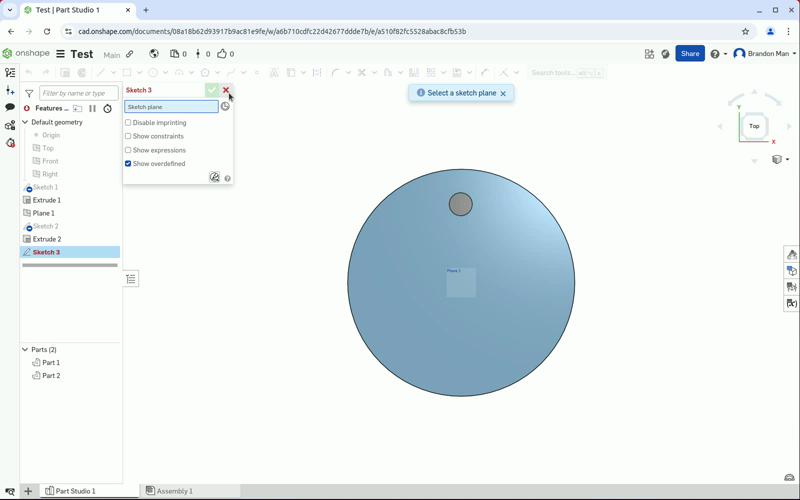
mouse_move(73, 215)
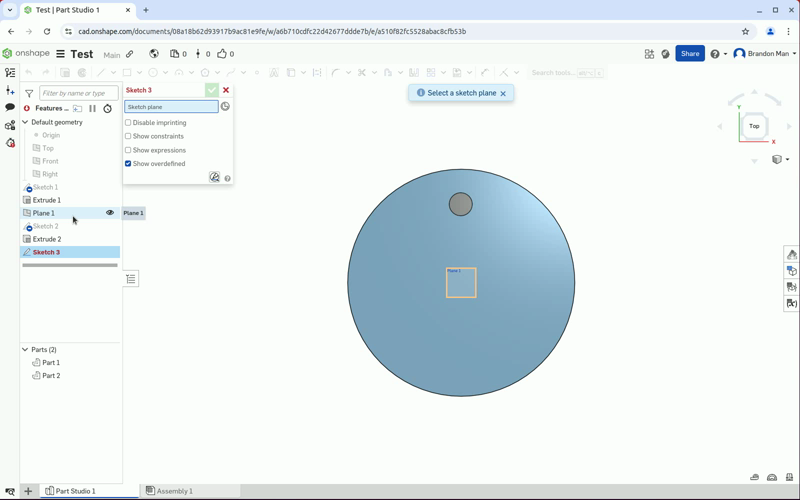
click(73, 215)
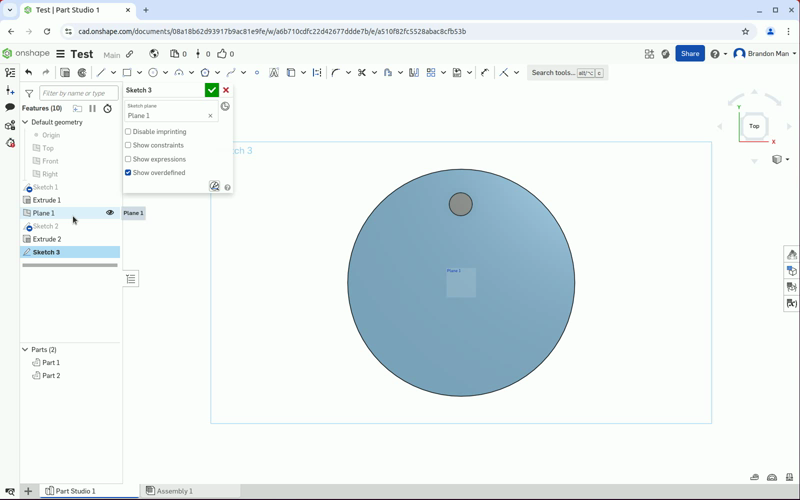
mouse_move(73, 352)
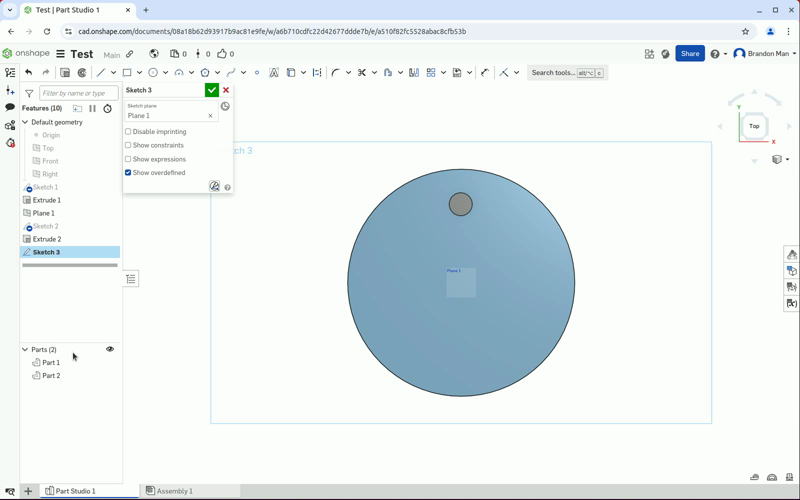
key(y)
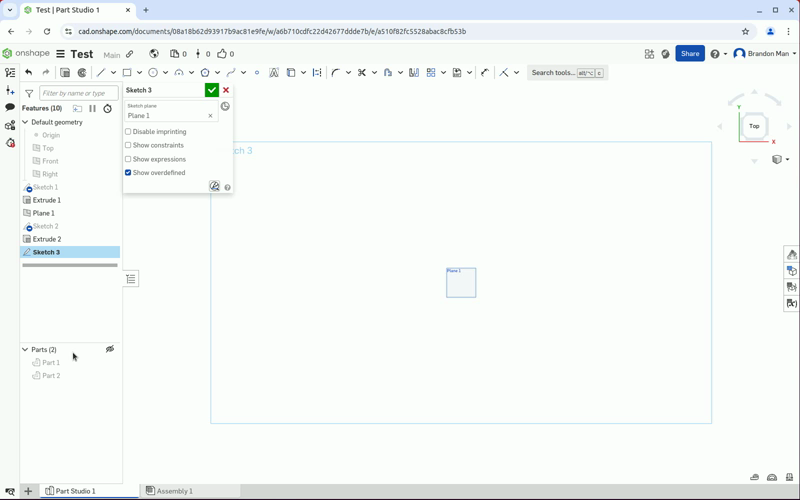
key(c)
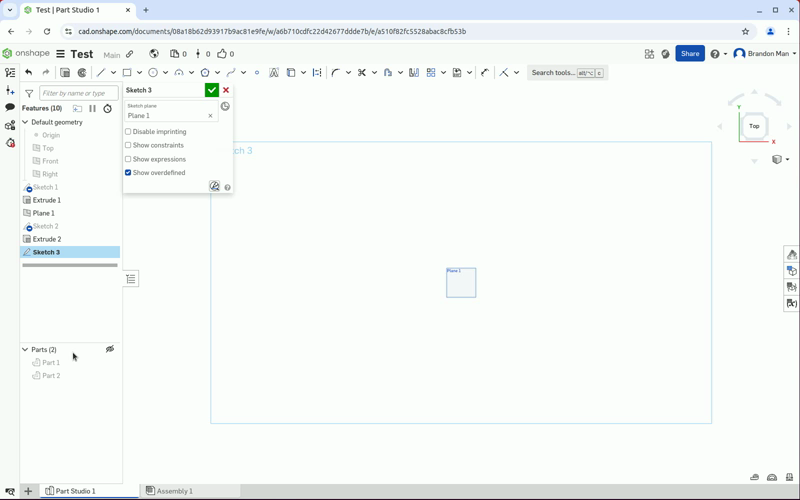
key_down(shift)
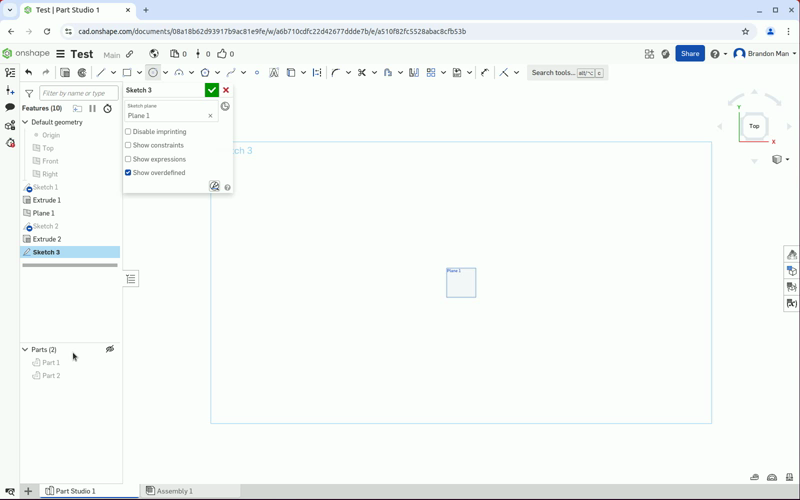
mouse_move(392, 243)
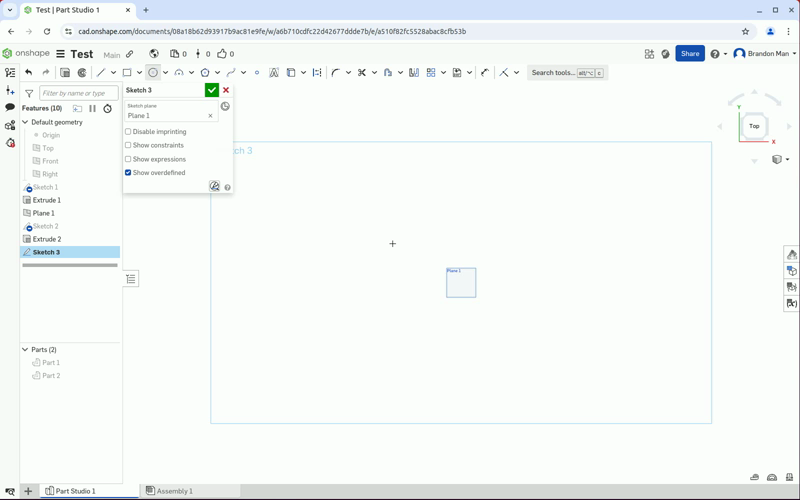
click(392, 243)
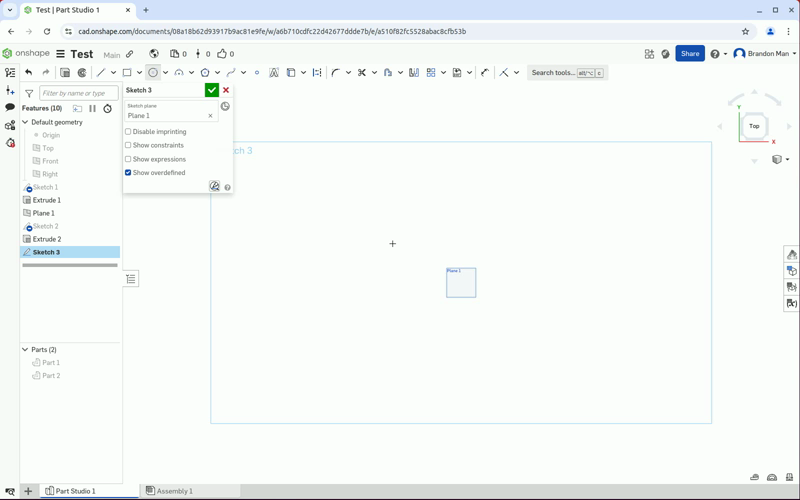
key_up(shift)
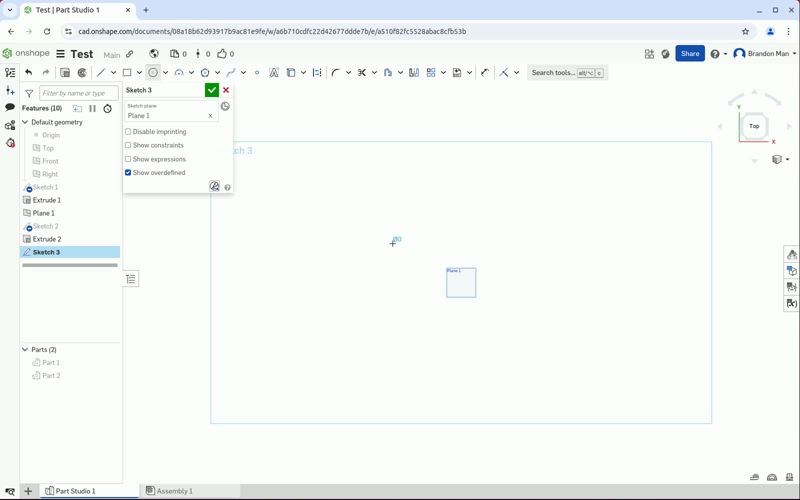
mouse_move(404, 243)
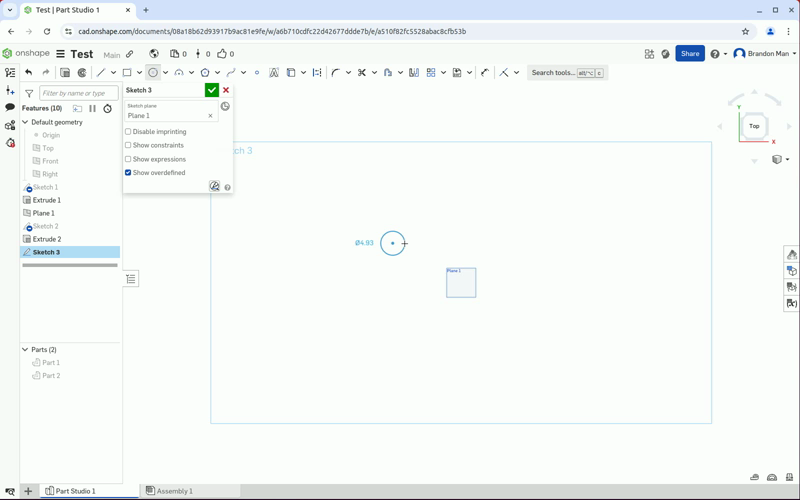
click(404, 243)
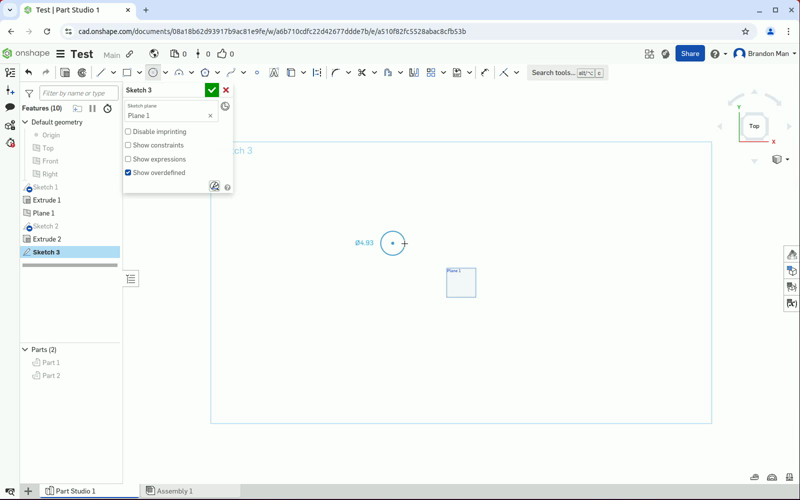
key(esc)
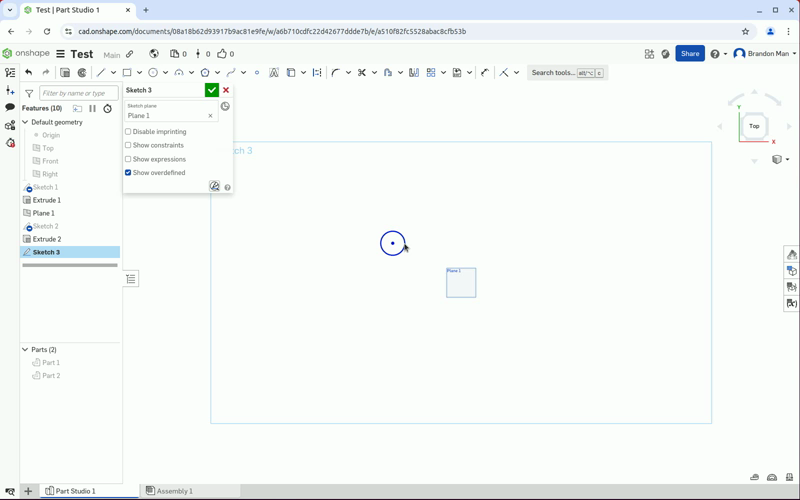
mouse_move(396, 236)
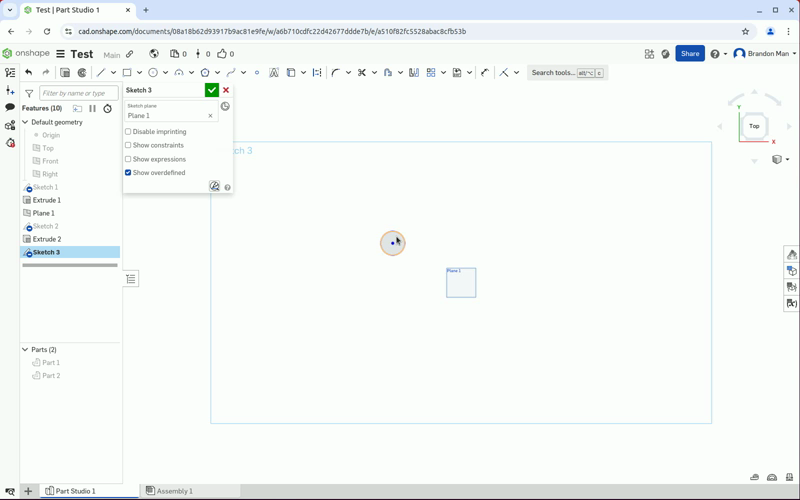
scroll(6)
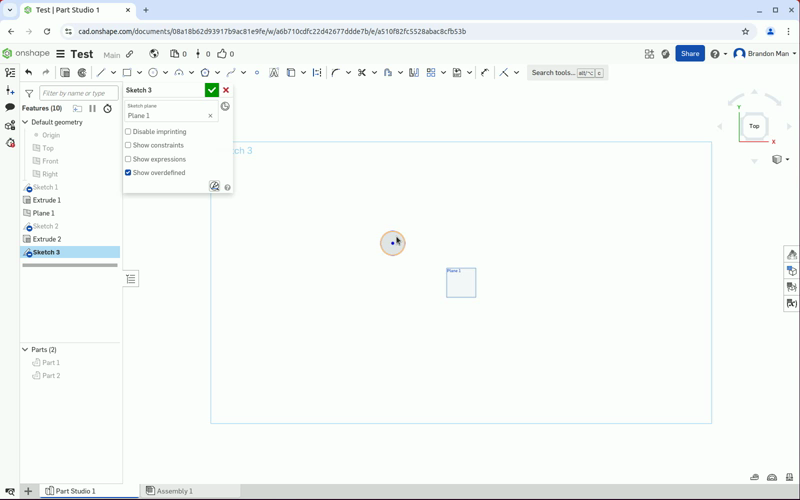
scroll(6)
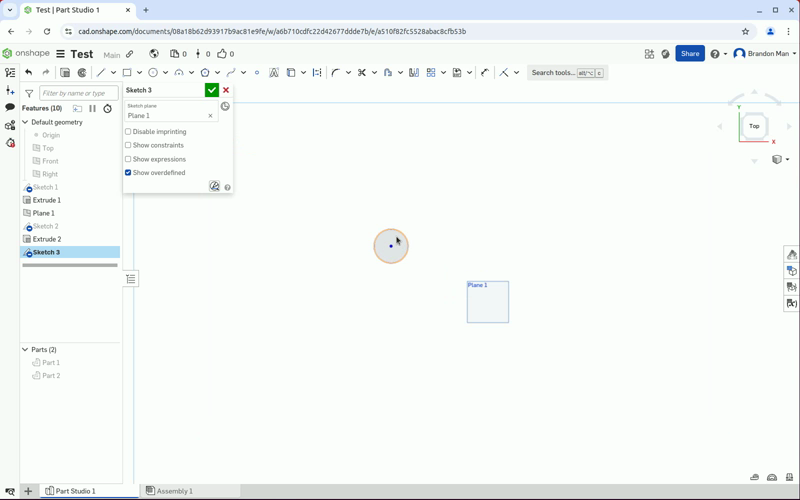
scroll(6)
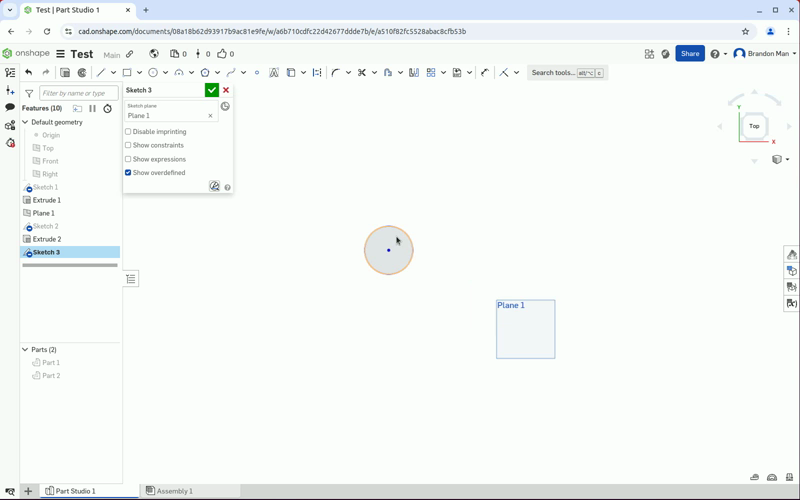
scroll(6)
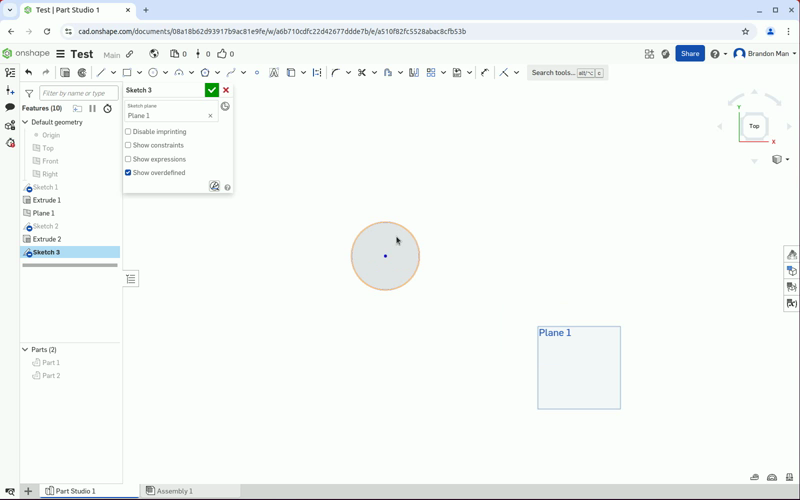
scroll(6)
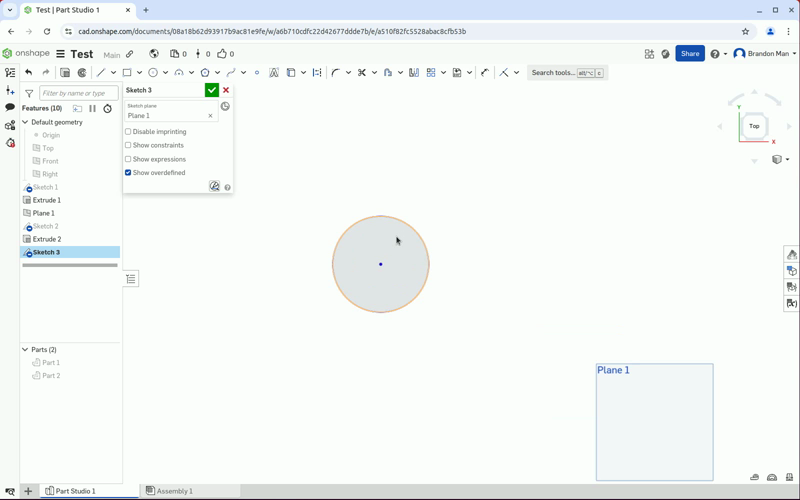
scroll(6)
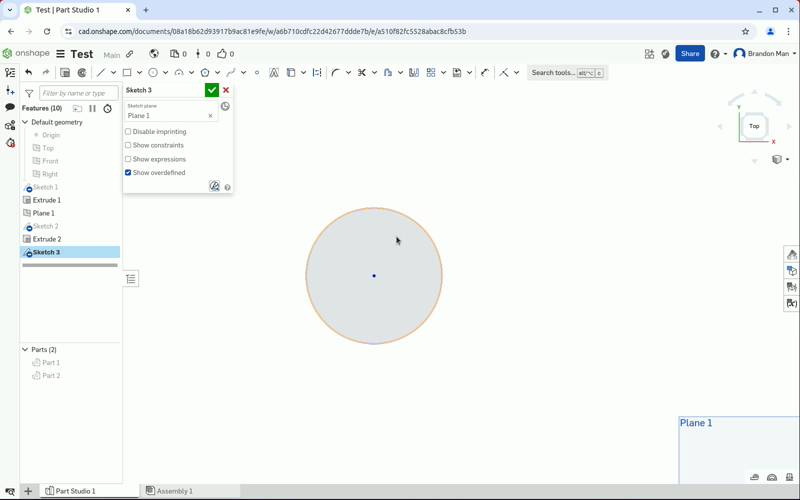
scroll(6)
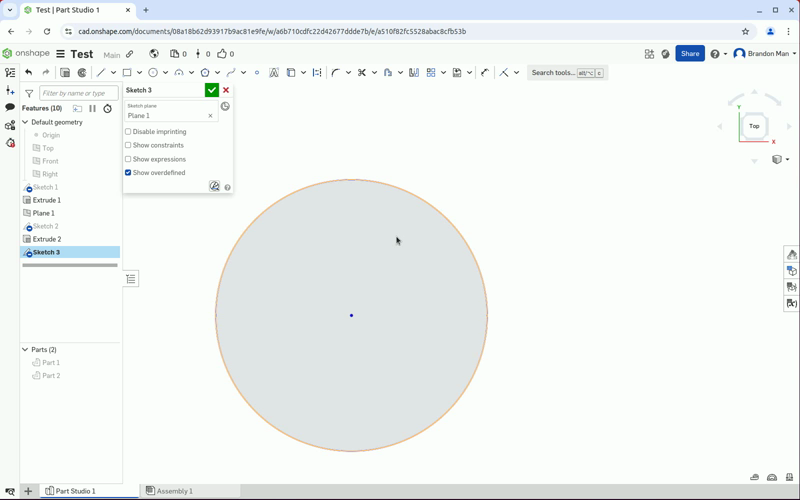
click(396, 236)
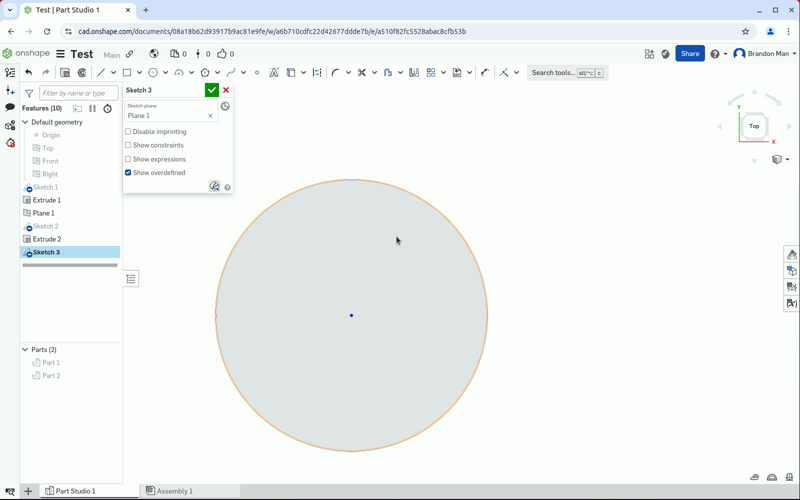
scroll(-6)
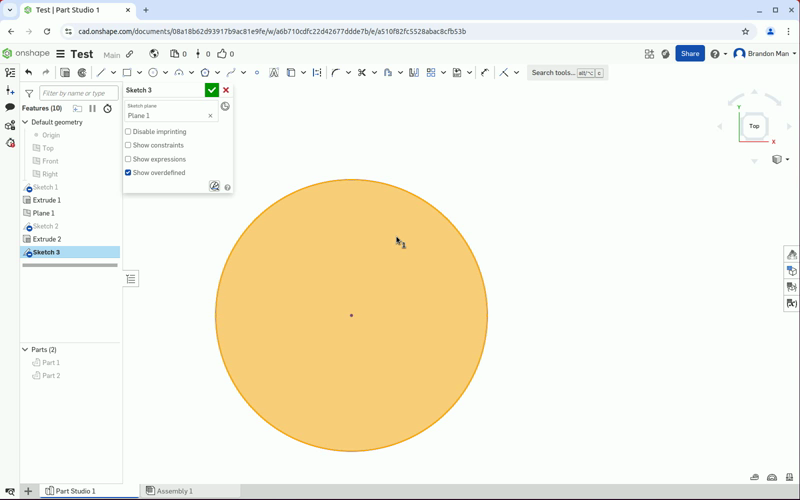
scroll(-6)
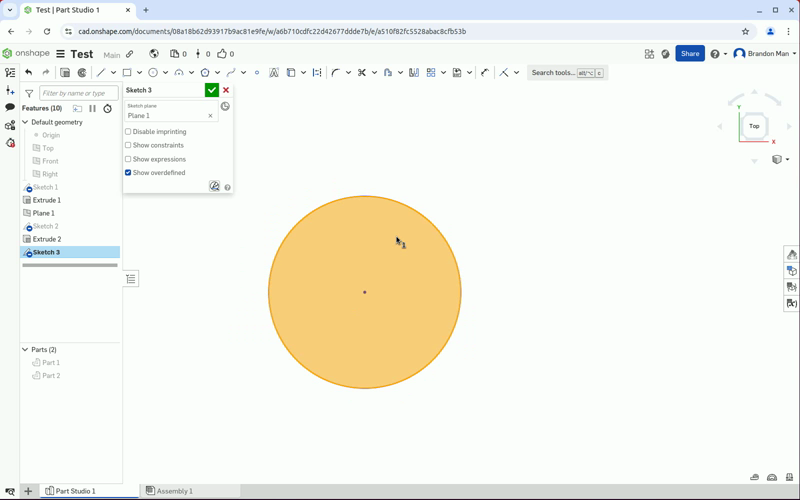
scroll(-6)
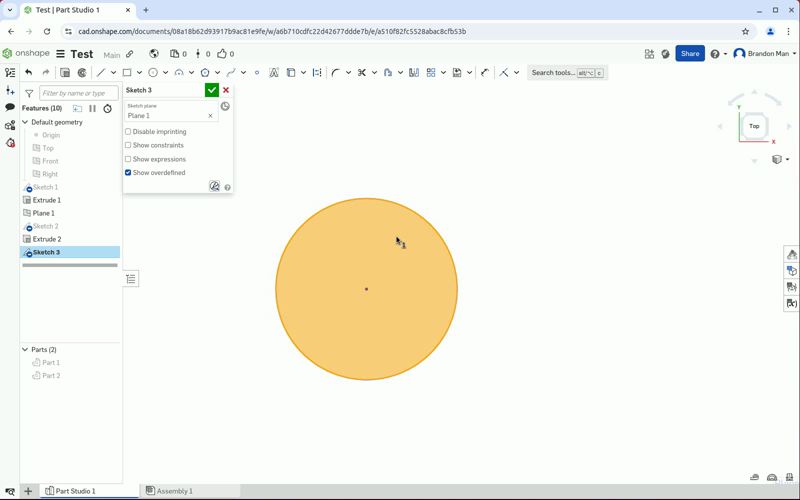
scroll(-6)
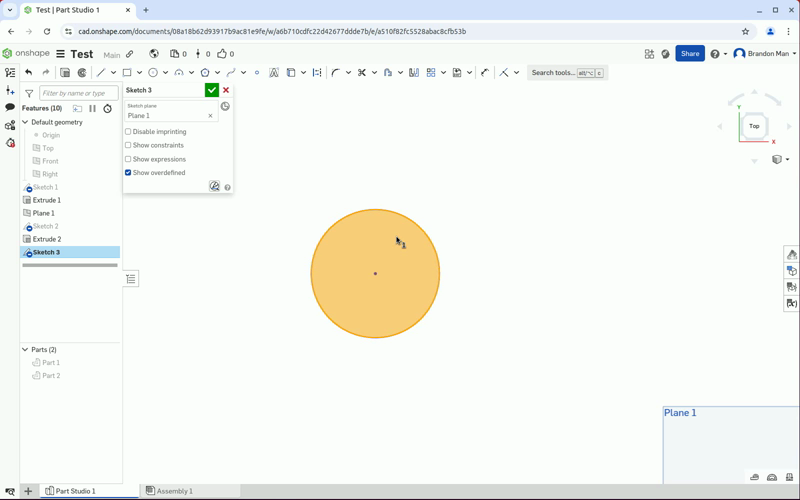
scroll(-6)
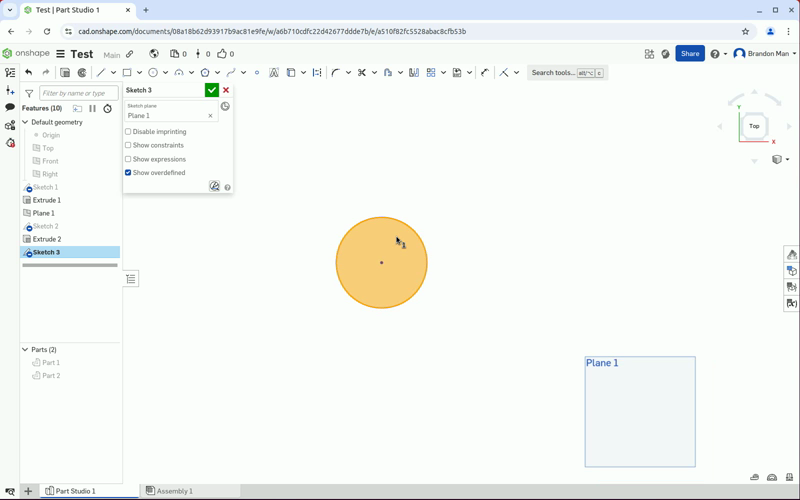
scroll(-6)
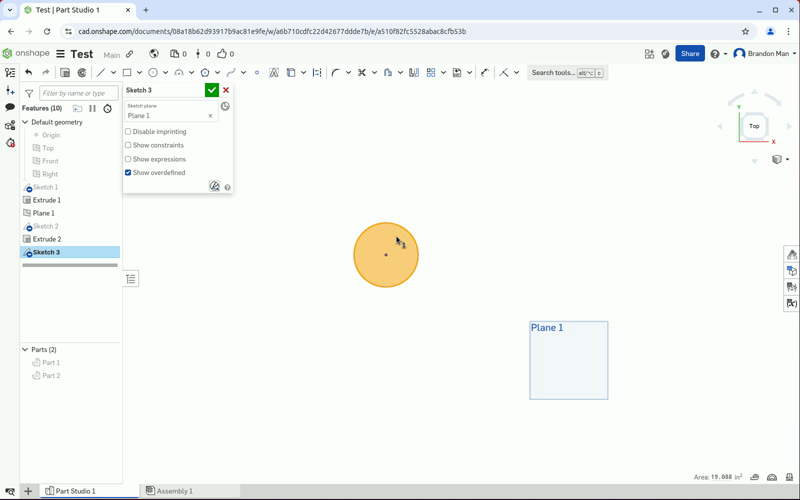
scroll(-6)
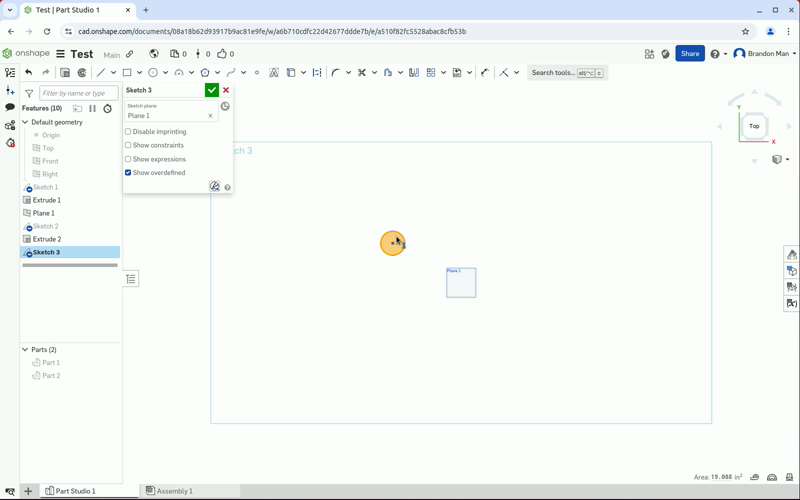
mouse_move(73, 352)
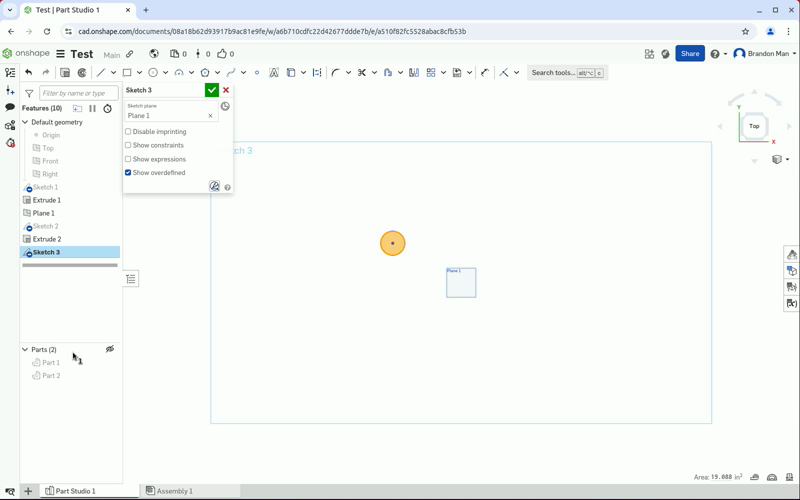
key(shift+y)
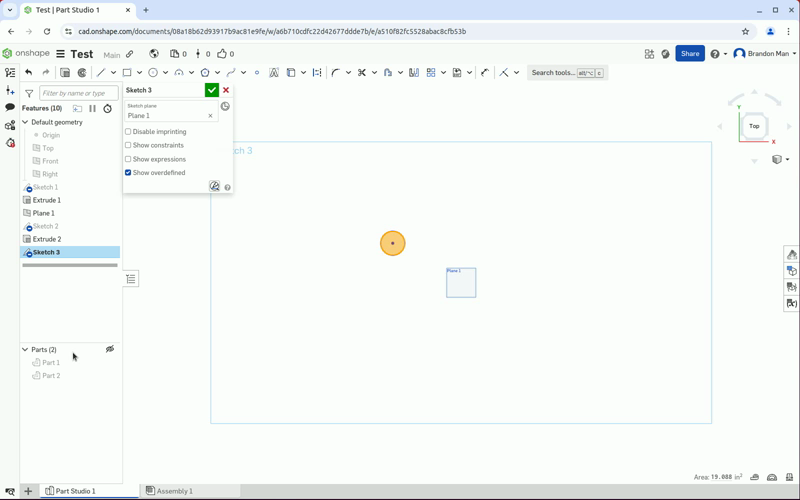
key(shift+e)
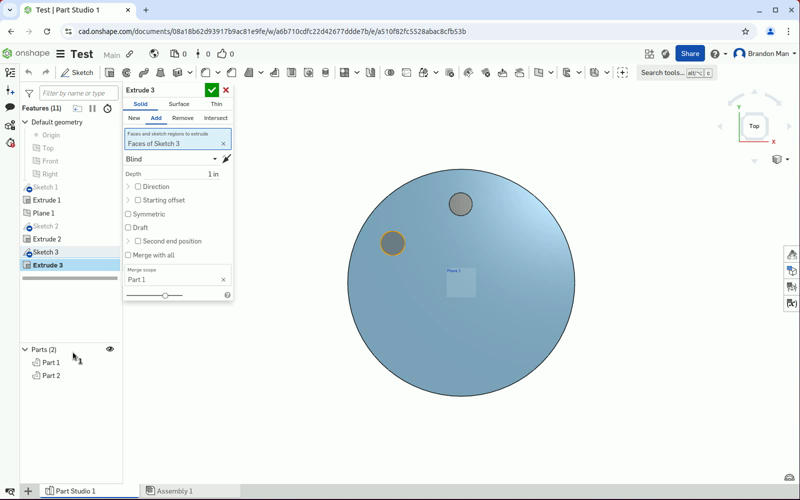
mouse_move(143, 106)
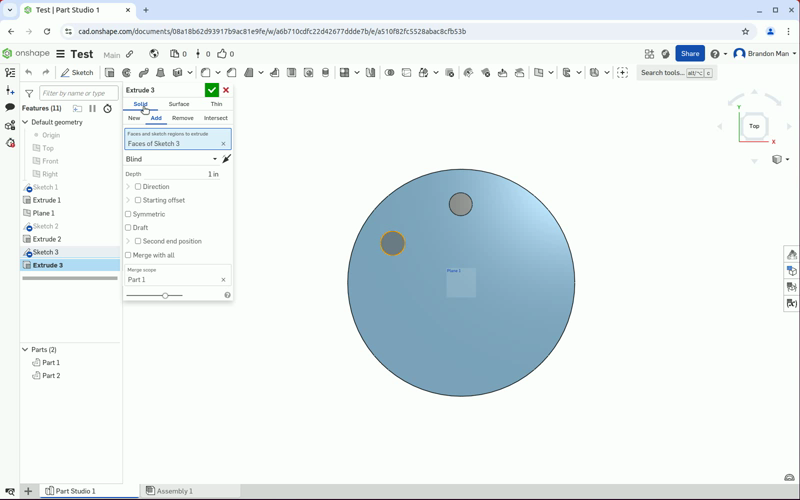
click(143, 106)
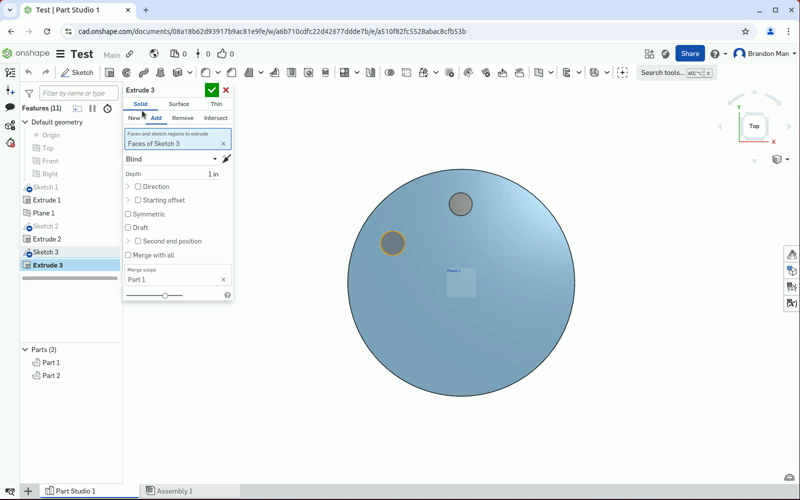
mouse_move(137, 120)
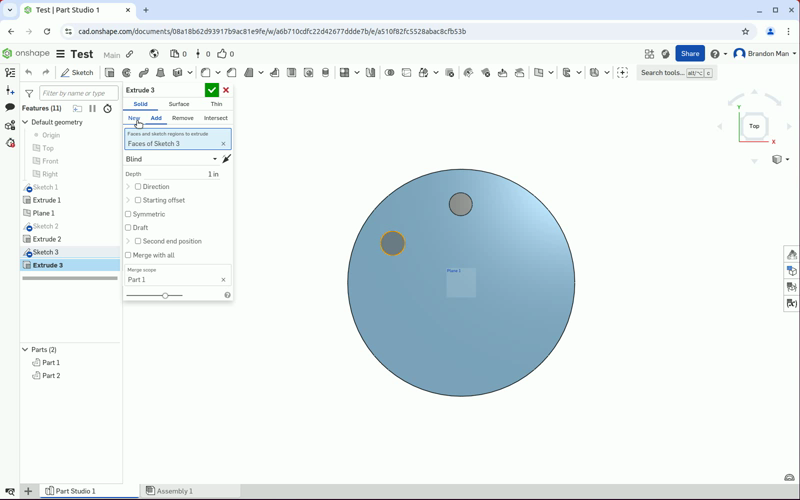
click(137, 120)
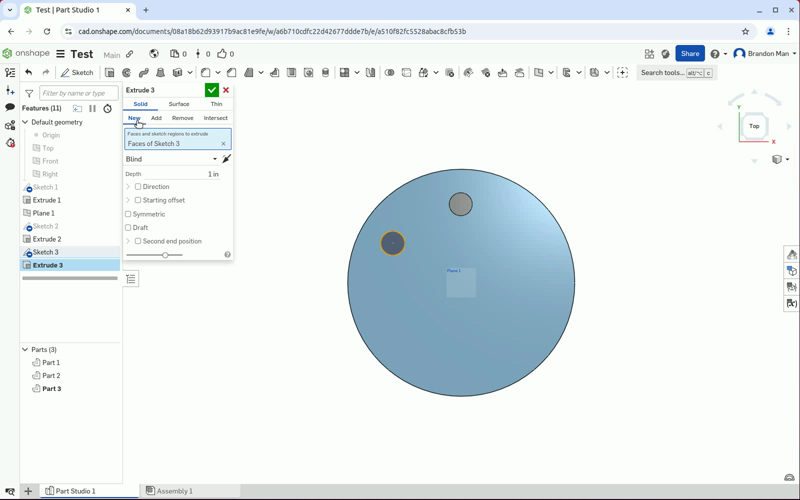
key(tab, 4)
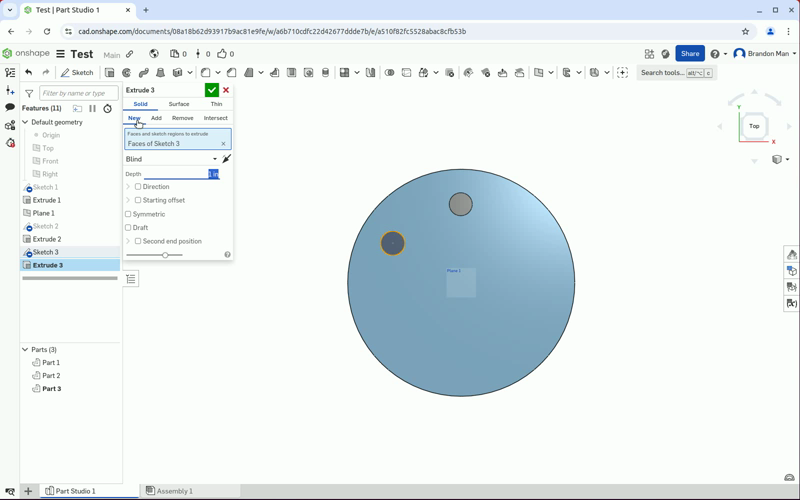
text(11.554)
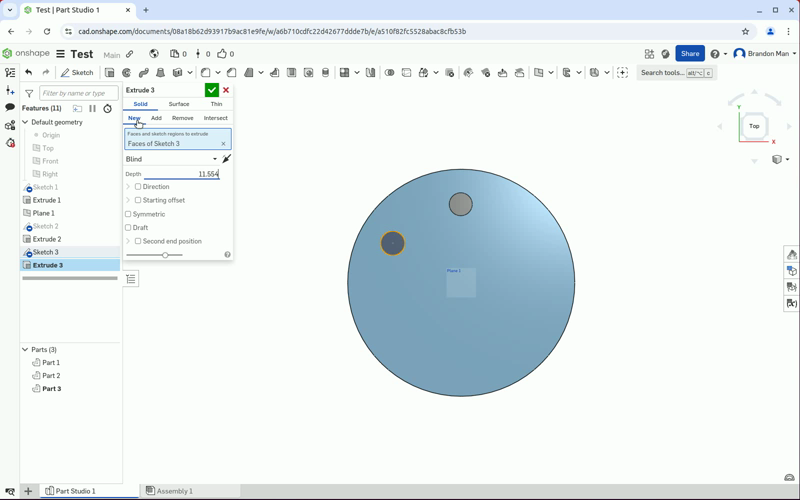
key(enter)
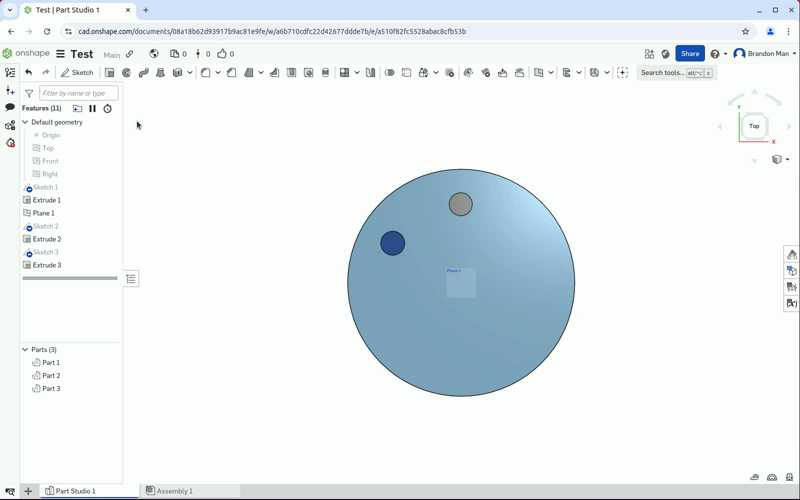
key(shift+h)
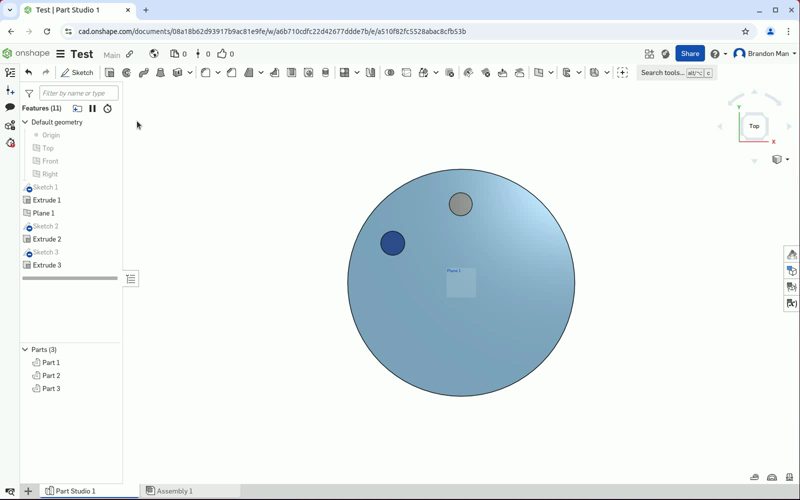
key(shift+h)
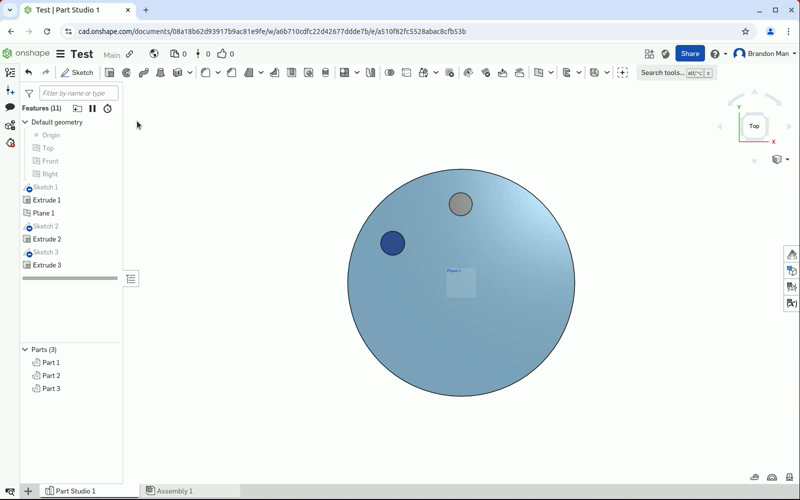
mouse_move(73, 189)
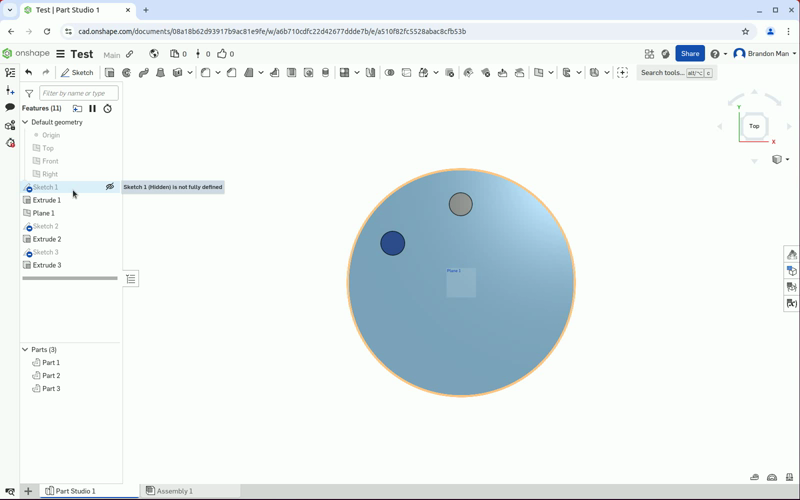
click(73, 189)
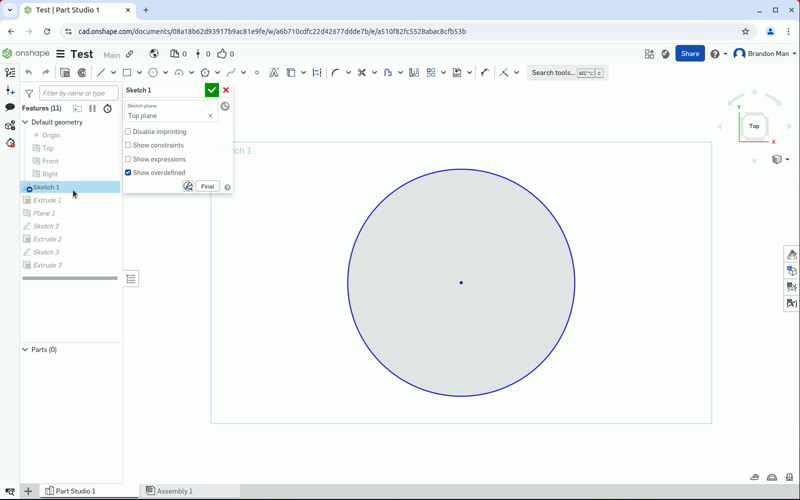
mouse_move(229, 92)
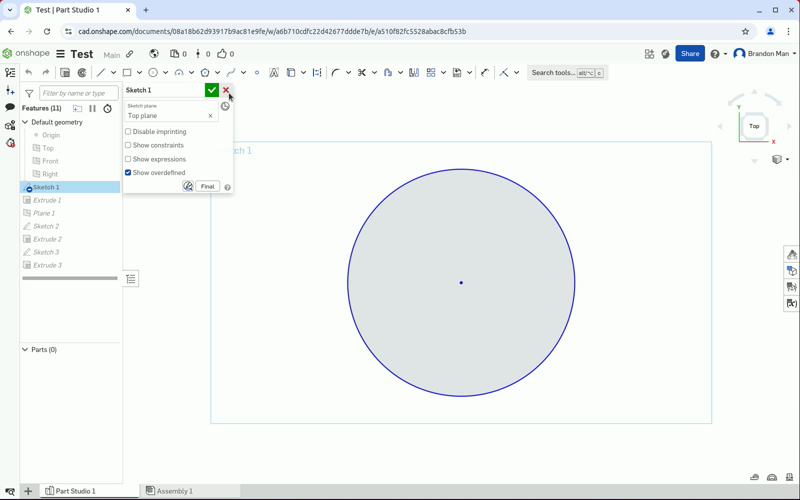
click(229, 92)
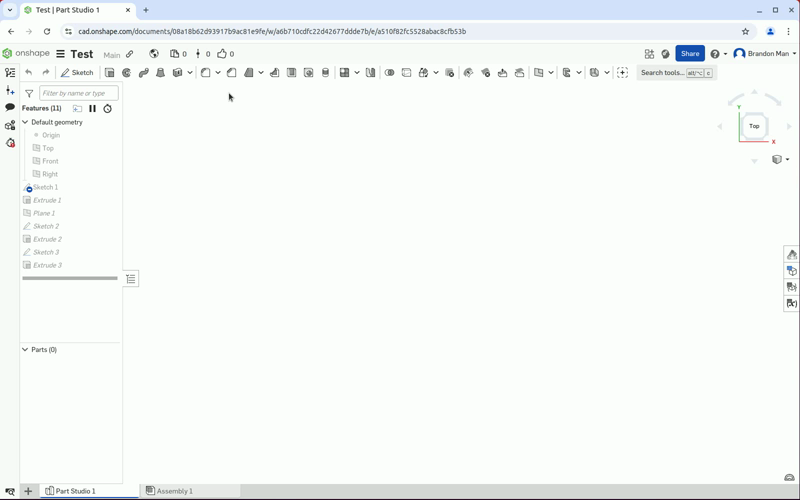
key(shift+s)
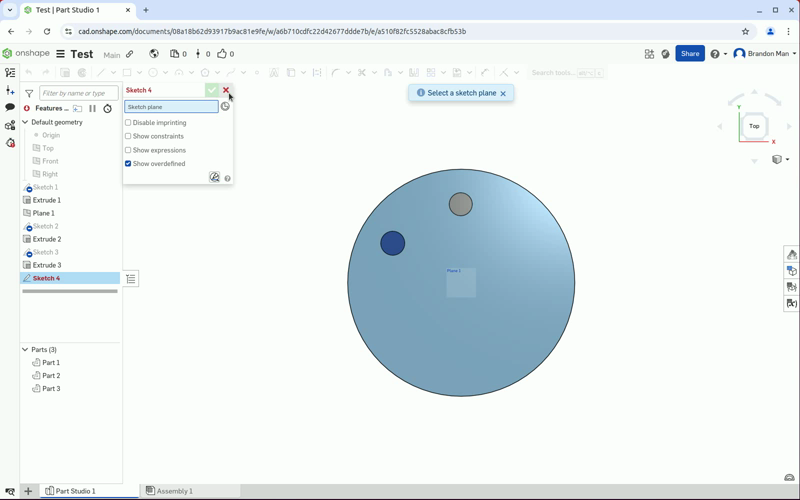
mouse_move(73, 215)
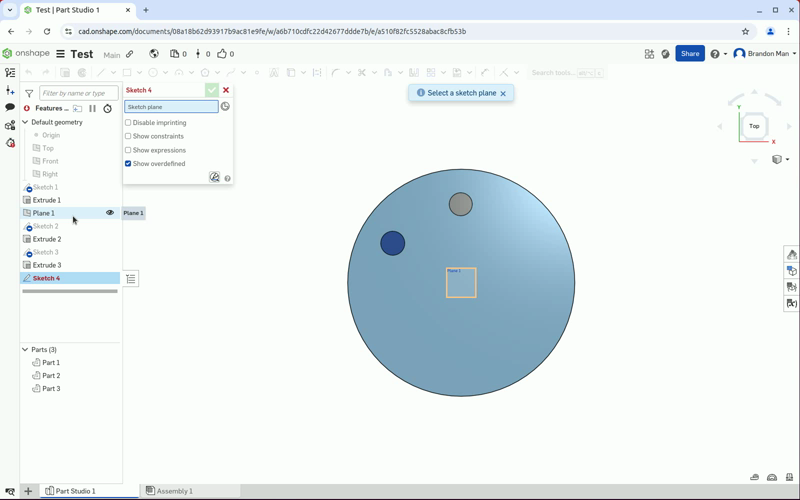
click(73, 215)
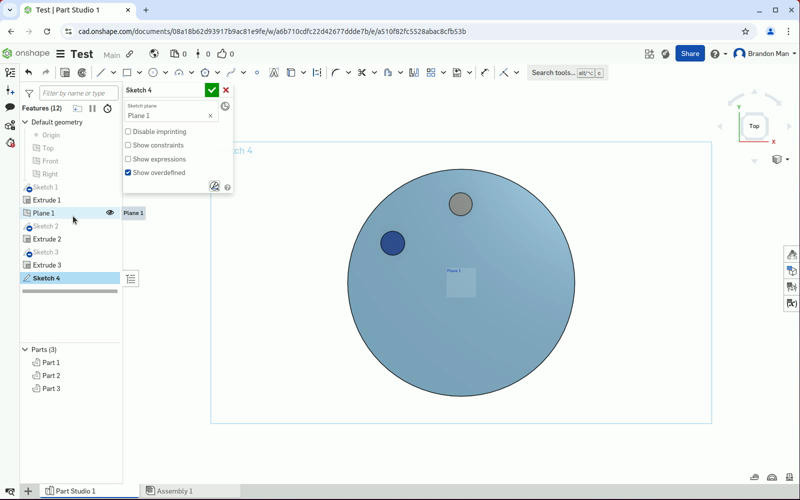
mouse_move(73, 352)
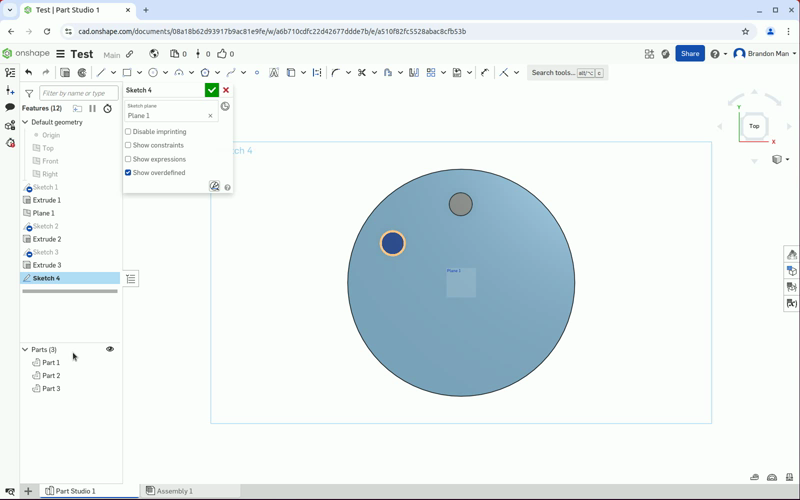
key(y)
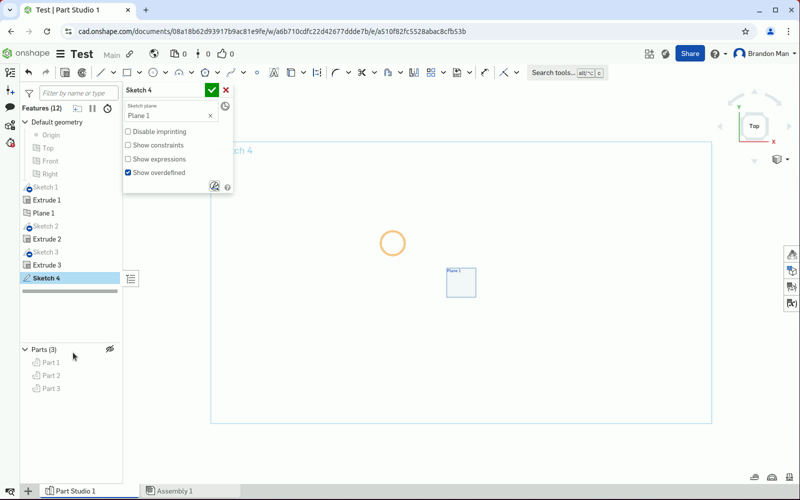
key(c)
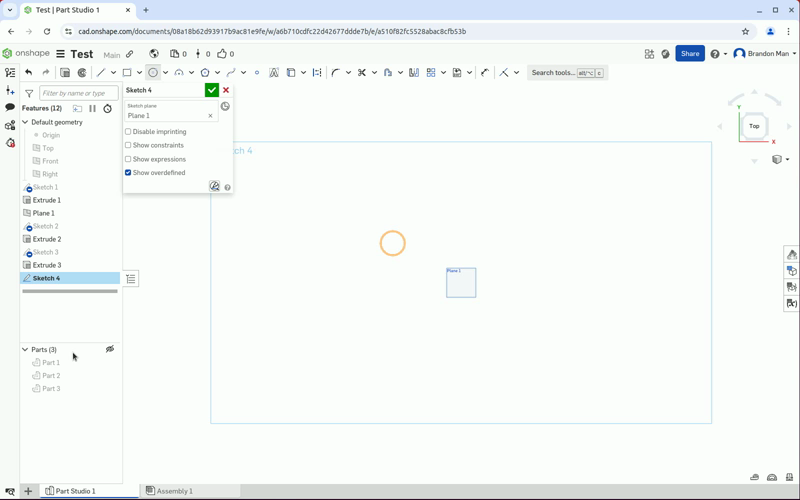
key_down(shift)
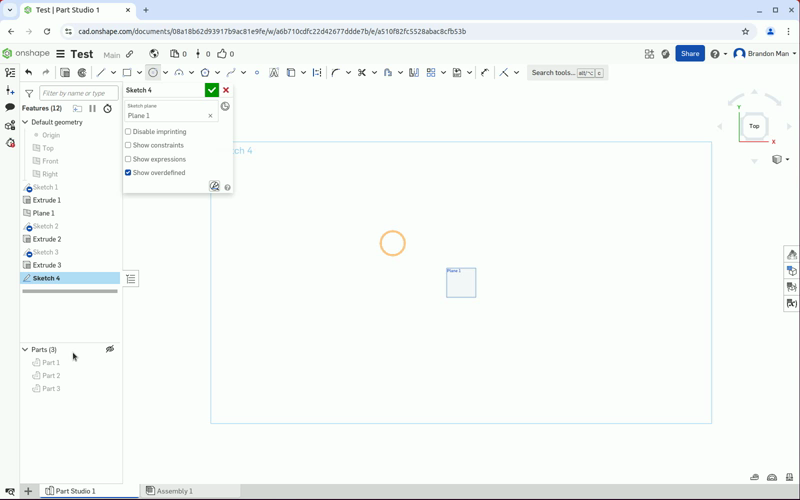
mouse_move(392, 322)
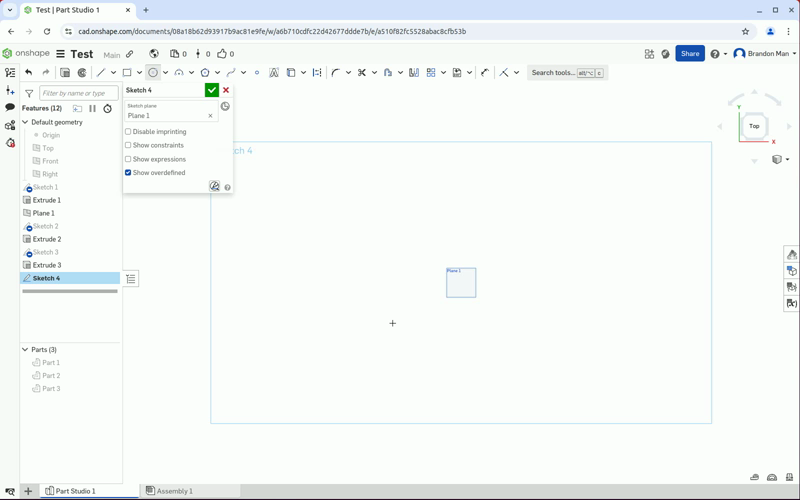
click(392, 322)
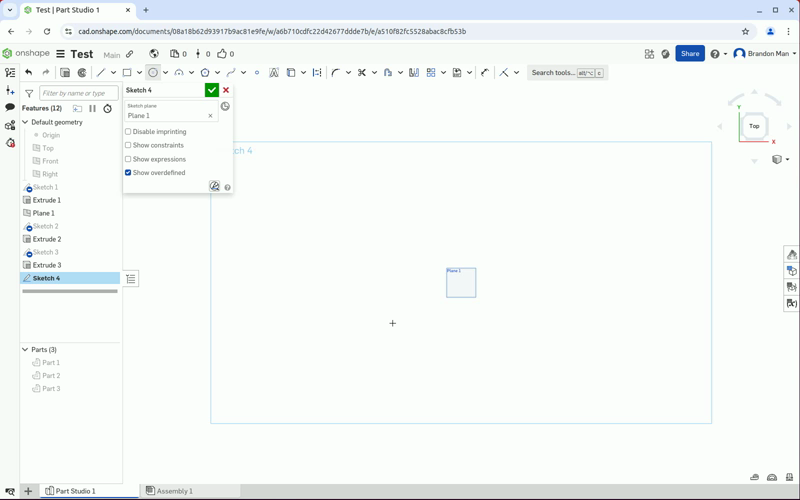
key_up(shift)
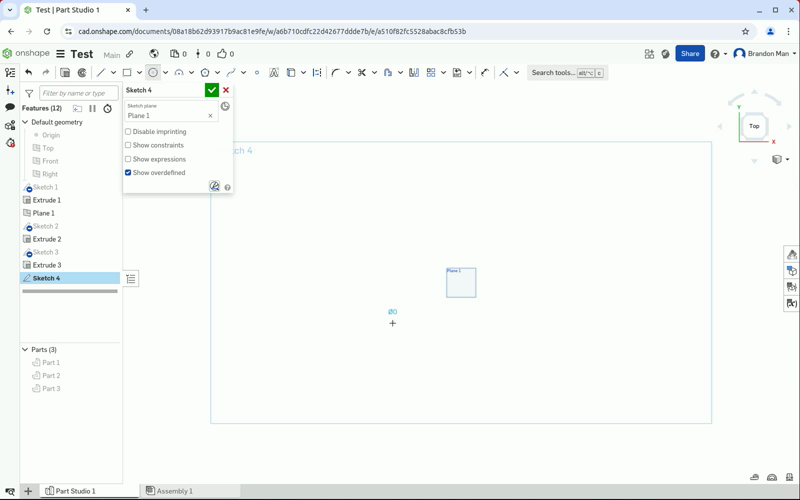
mouse_move(404, 322)
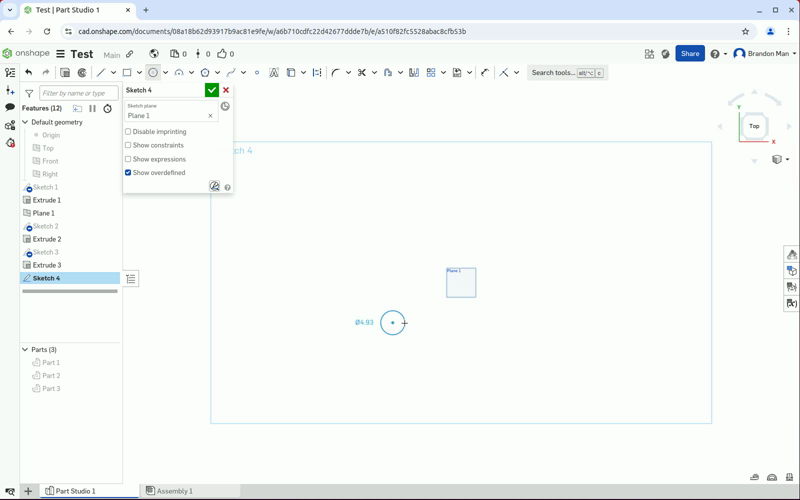
click(404, 322)
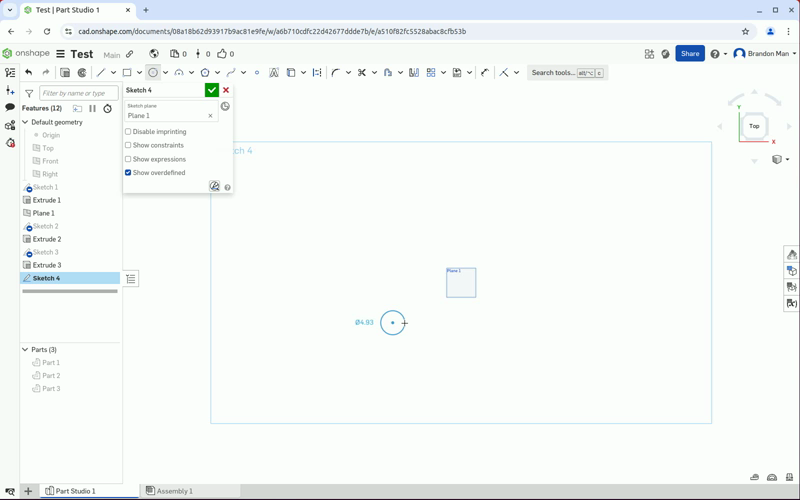
key(esc)
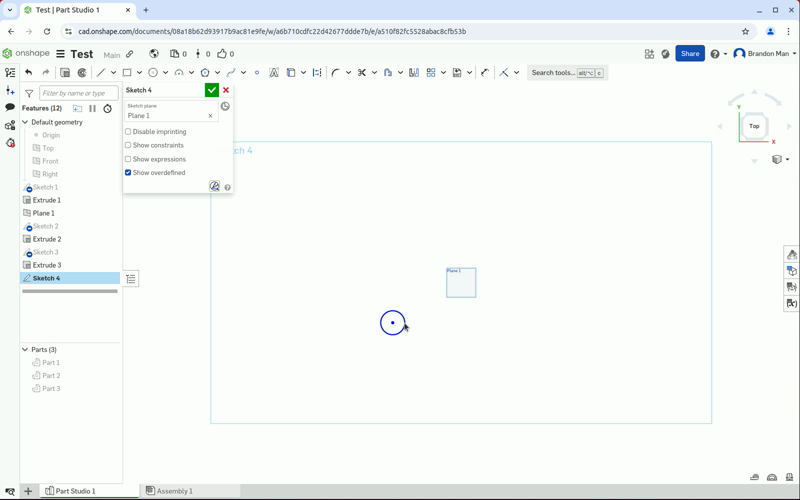
mouse_move(403, 324)
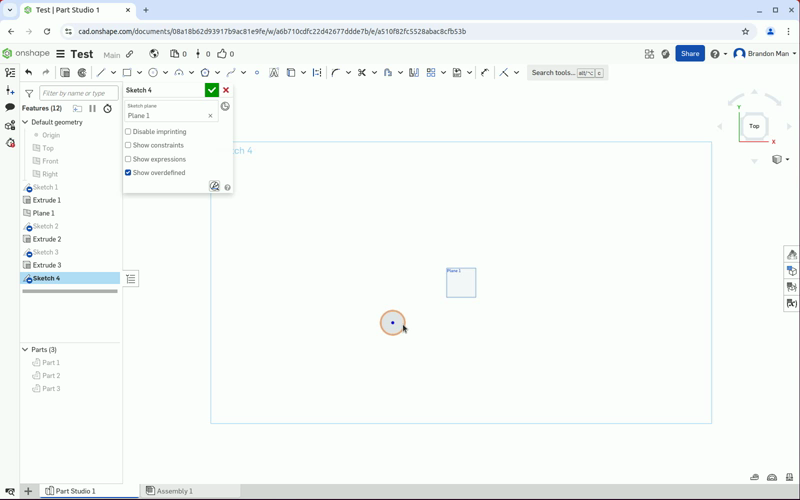
scroll(6)
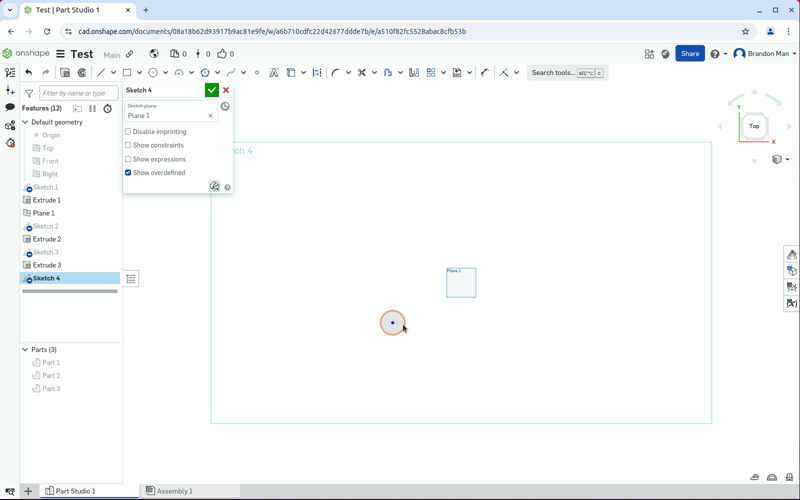
scroll(6)
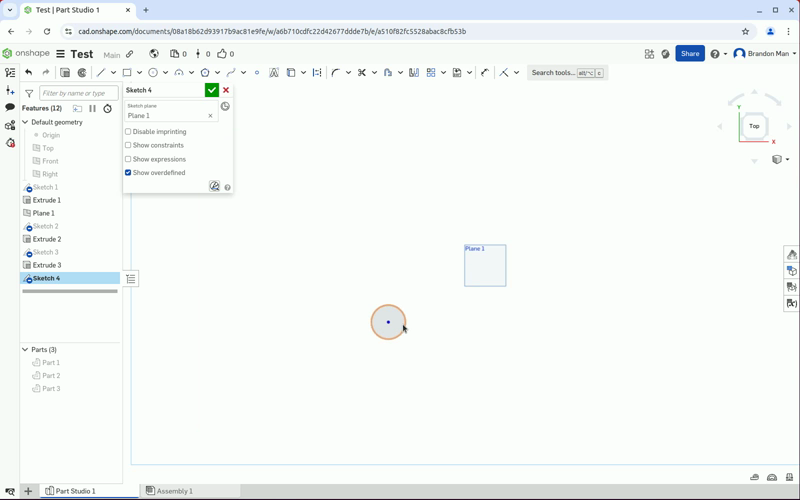
scroll(6)
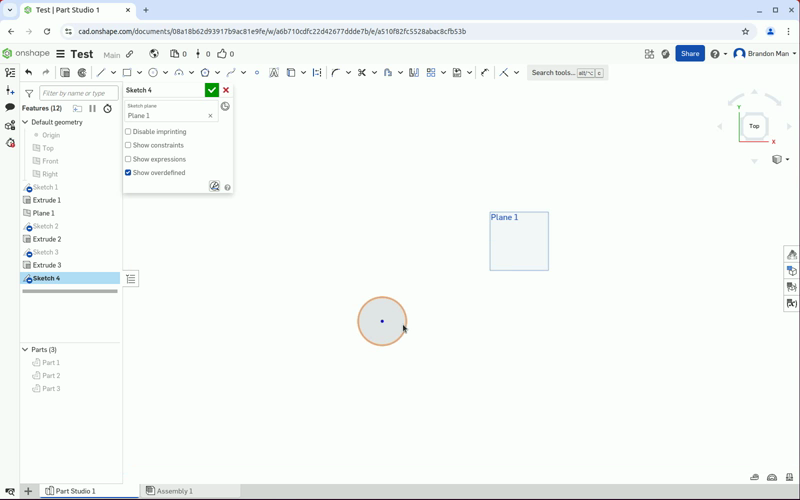
scroll(6)
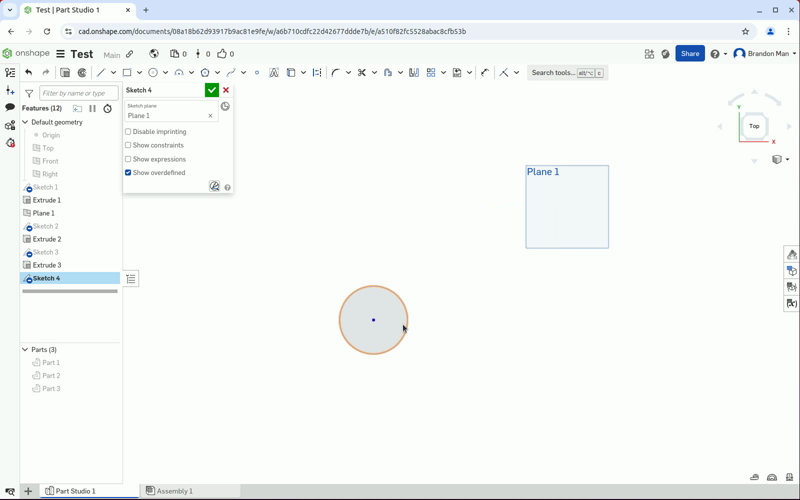
scroll(6)
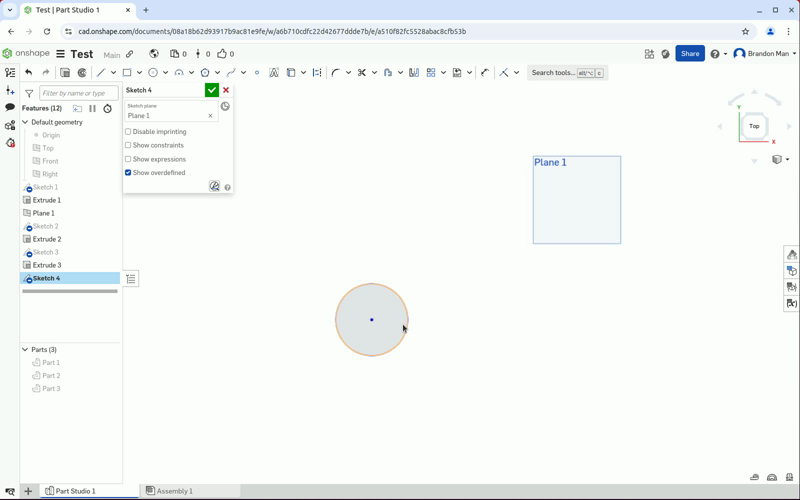
scroll(6)
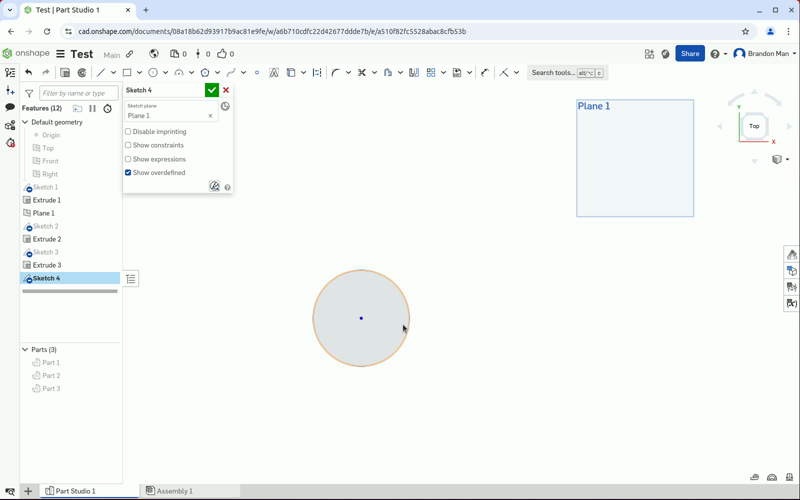
scroll(6)
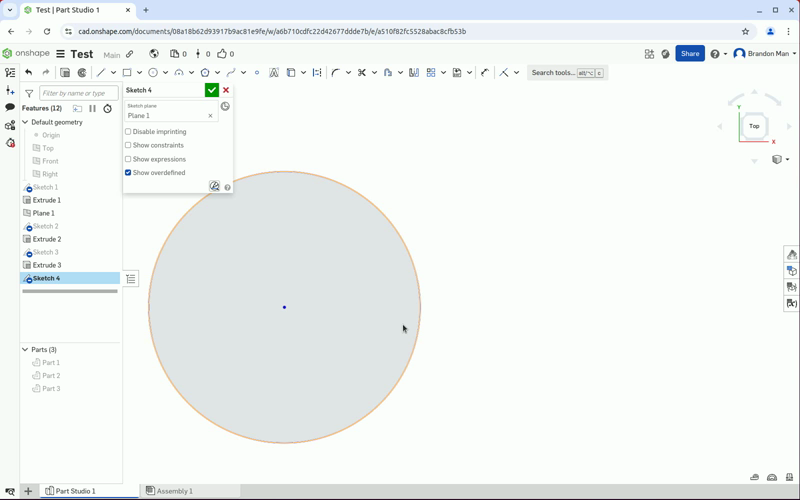
click(403, 324)
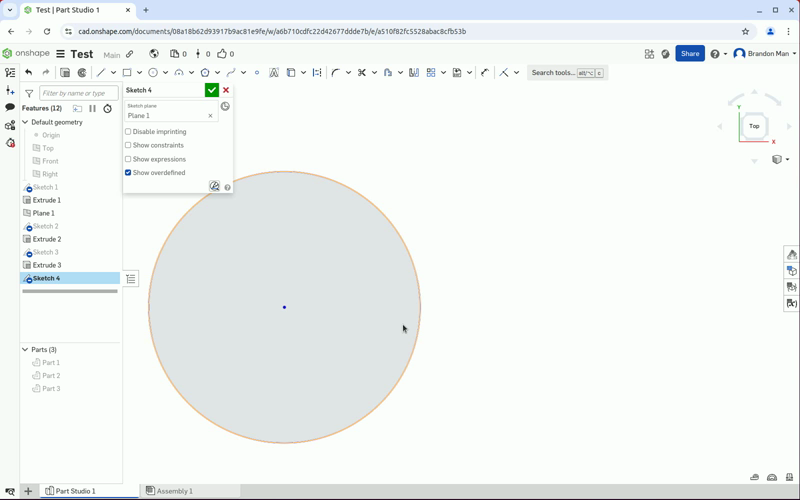
scroll(-6)
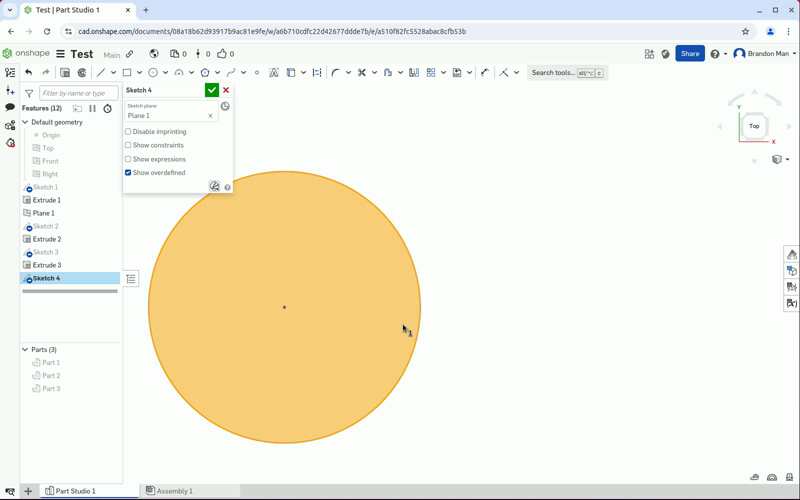
scroll(-6)
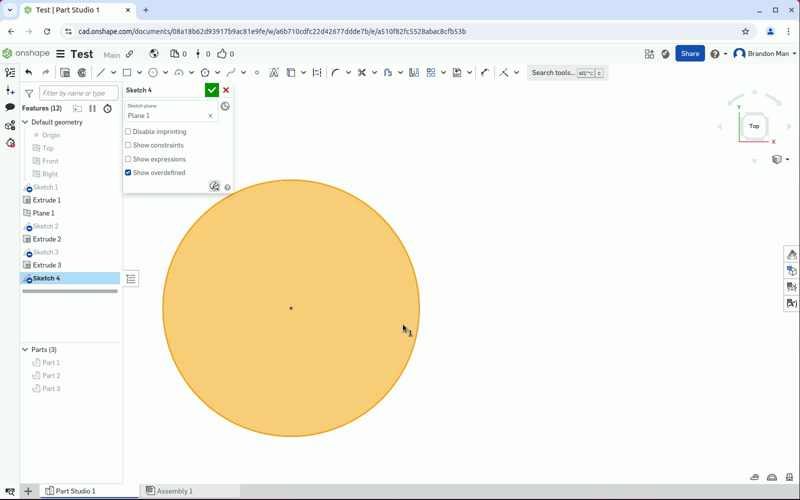
scroll(-6)
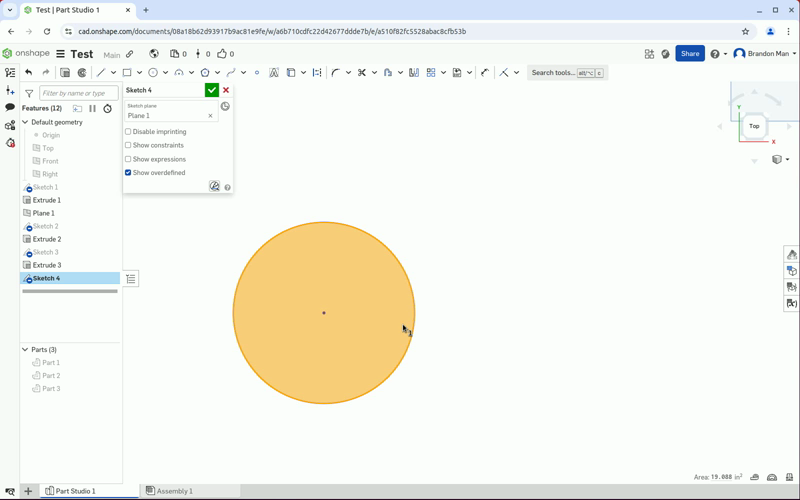
scroll(-6)
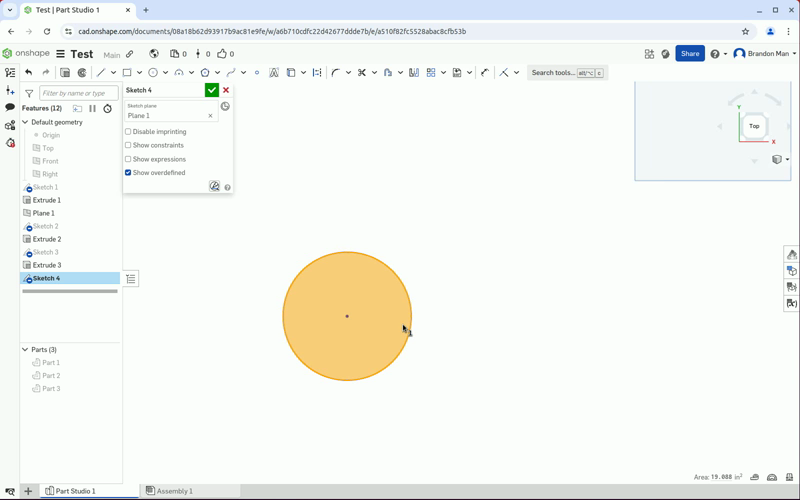
scroll(-6)
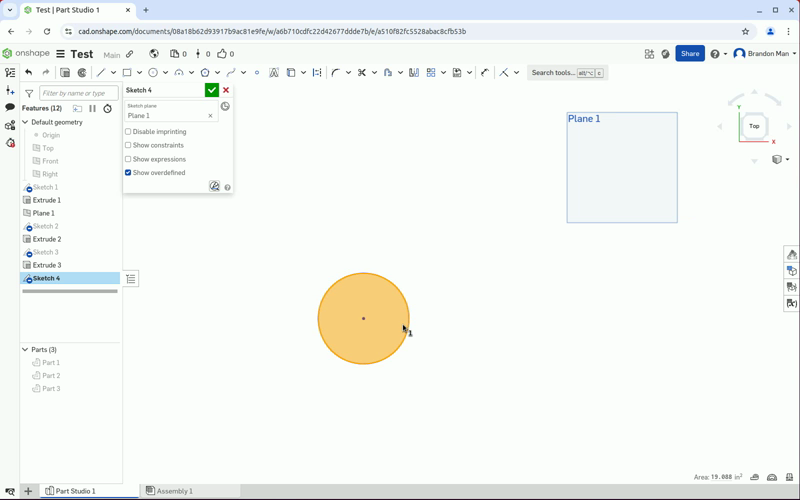
scroll(-6)
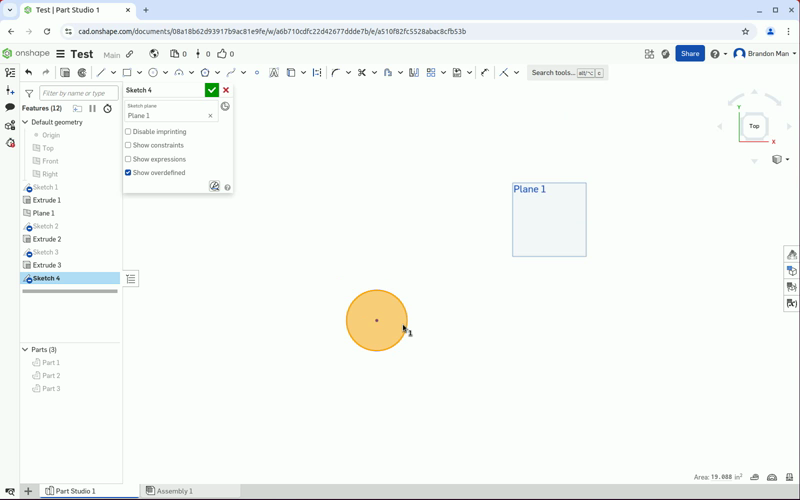
scroll(-6)
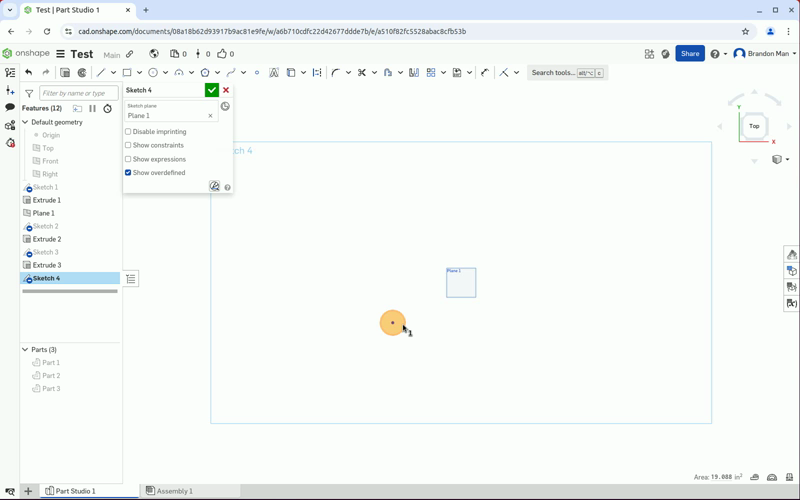
mouse_move(73, 352)
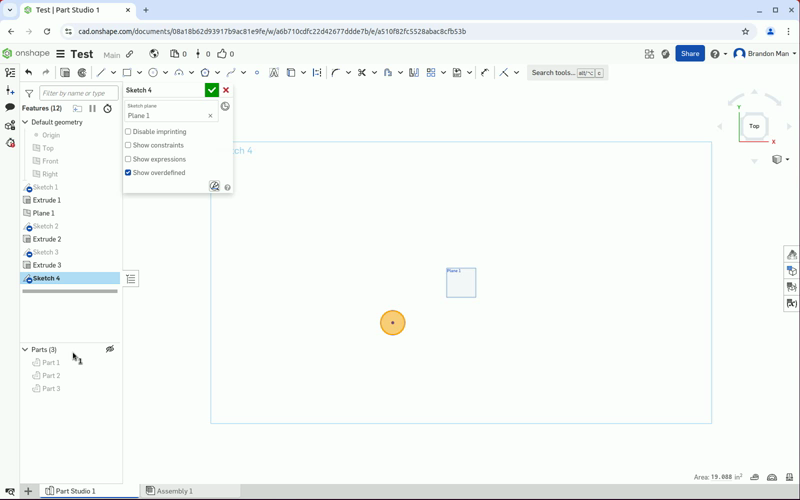
key(shift+y)
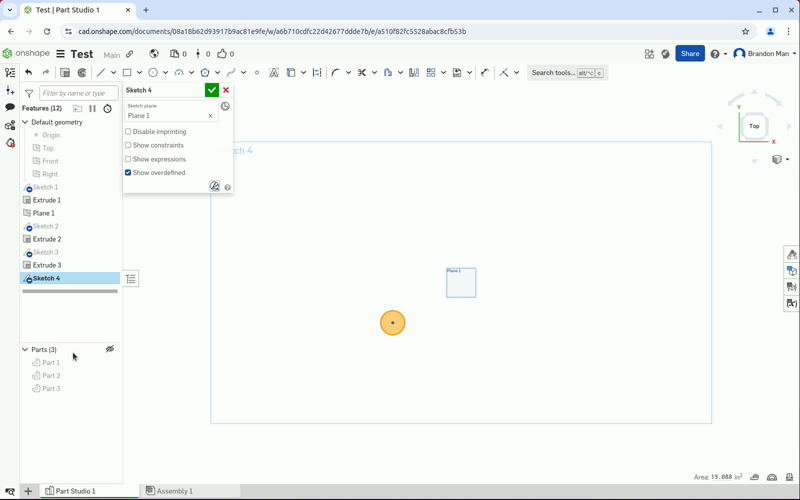
key(shift+e)
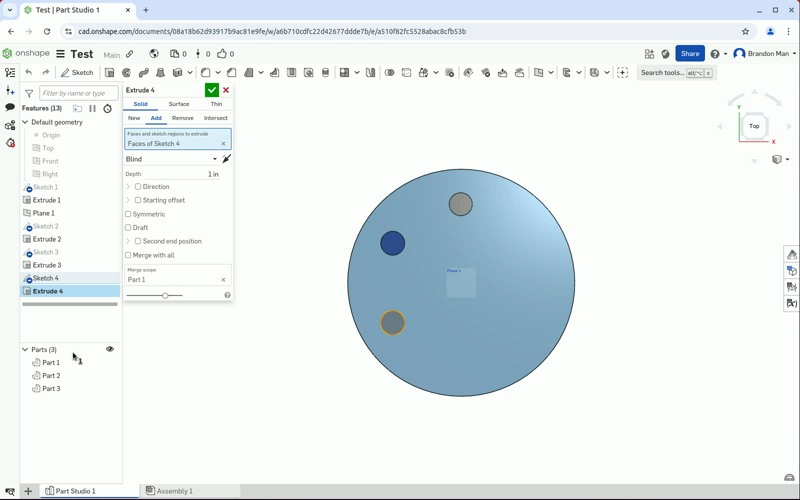
mouse_move(143, 106)
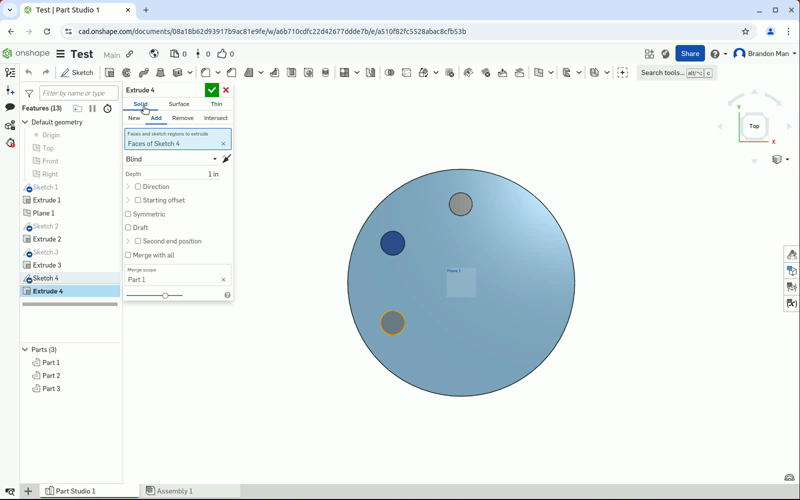
click(143, 106)
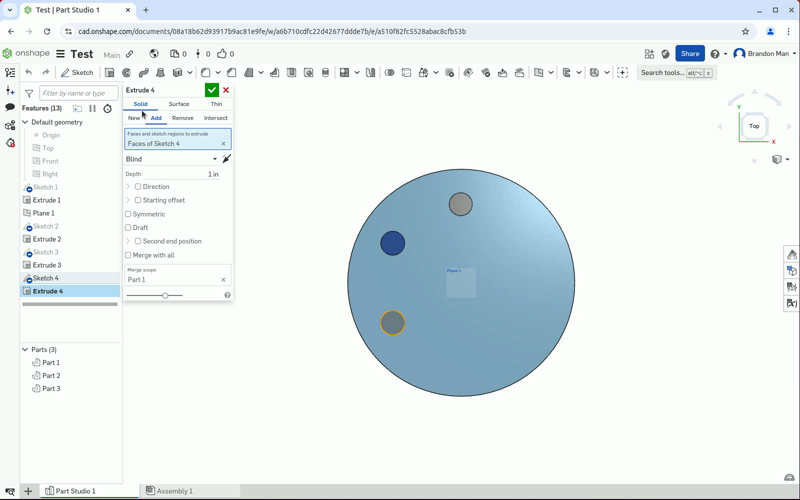
mouse_move(137, 120)
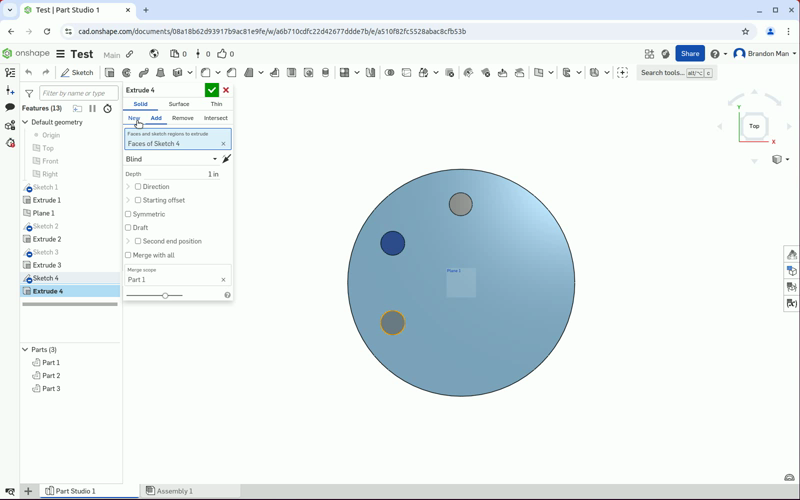
click(137, 120)
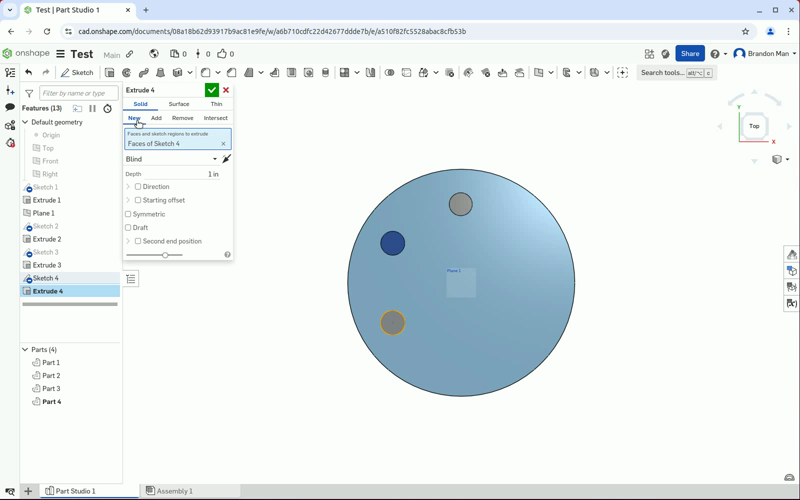
key(tab, 4)
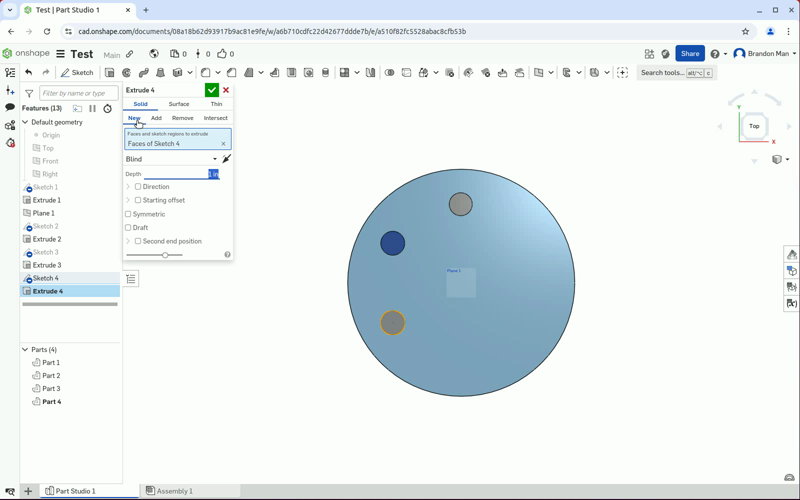
text(11.554)
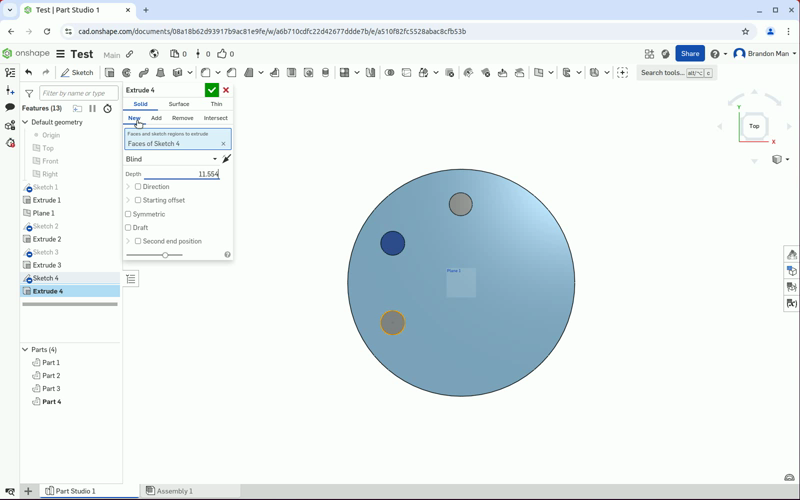
key(enter)
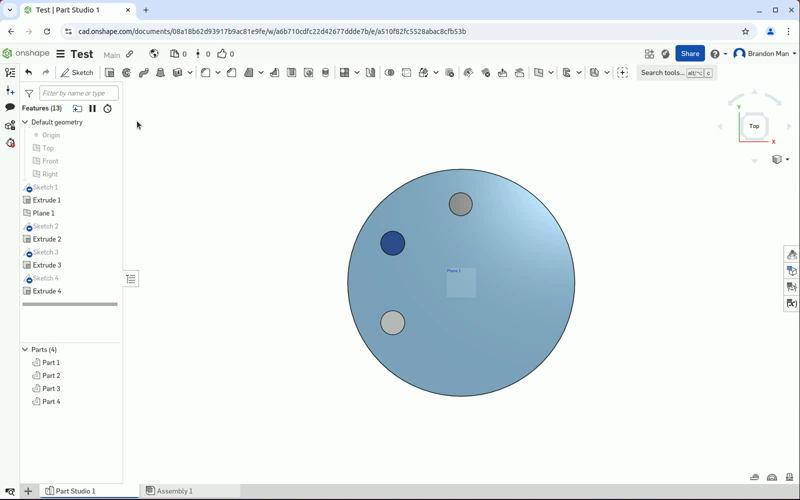
key(shift+h)
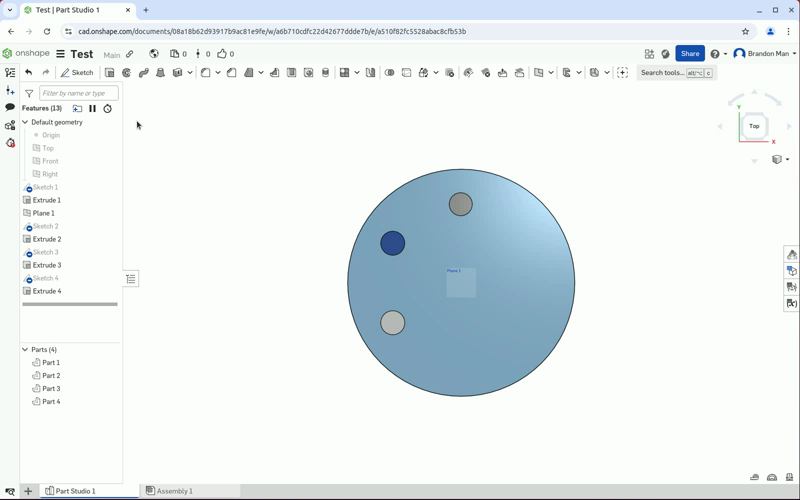
key(shift+h)
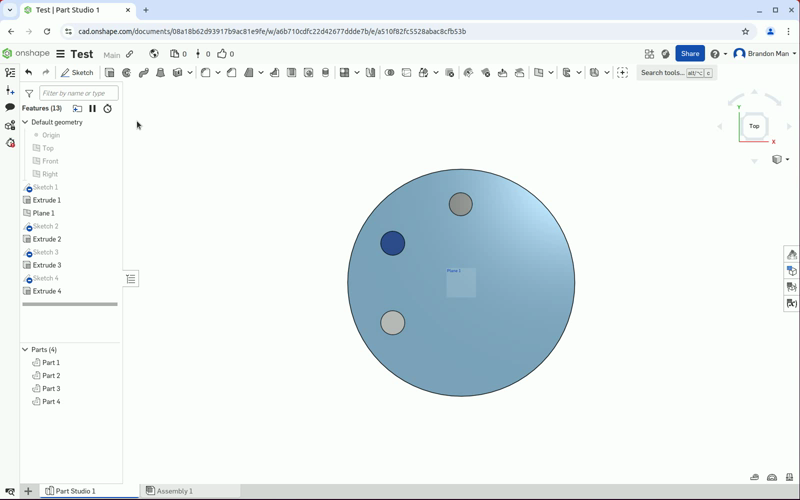
mouse_move(73, 189)
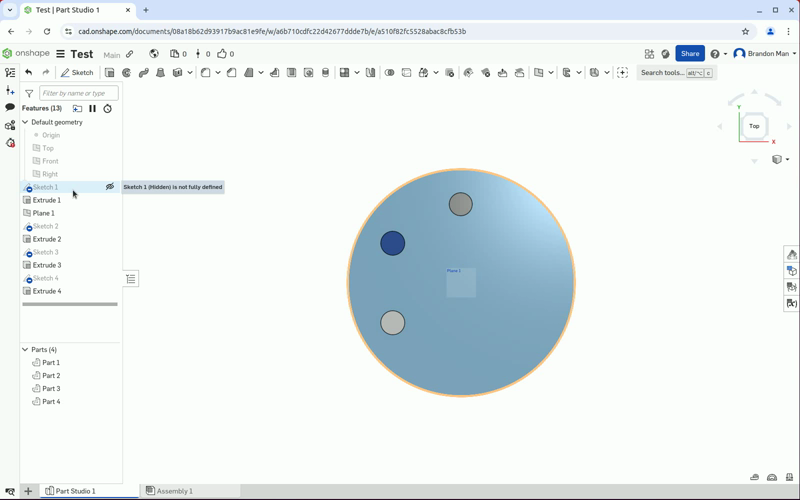
click(73, 189)
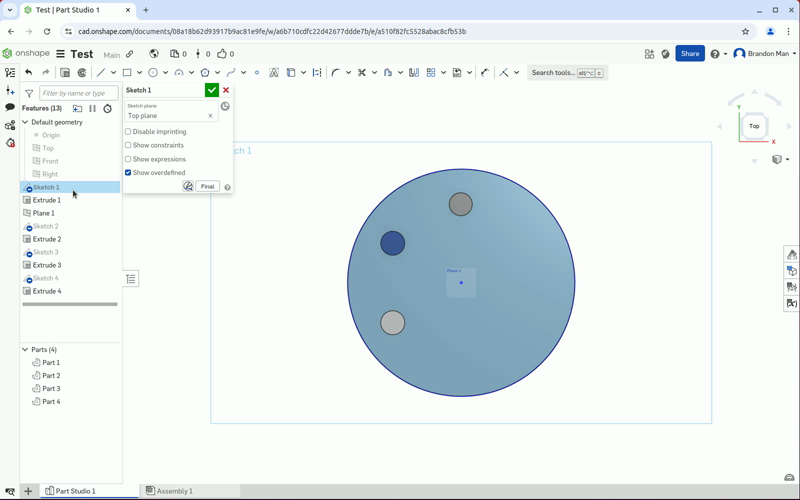
mouse_move(229, 92)
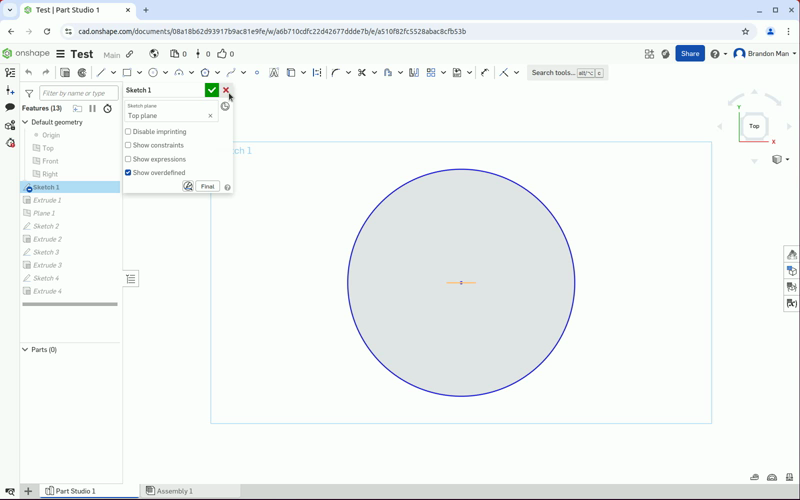
click(229, 92)
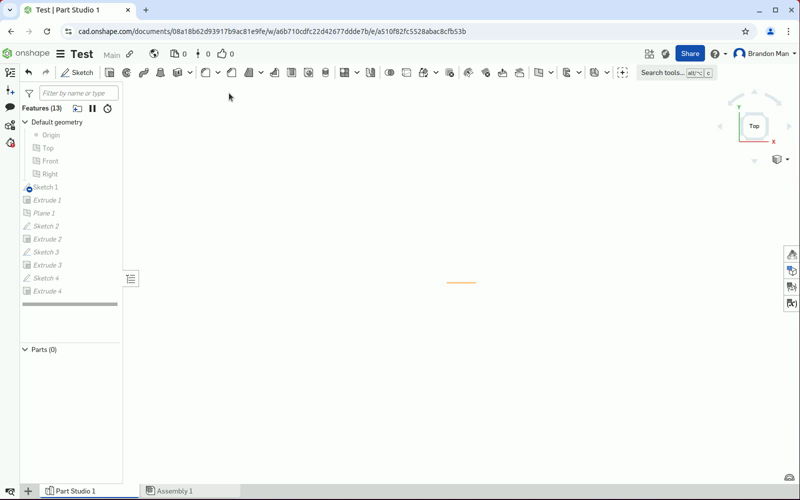
key(shift+s)
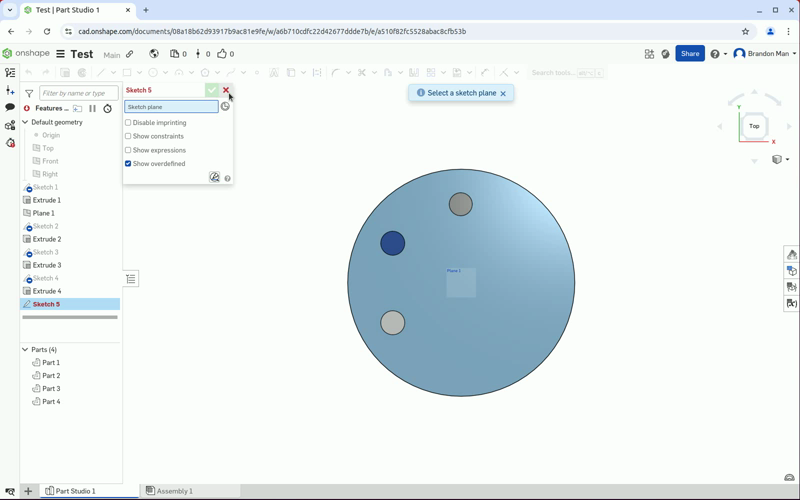
mouse_move(73, 215)
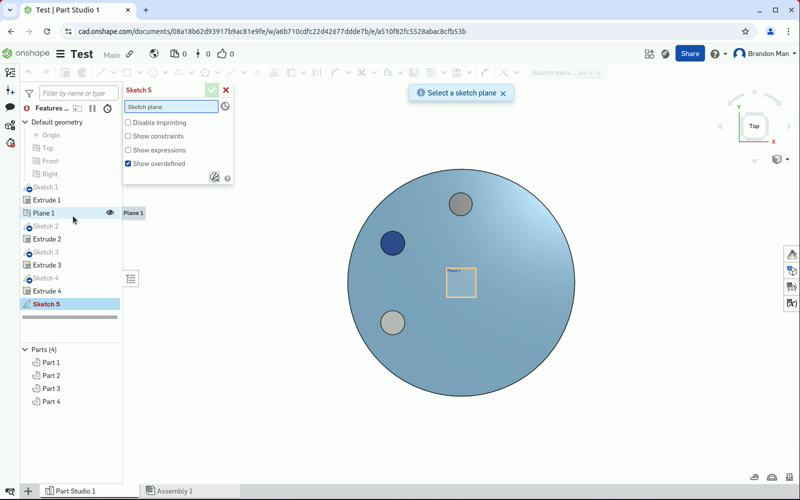
click(73, 215)
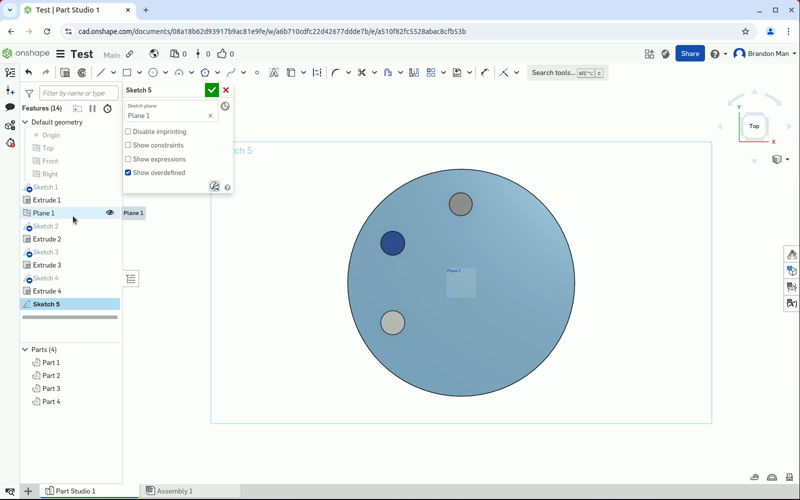
mouse_move(73, 352)
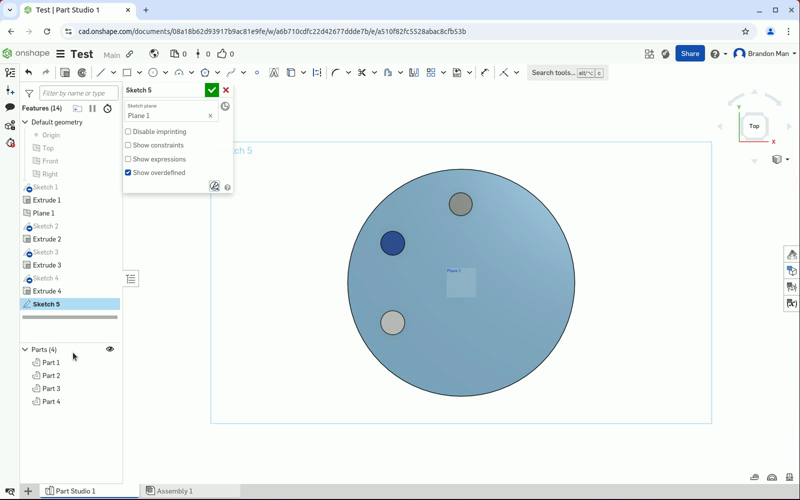
key(y)
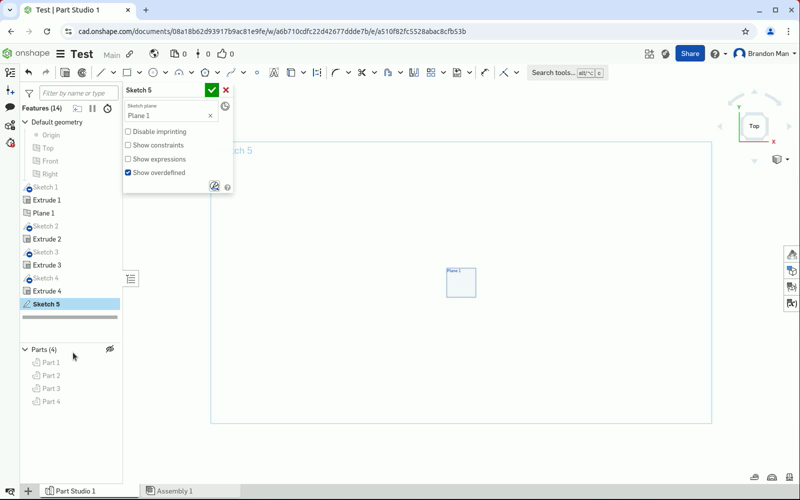
key(c)
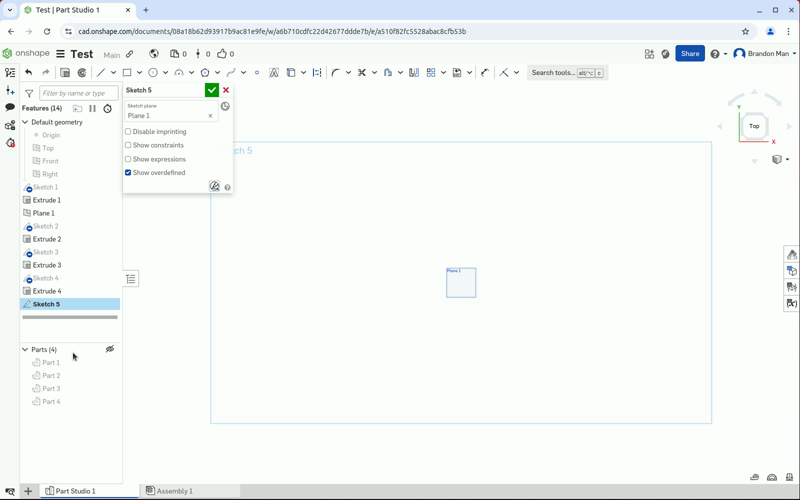
key_down(shift)
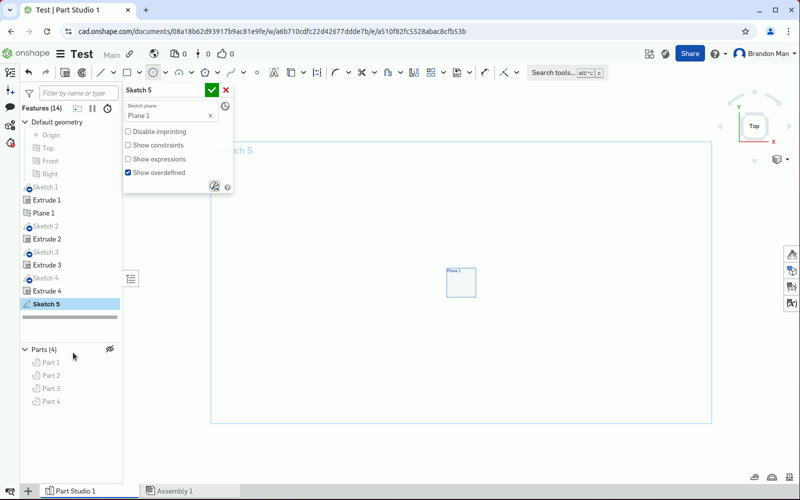
mouse_move(460, 361)
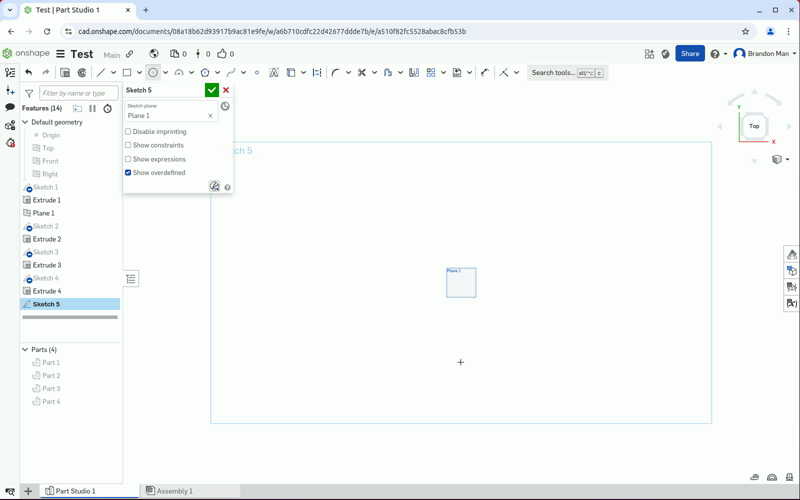
click(460, 361)
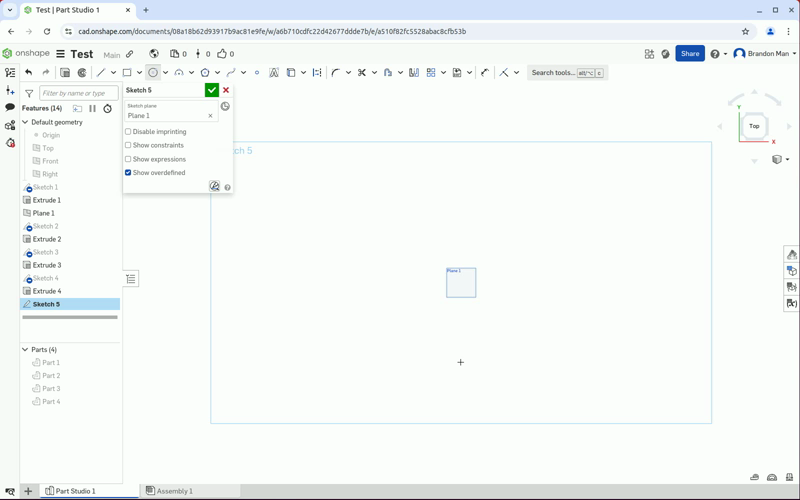
key_up(shift)
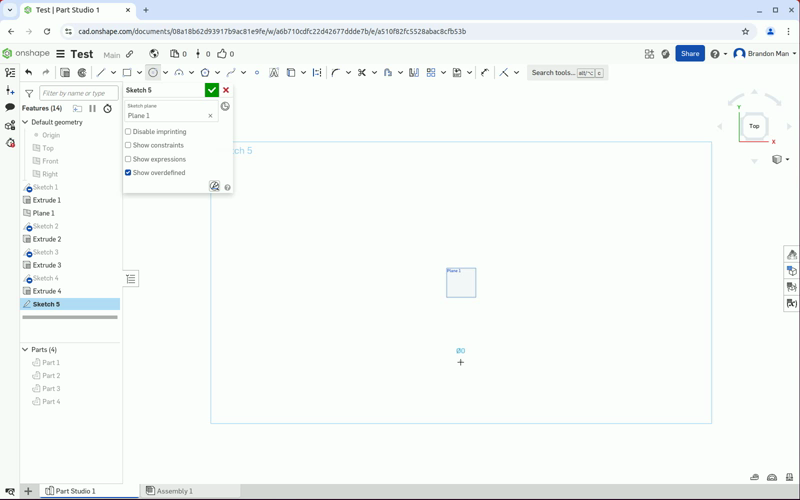
mouse_move(472, 361)
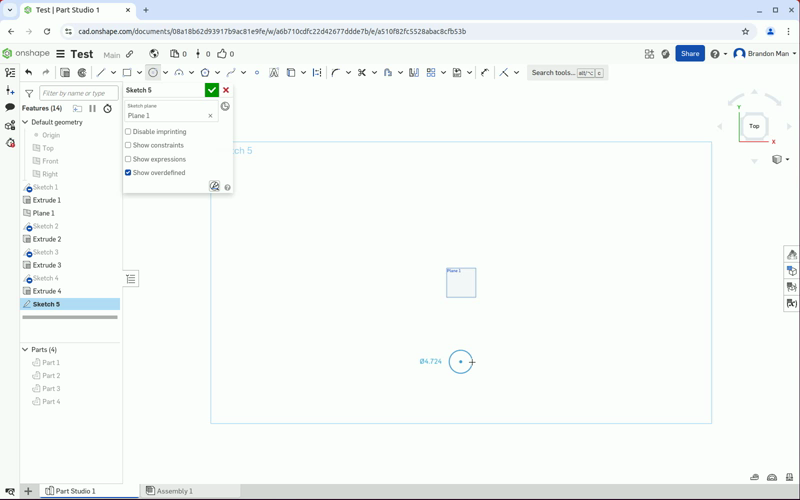
click(472, 361)
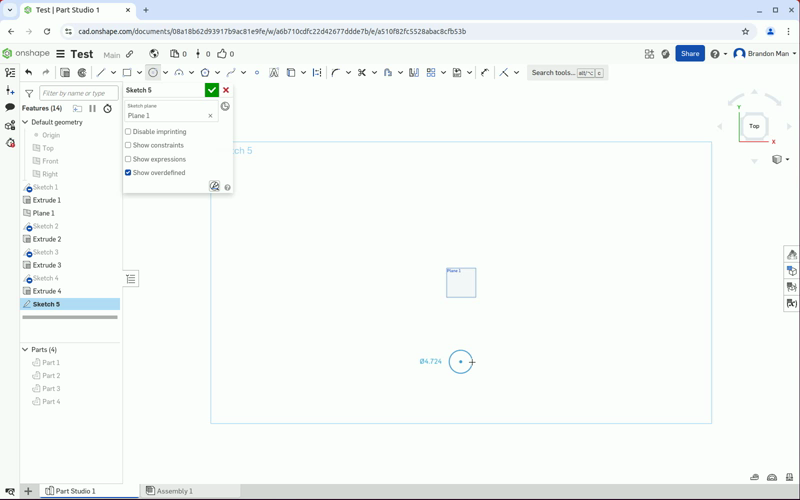
key(esc)
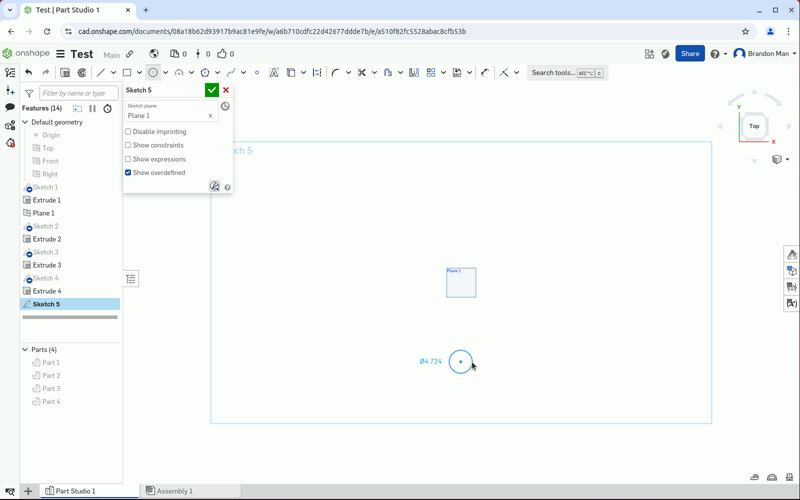
mouse_move(456, 355)
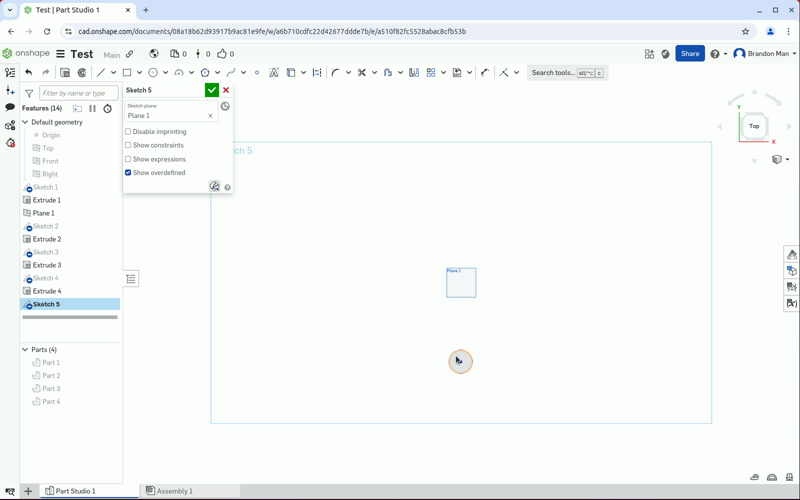
scroll(6)
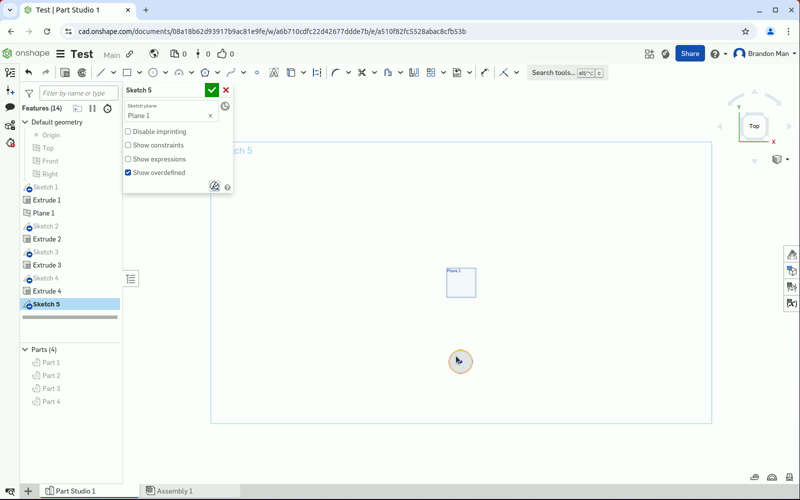
scroll(6)
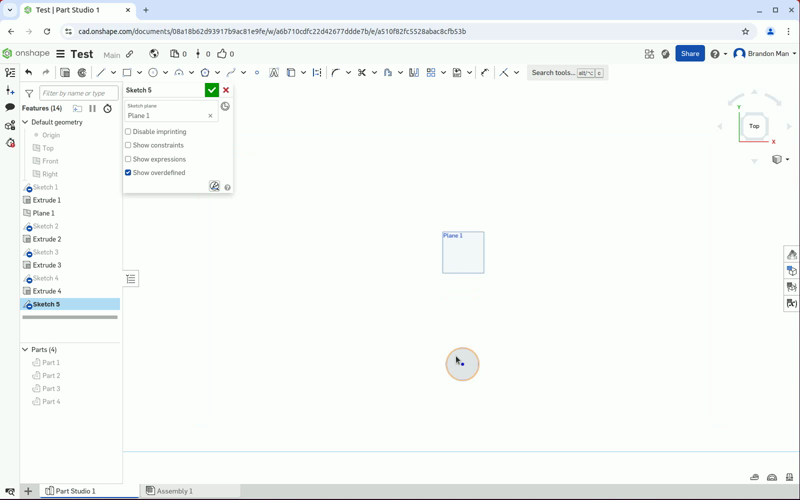
scroll(6)
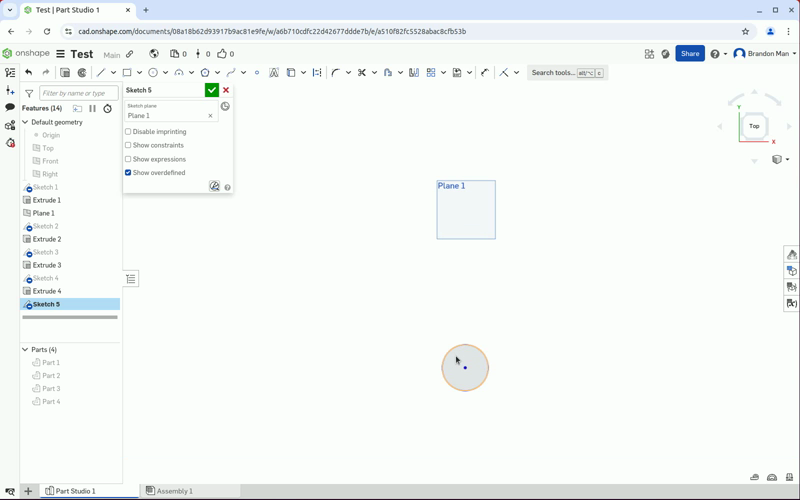
scroll(6)
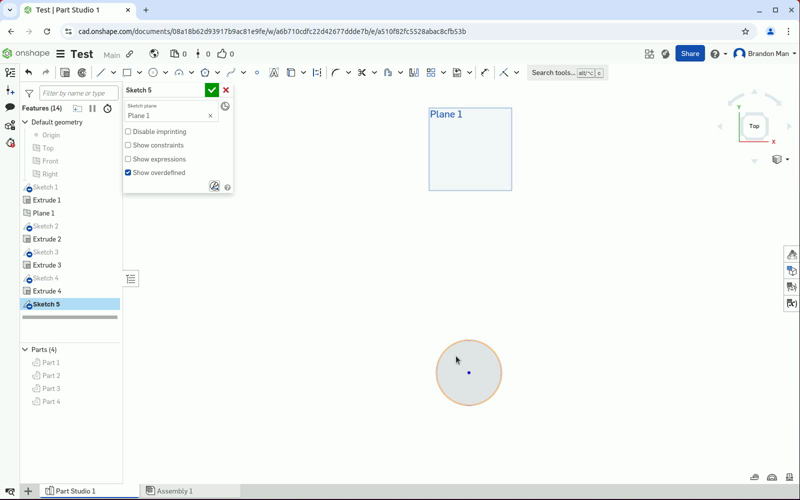
scroll(6)
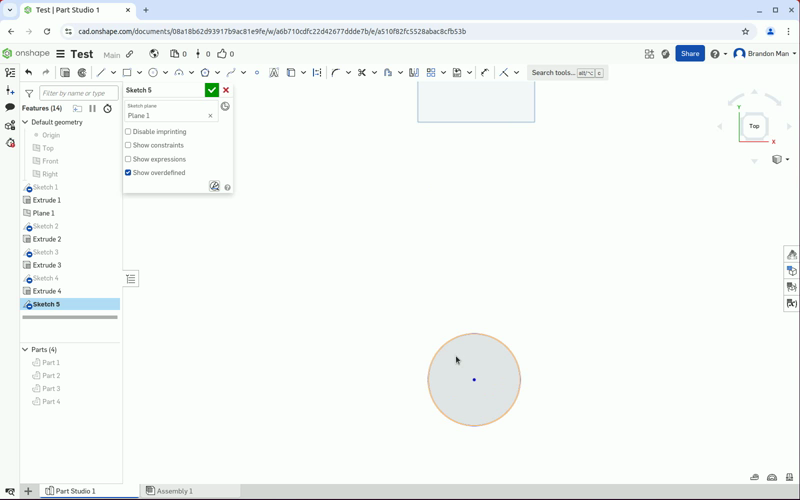
scroll(6)
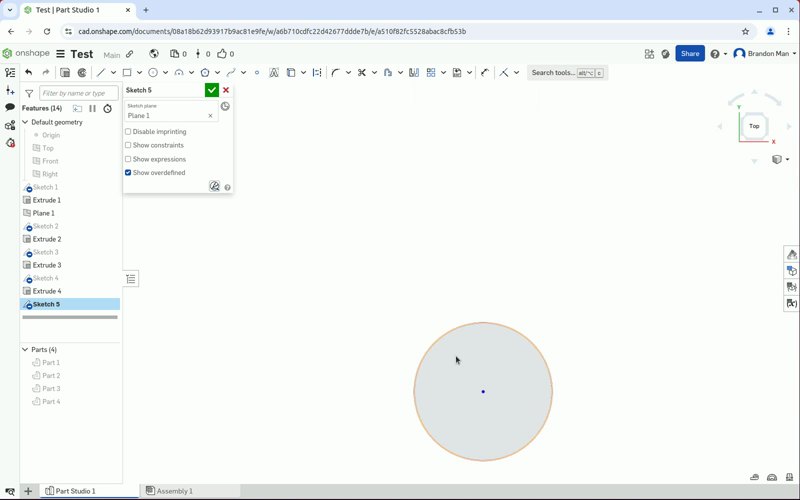
scroll(6)
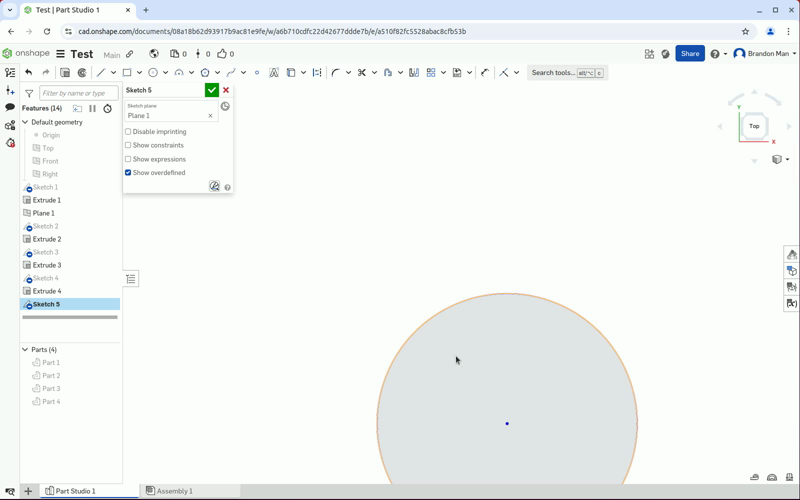
click(456, 355)
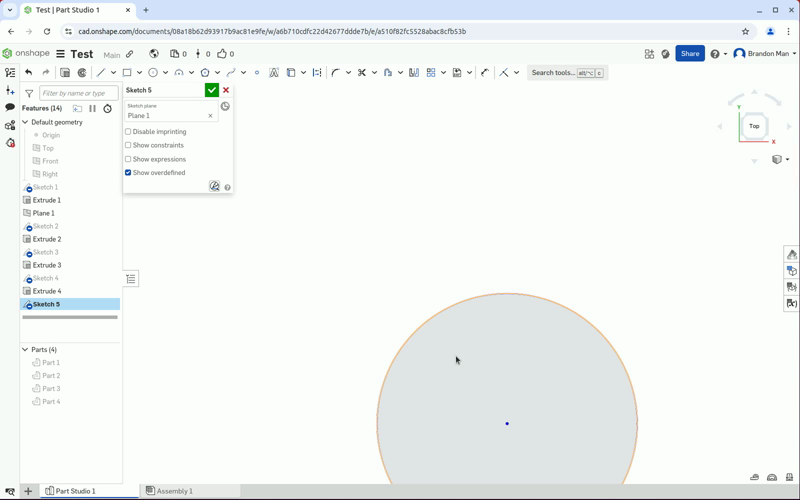
scroll(-6)
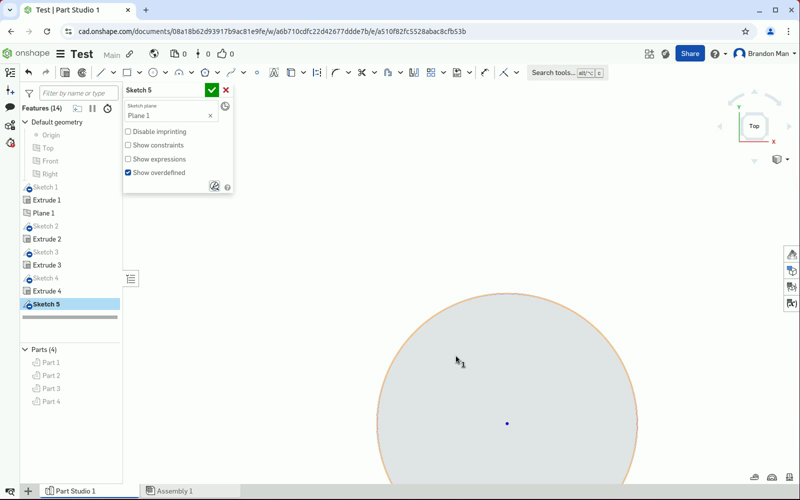
scroll(-6)
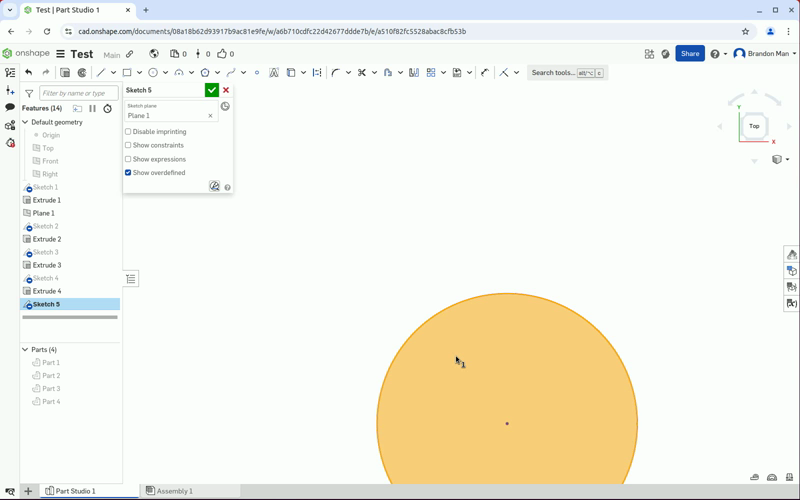
scroll(-6)
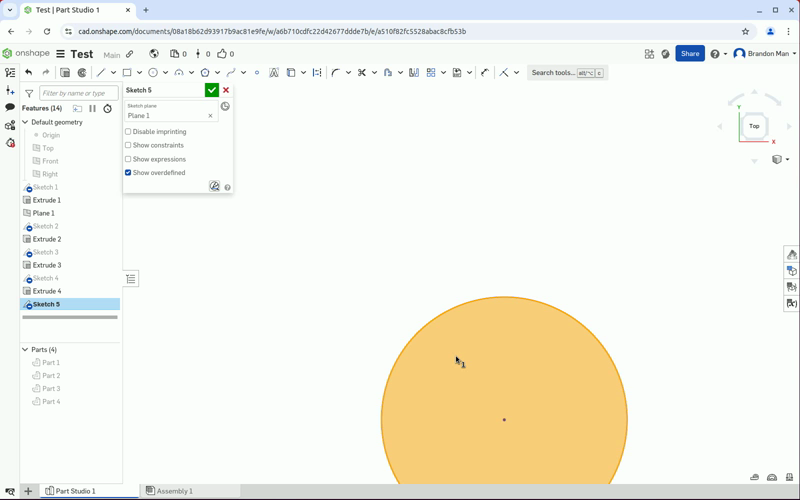
scroll(-6)
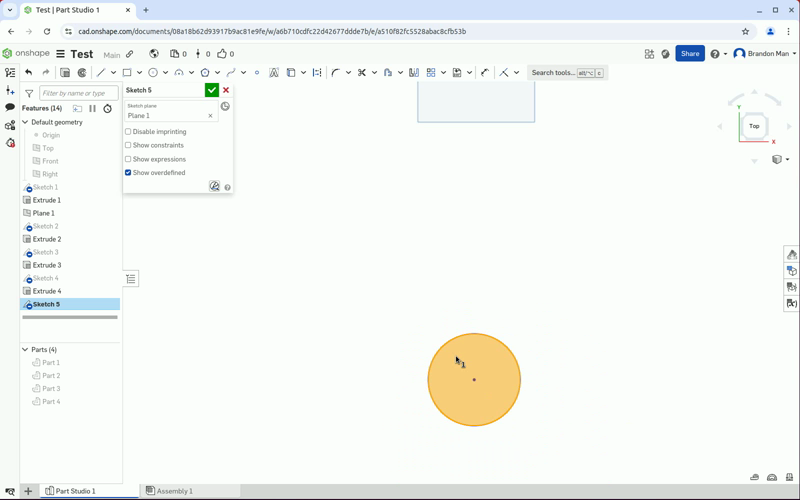
scroll(-6)
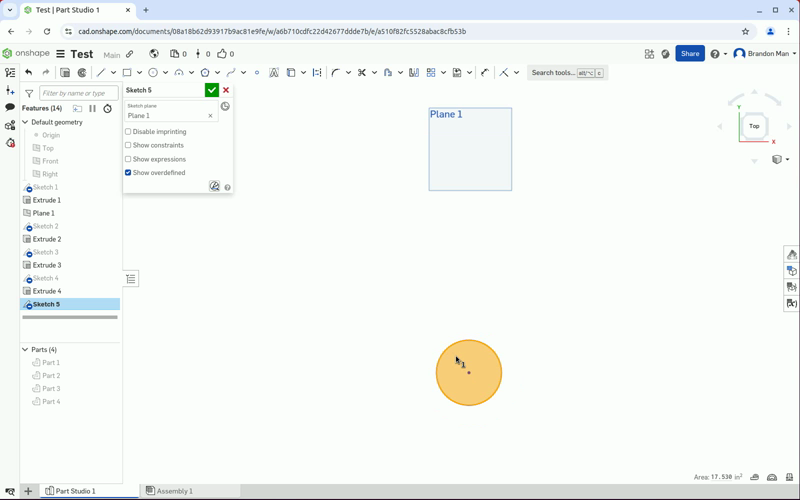
scroll(-6)
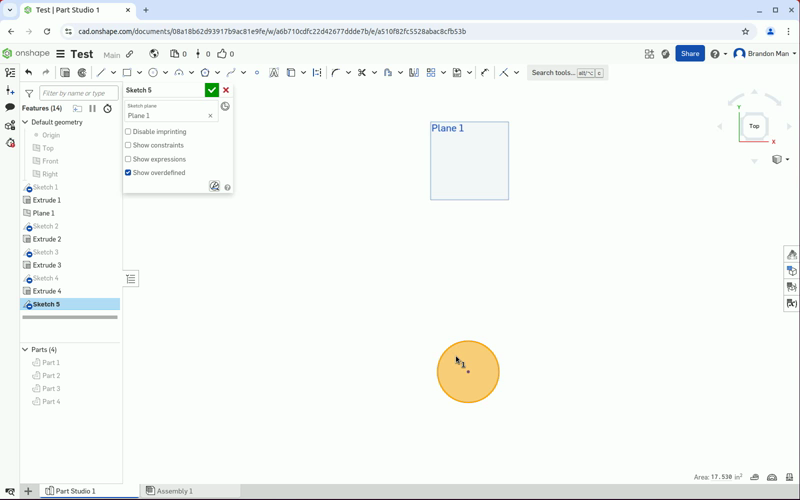
scroll(-6)
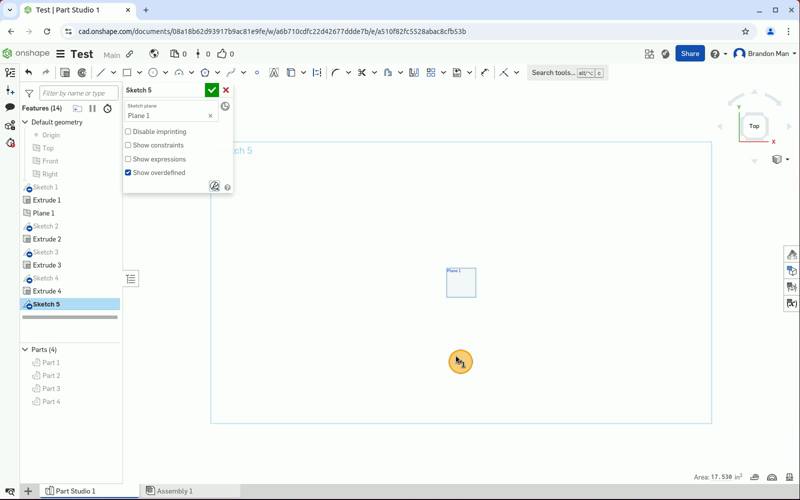
mouse_move(73, 352)
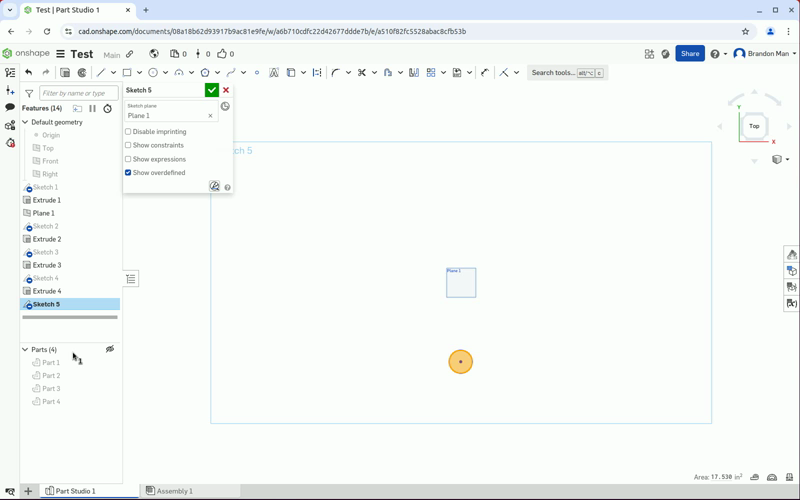
key(shift+y)
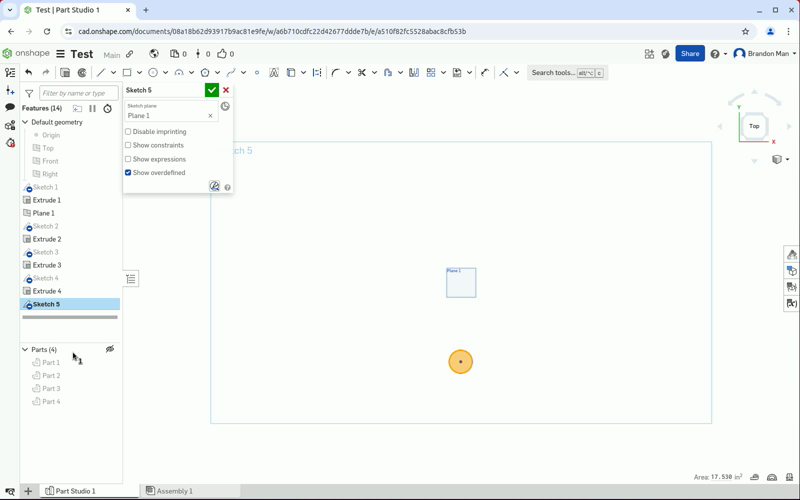
key(shift+e)
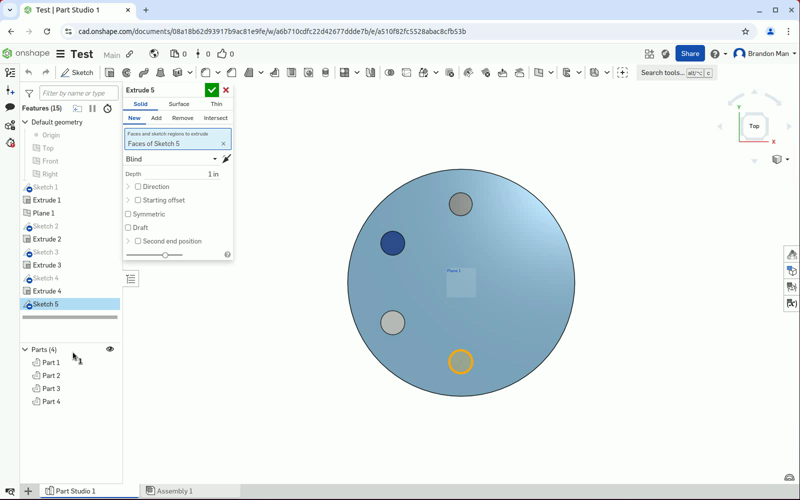
mouse_move(143, 106)
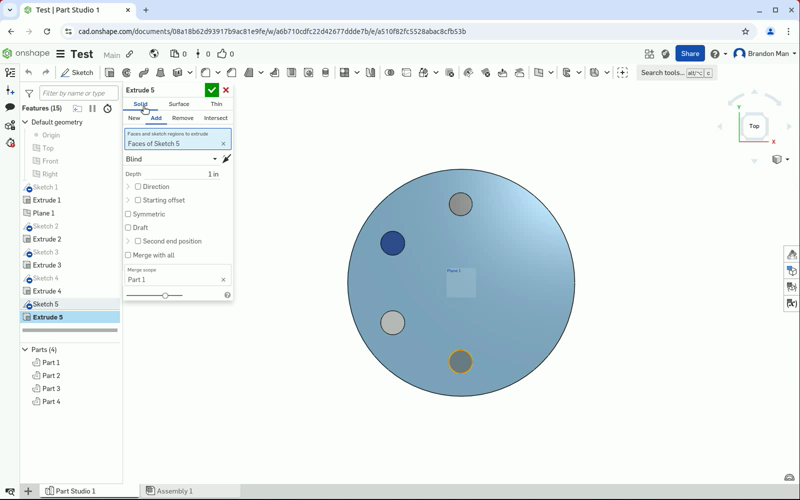
click(143, 106)
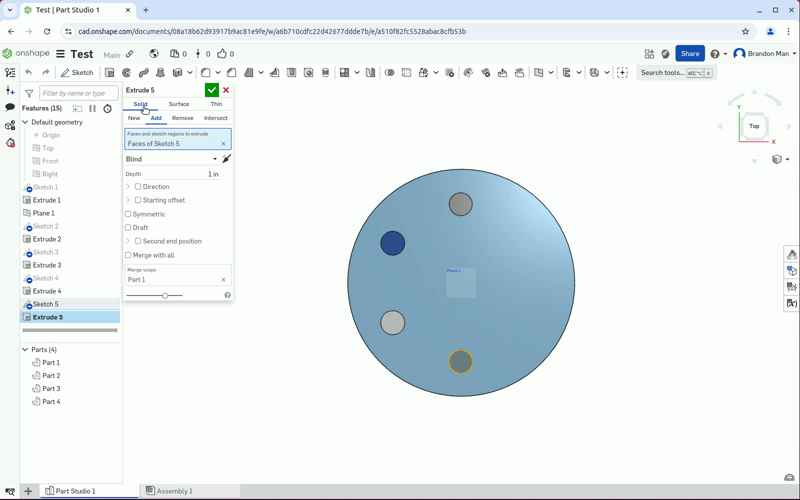
mouse_move(137, 120)
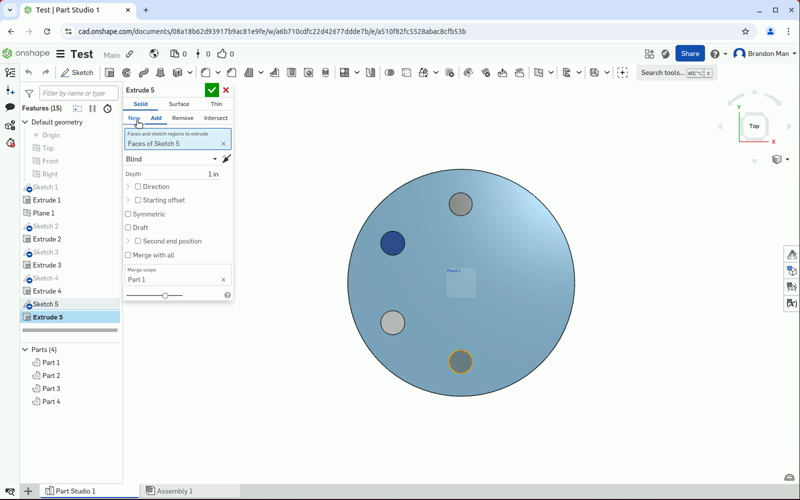
click(137, 120)
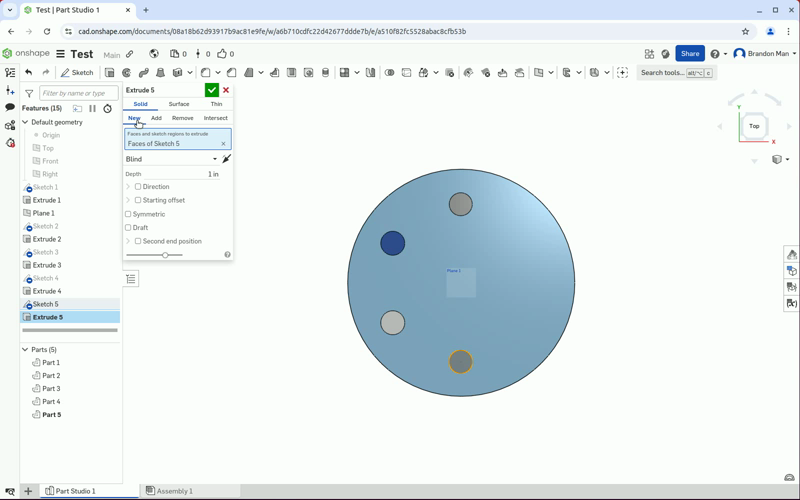
key(tab, 4)
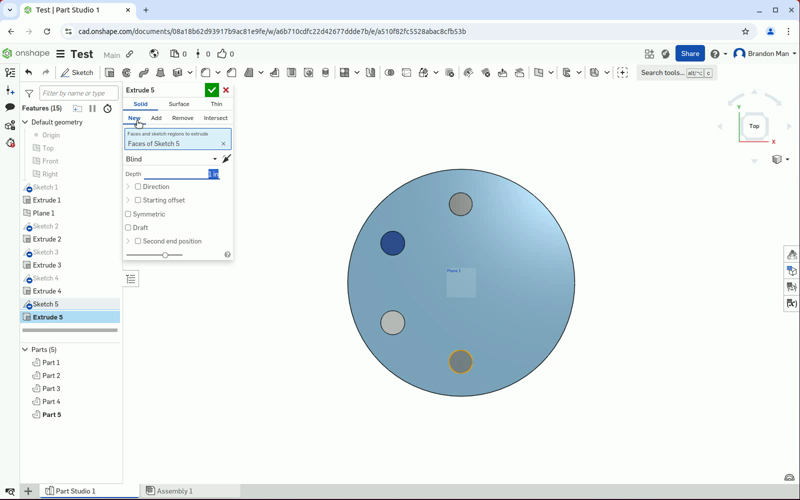
text(11.554)
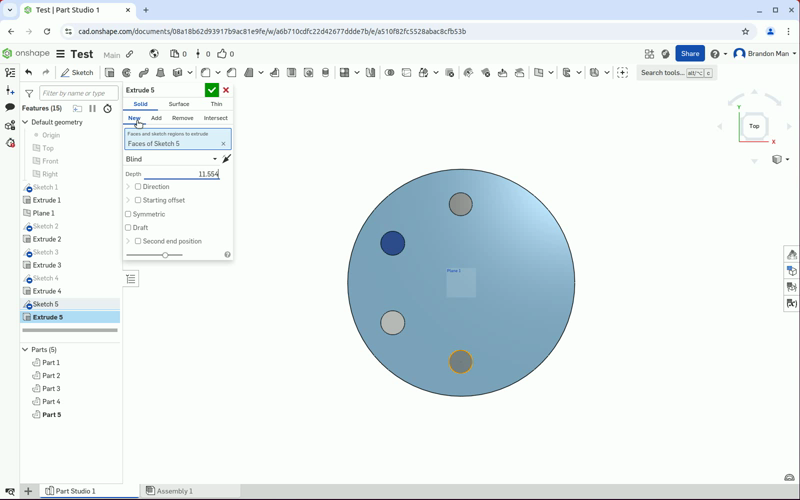
key(enter)
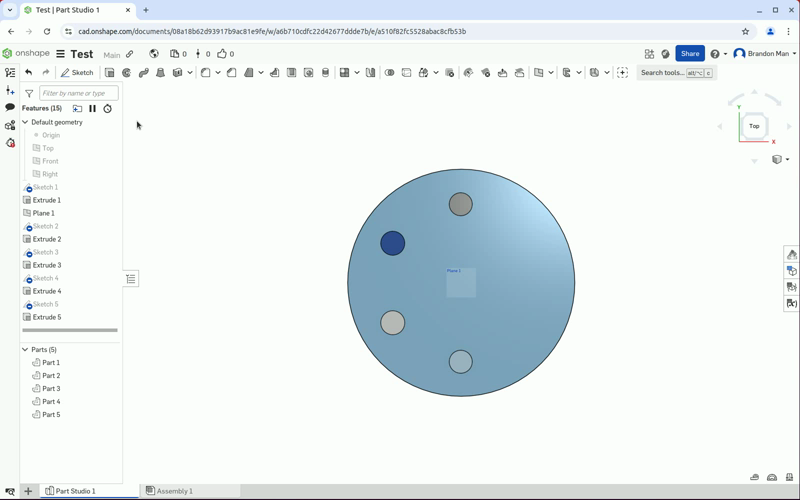
key(shift+h)
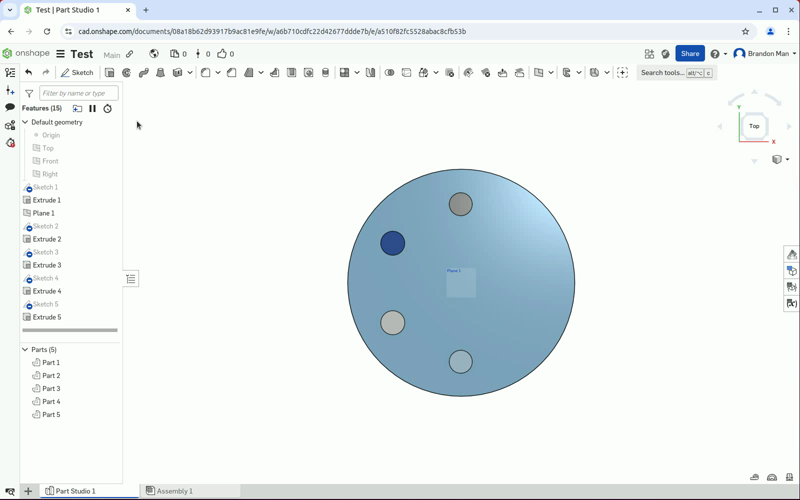
key(shift+h)
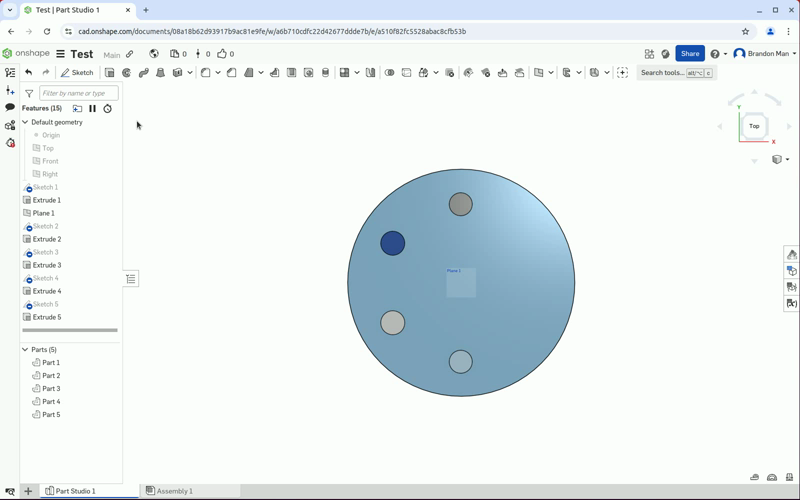
mouse_move(73, 189)
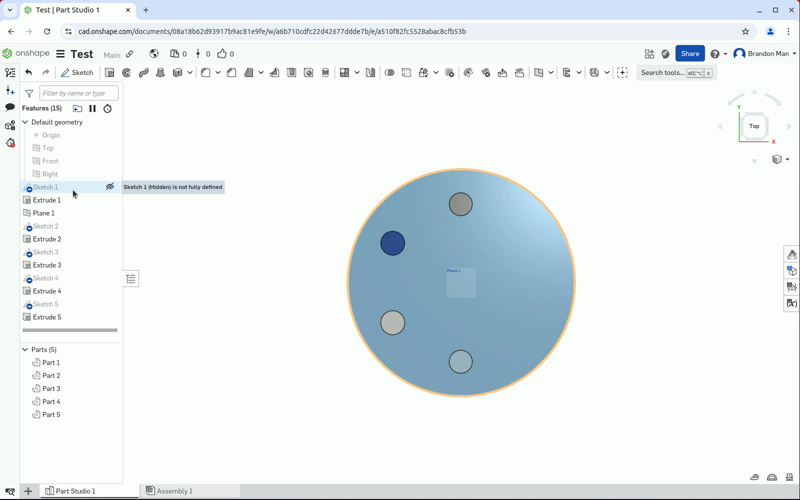
click(73, 189)
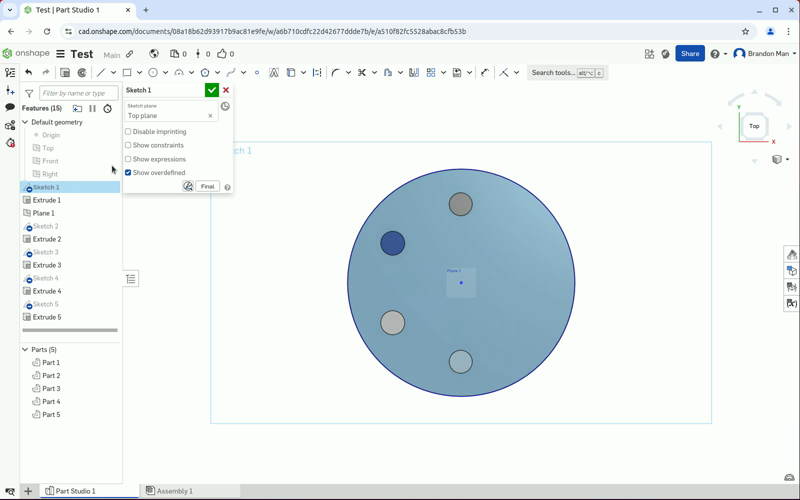
mouse_move(229, 92)
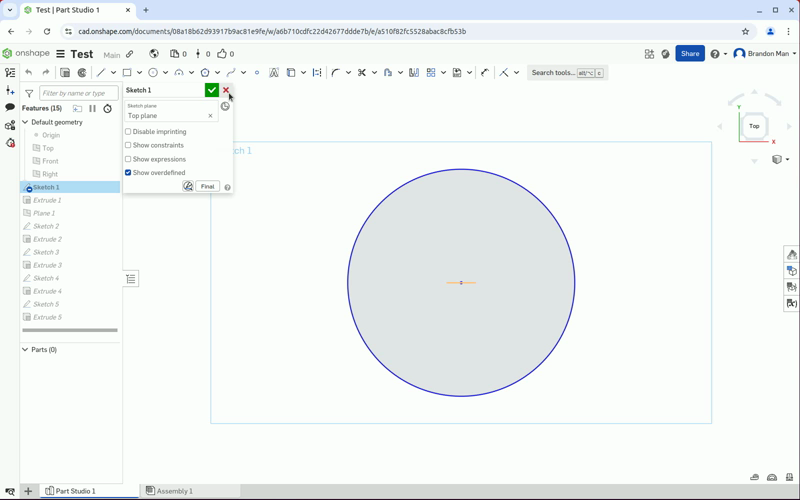
click(229, 92)
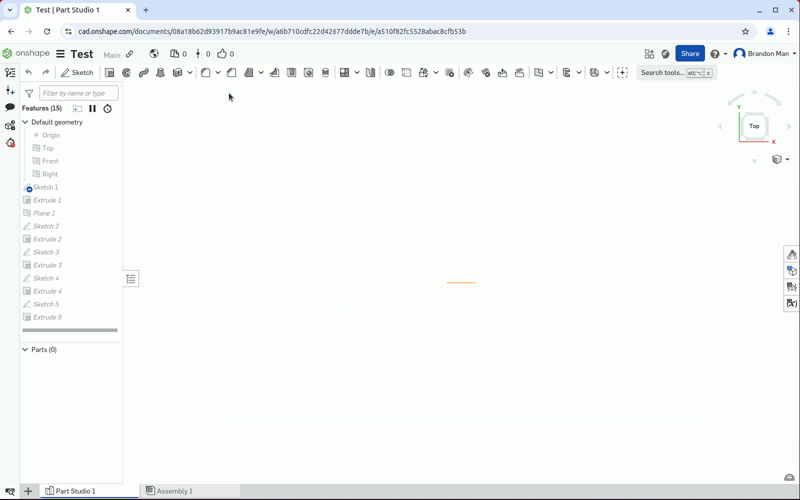
key(shift+s)
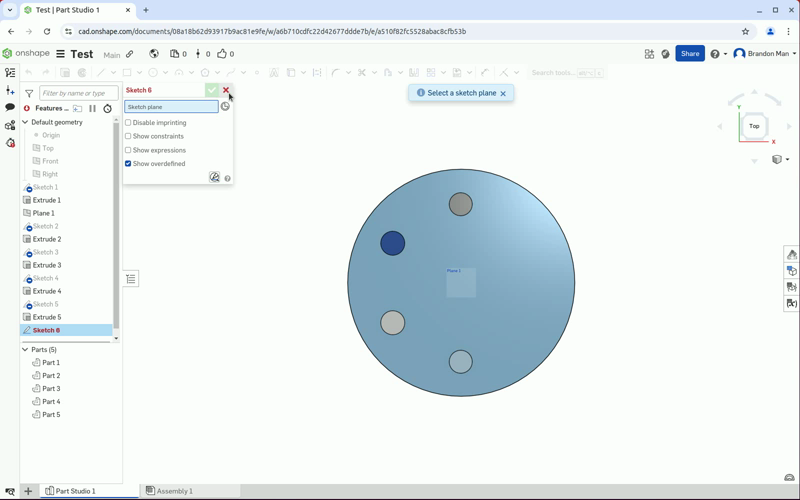
mouse_move(69, 215)
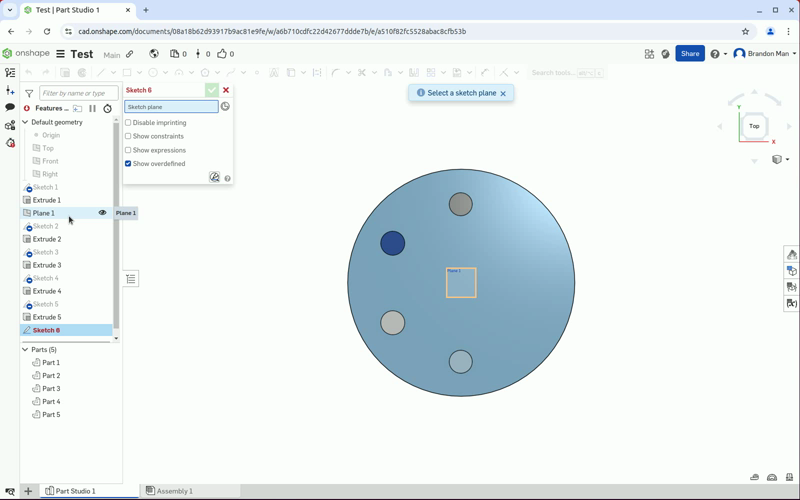
click(69, 215)
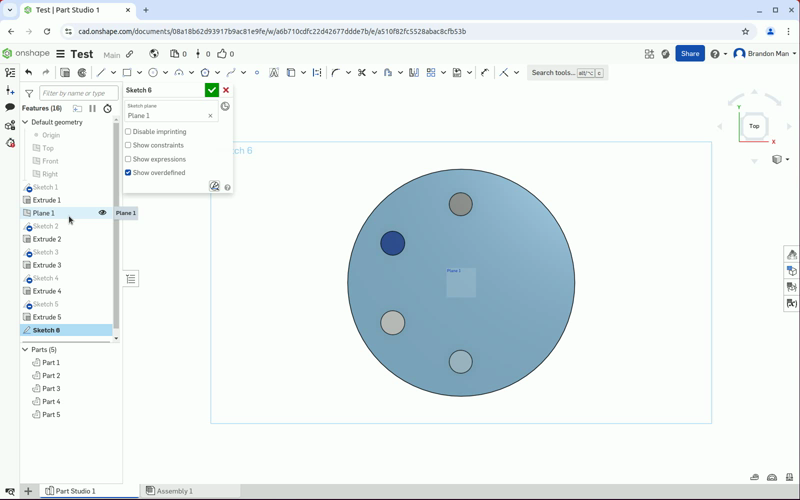
mouse_move(73, 352)
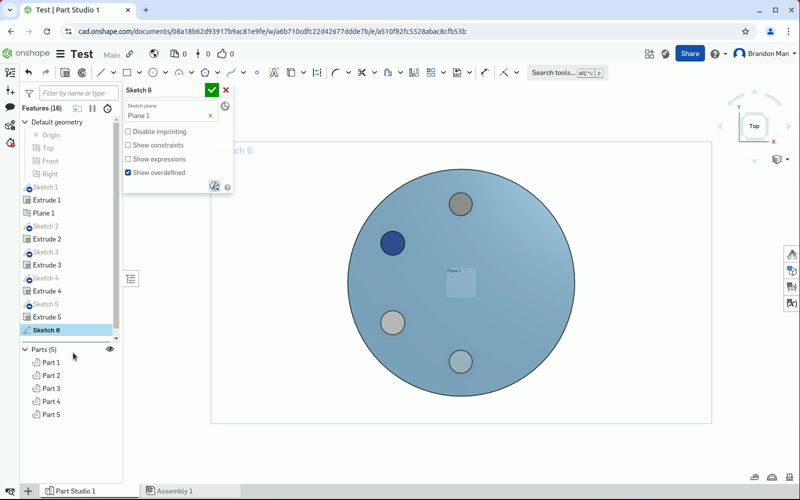
key(y)
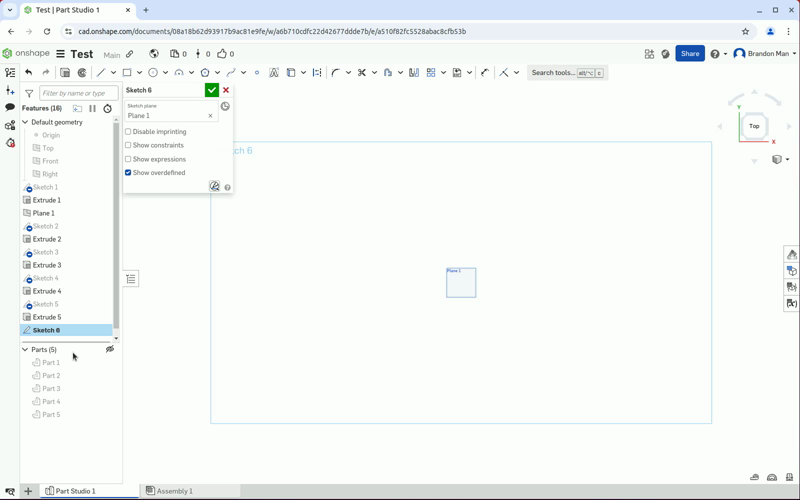
key(c)
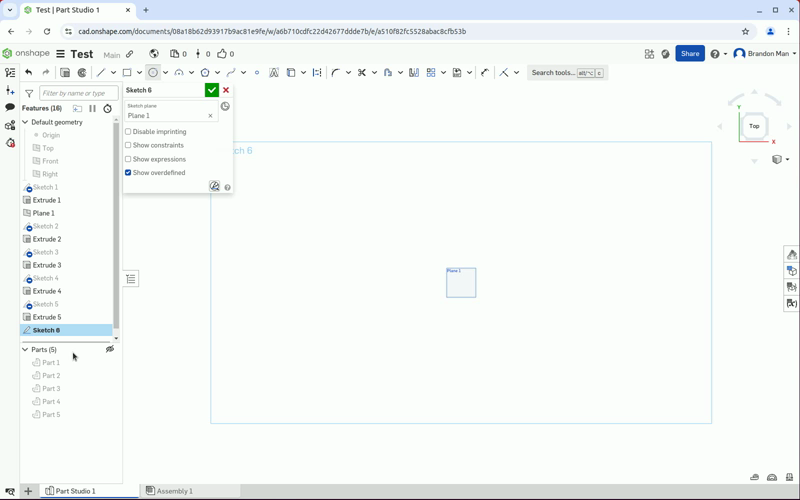
key_down(shift)
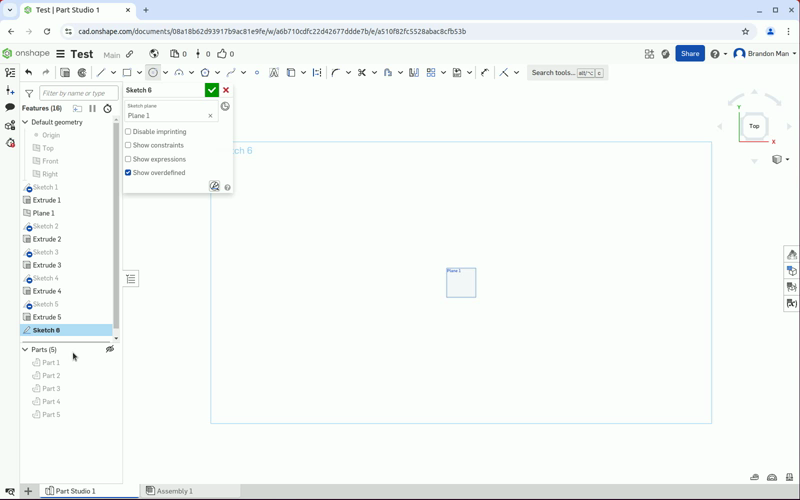
mouse_move(530, 322)
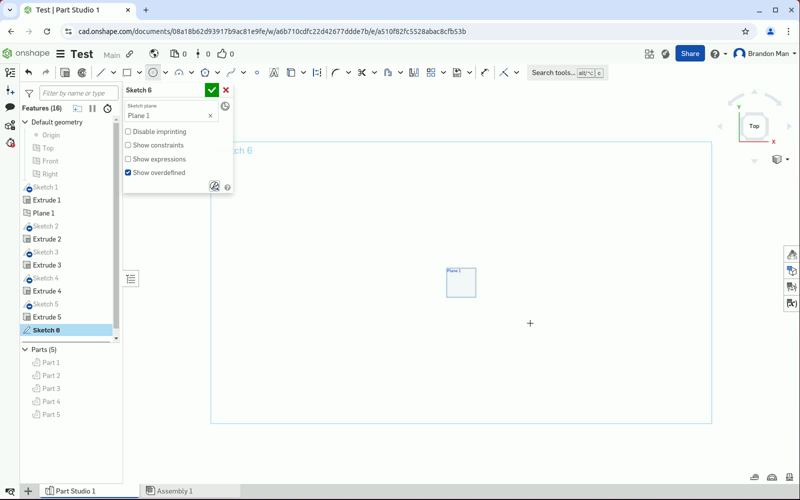
click(530, 322)
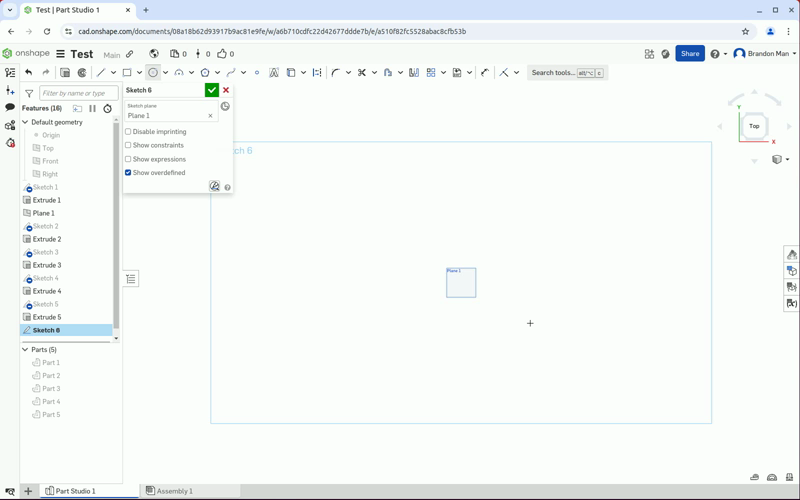
key_up(shift)
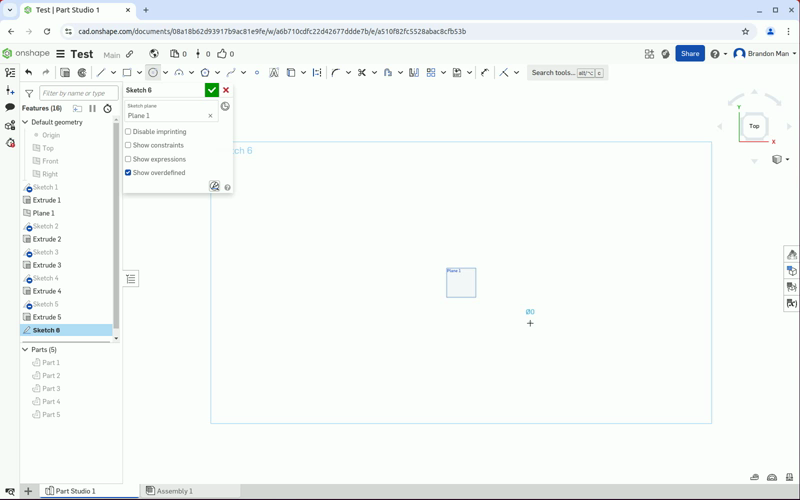
mouse_move(541, 322)
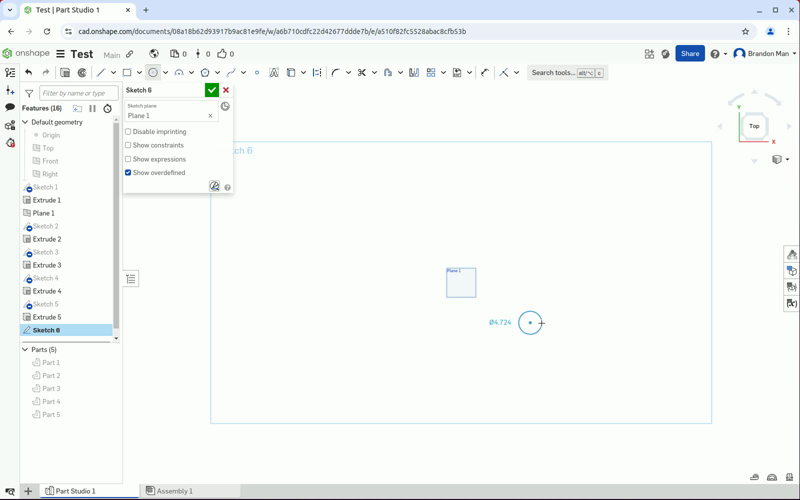
click(541, 322)
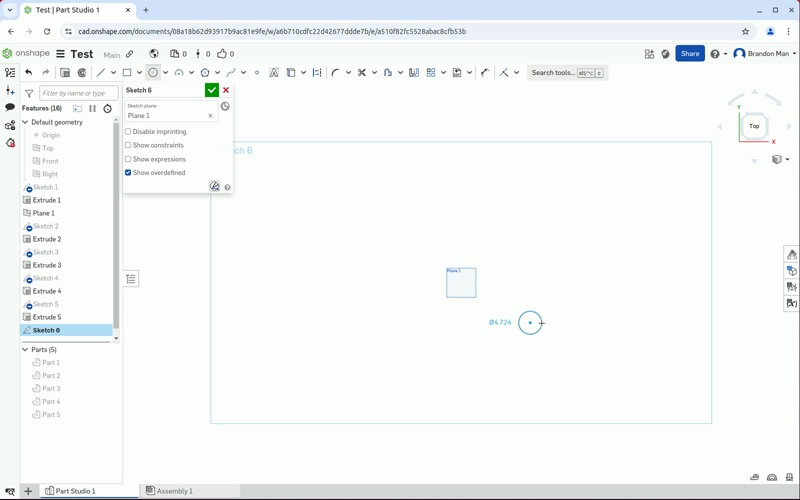
key(esc)
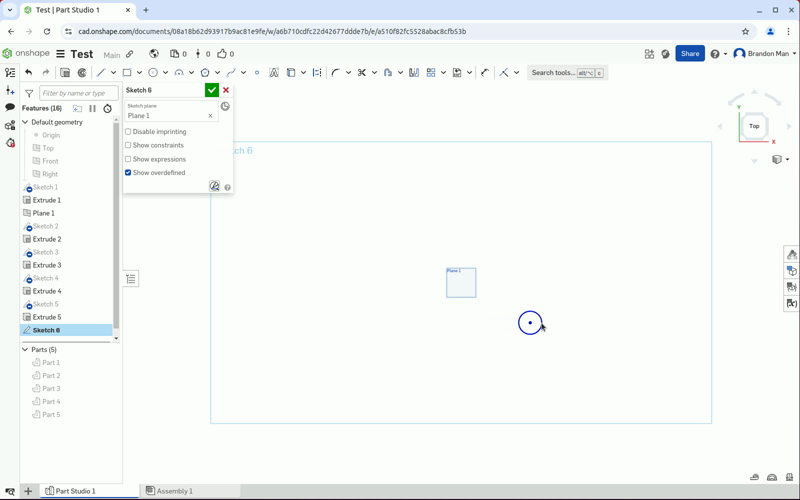
mouse_move(524, 322)
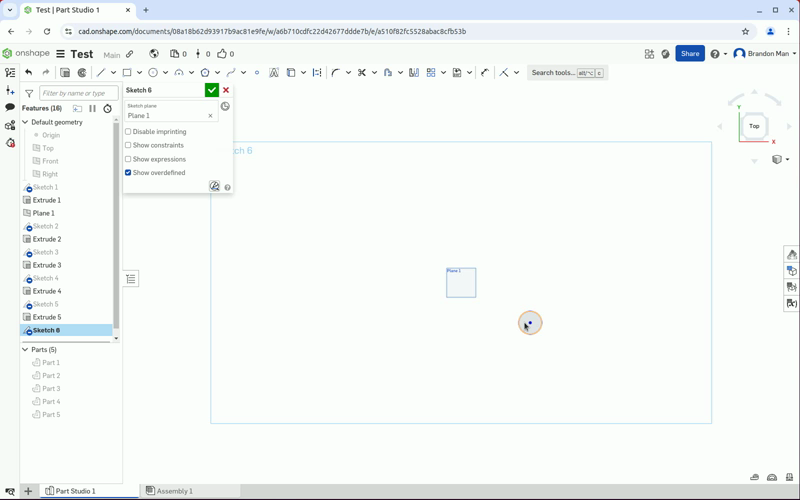
scroll(6)
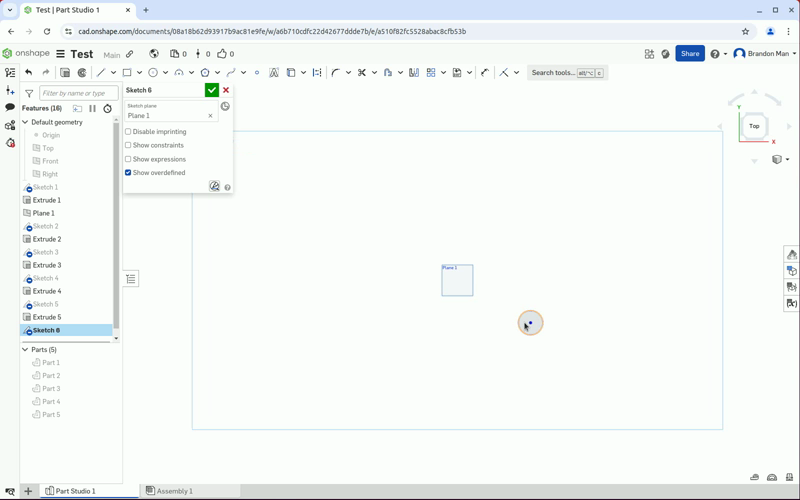
scroll(6)
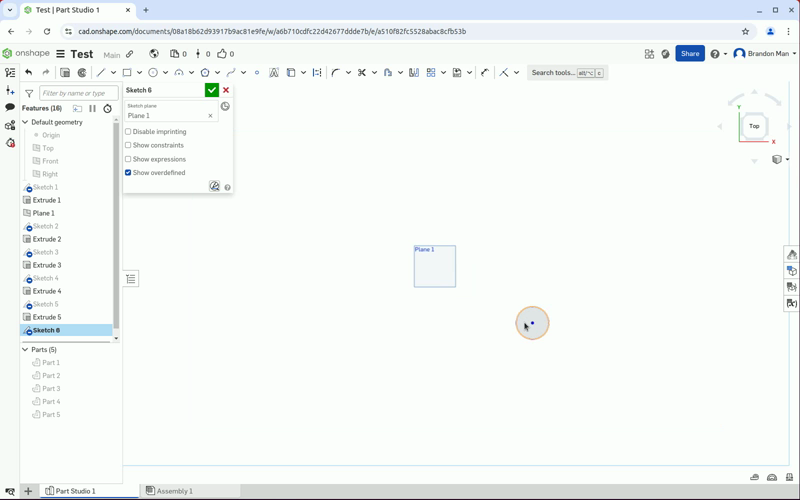
scroll(6)
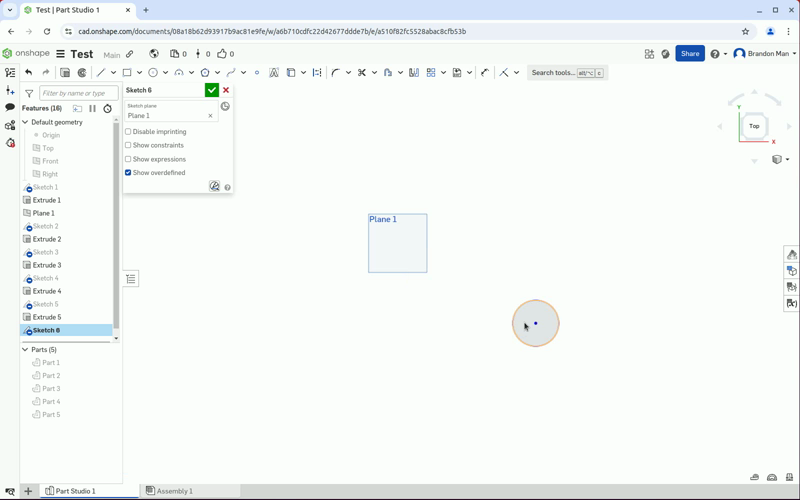
scroll(6)
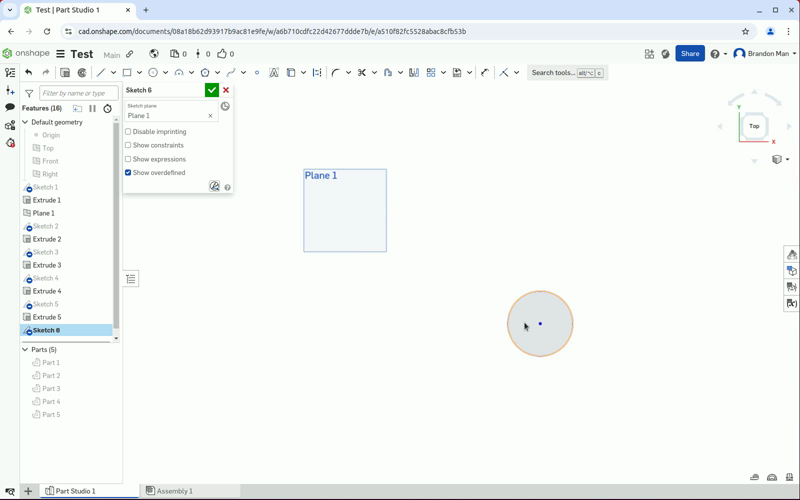
scroll(6)
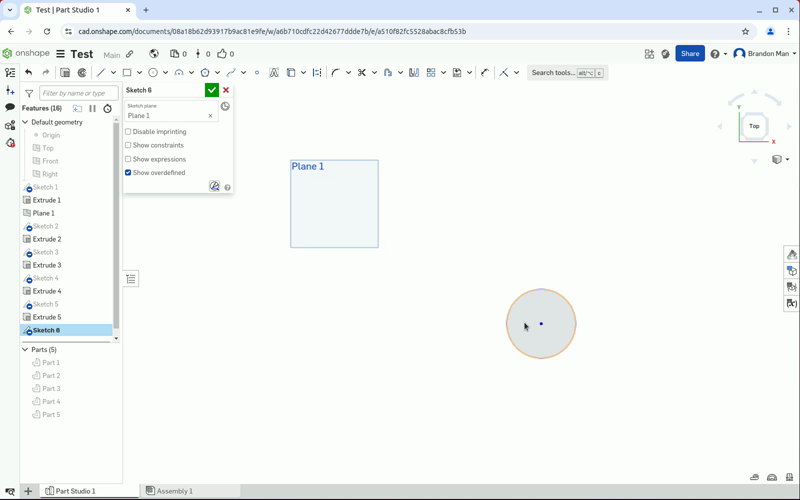
scroll(6)
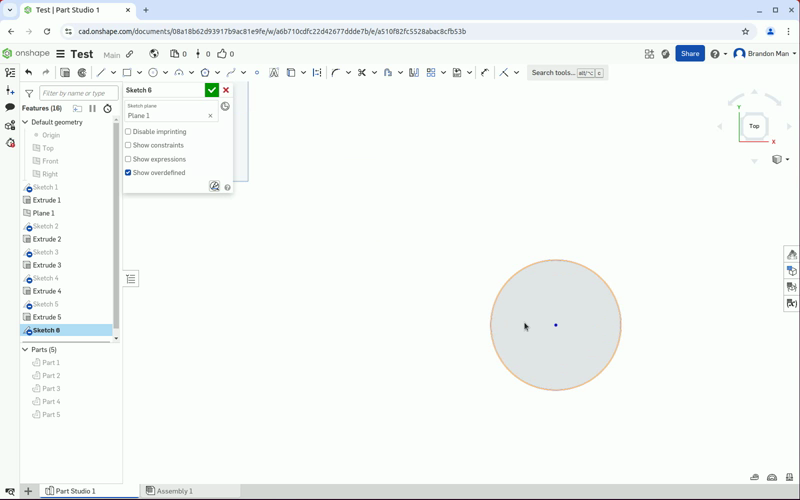
scroll(6)
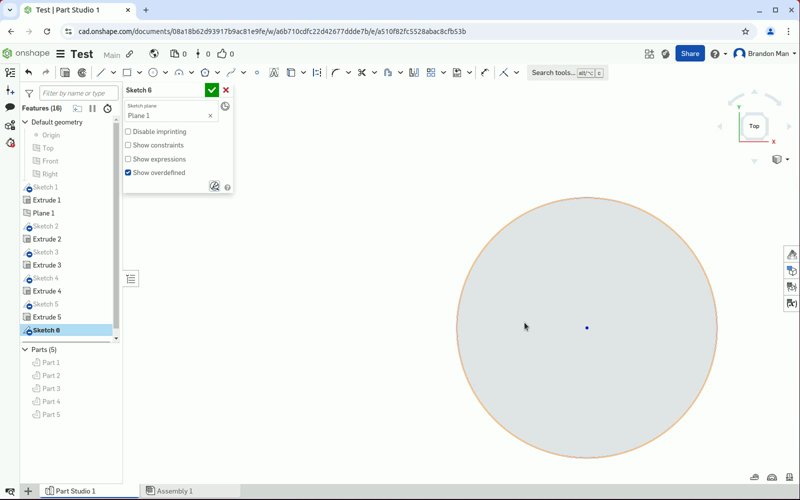
click(524, 322)
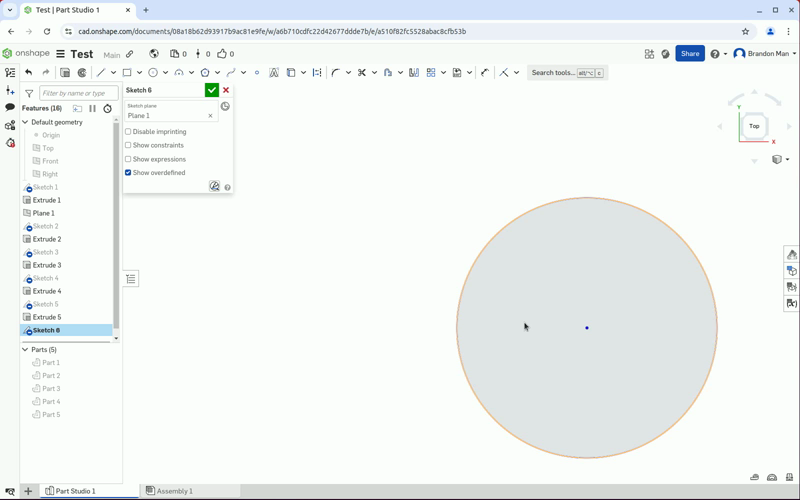
scroll(-6)
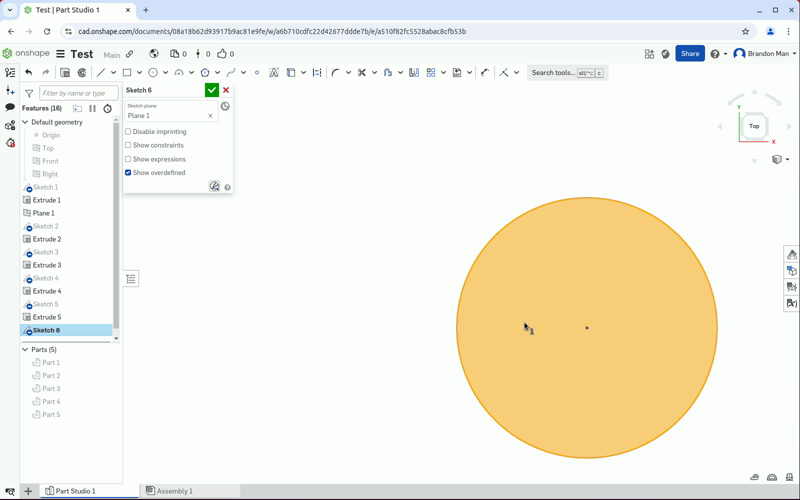
scroll(-6)
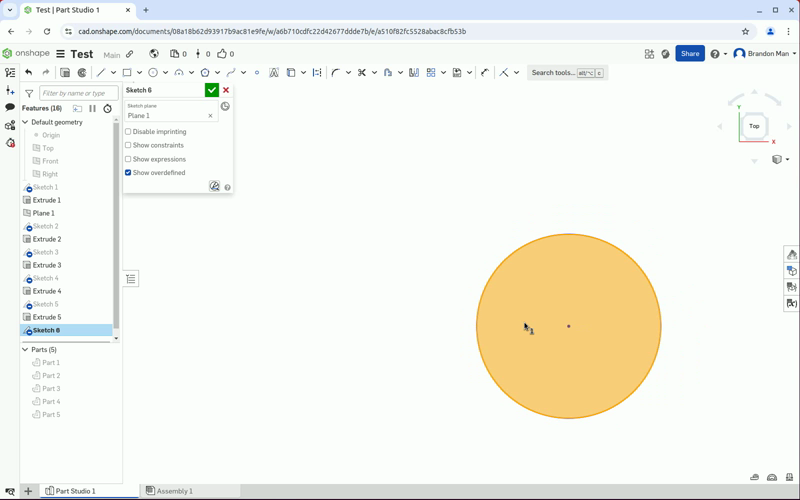
scroll(-6)
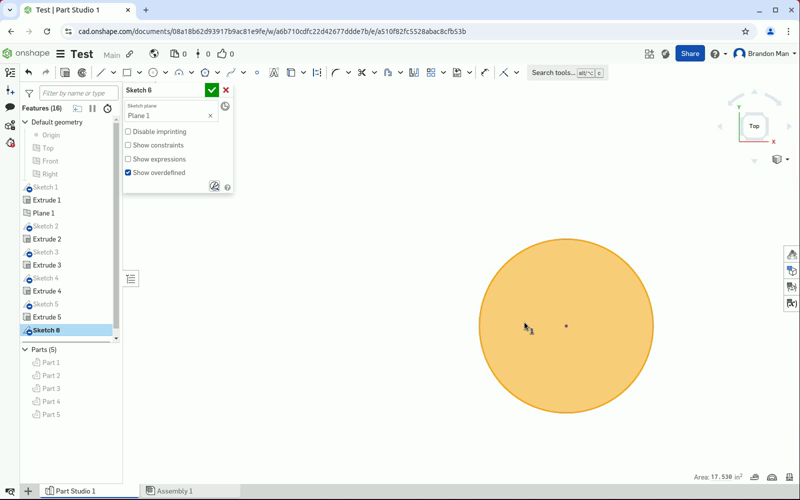
scroll(-6)
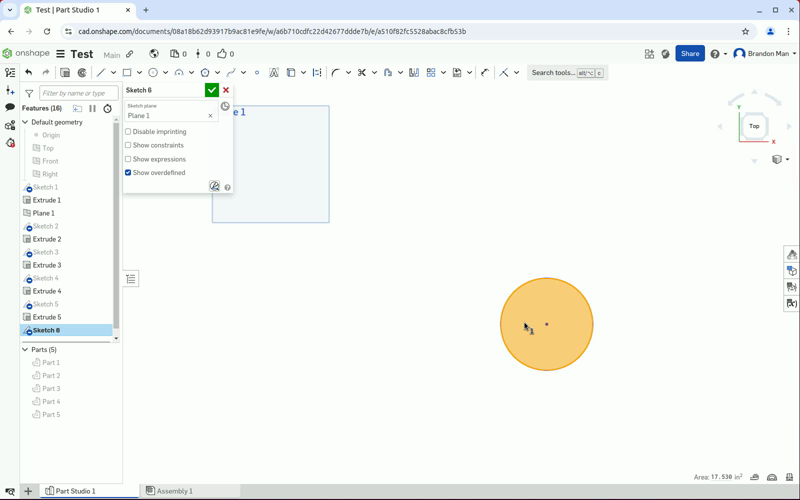
scroll(-6)
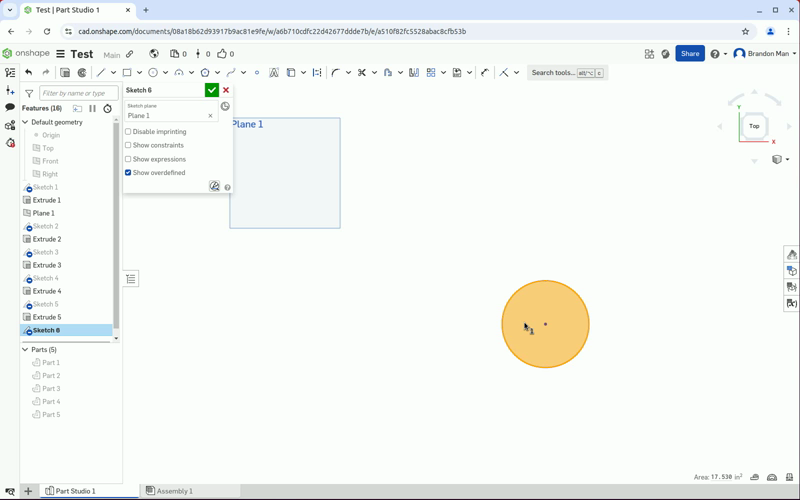
scroll(-6)
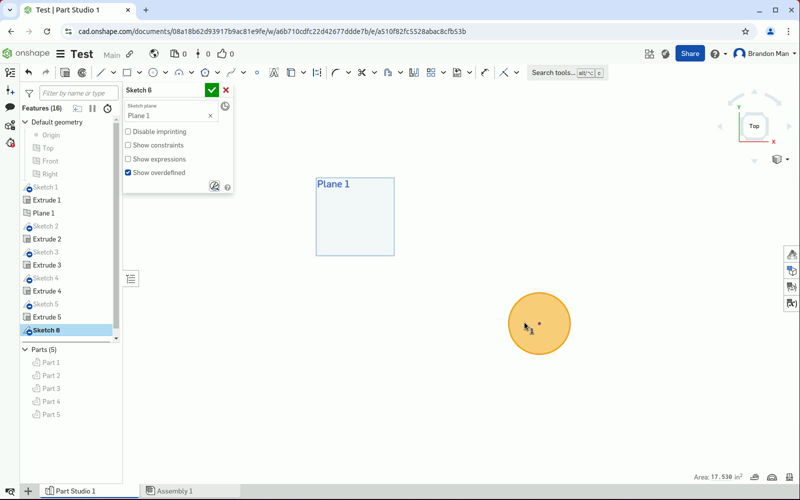
scroll(-6)
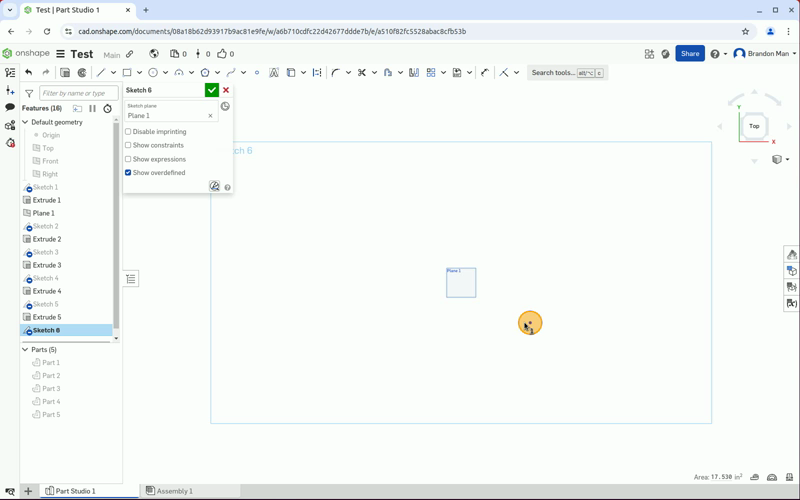
mouse_move(73, 352)
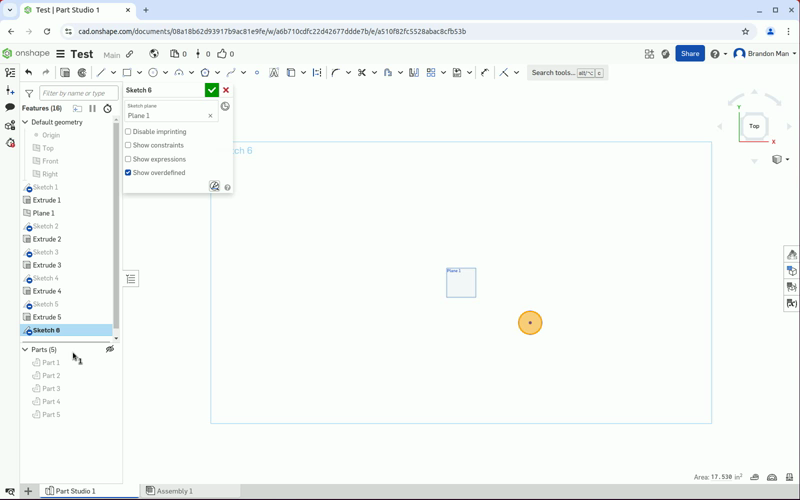
key(shift+y)
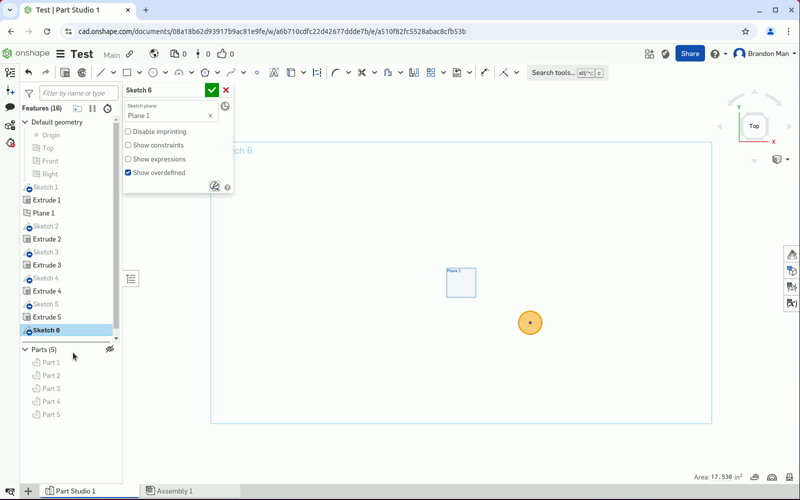
key(shift+e)
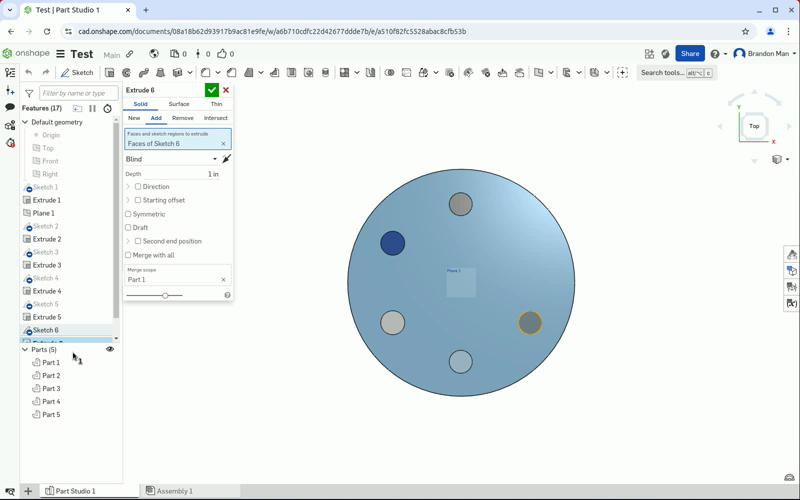
mouse_move(143, 106)
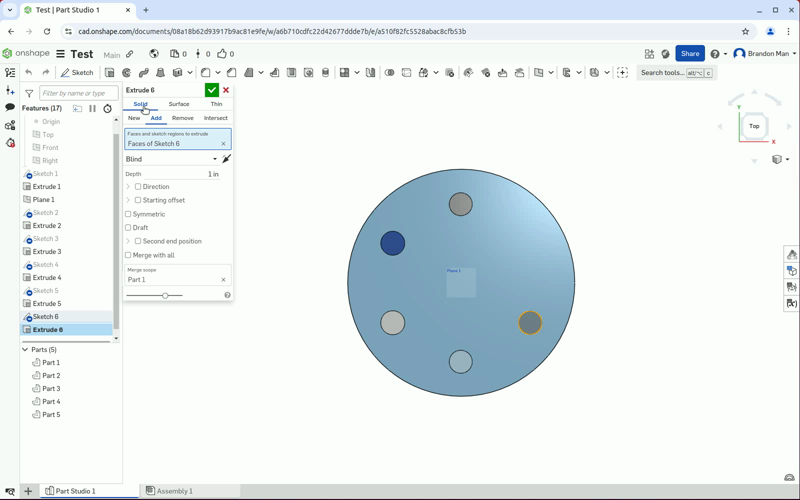
click(143, 106)
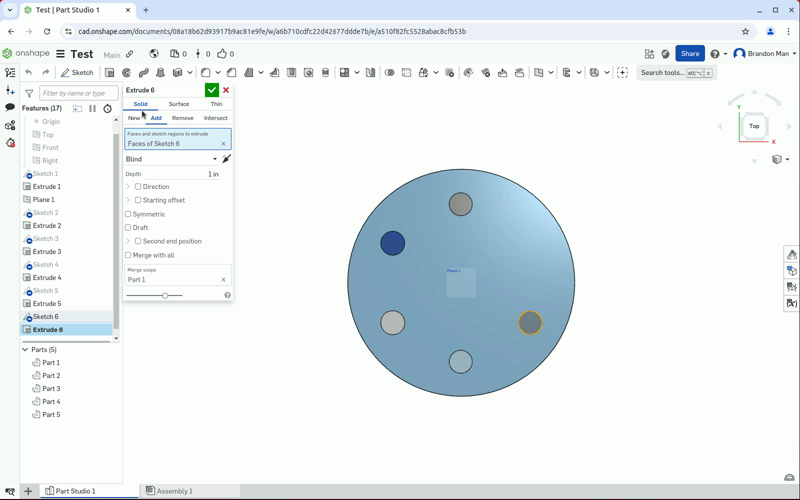
mouse_move(137, 120)
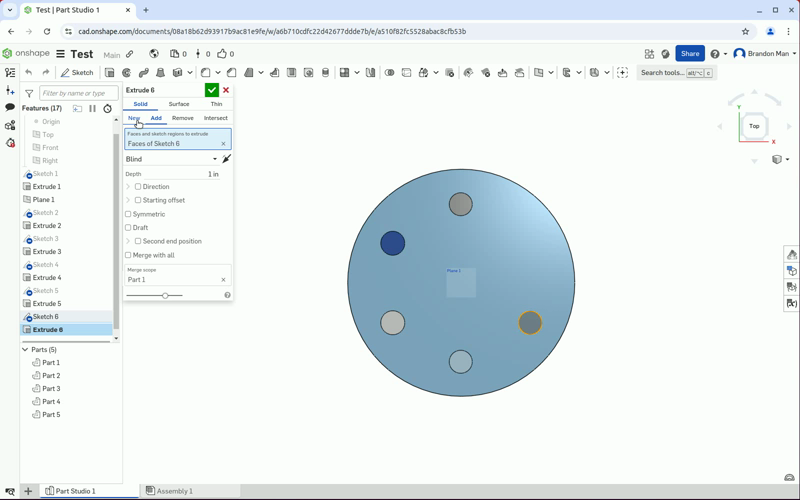
click(137, 120)
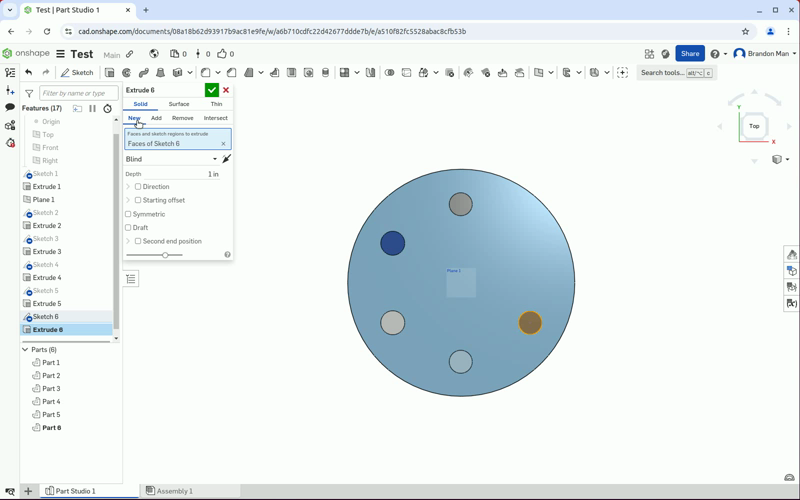
key(tab, 4)
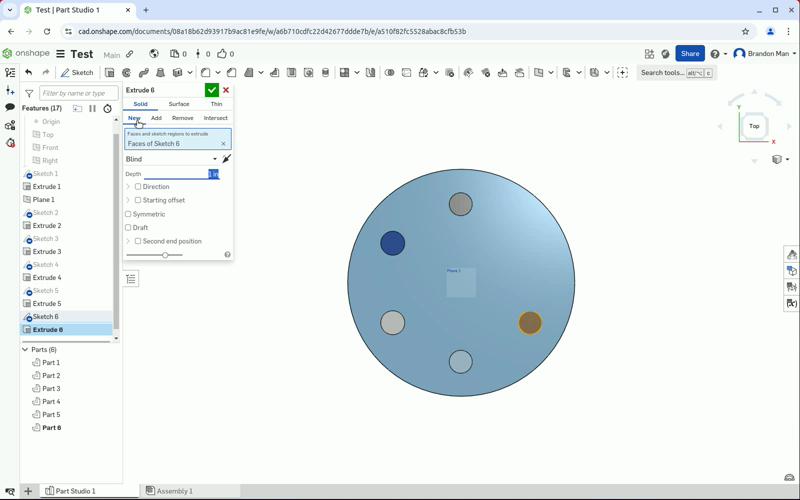
text(11.554)
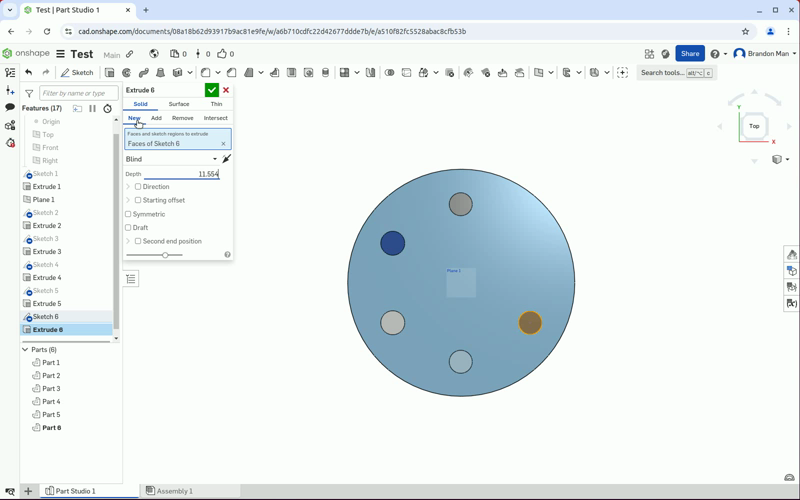
key(enter)
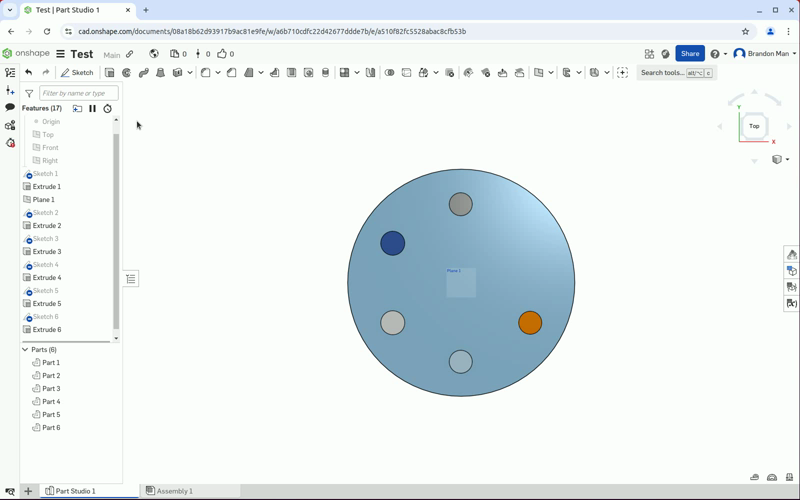
key(shift+h)
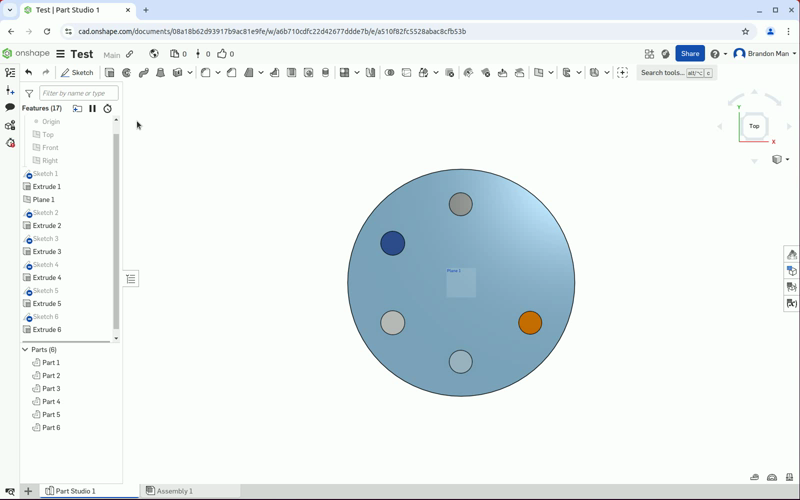
key(shift+h)
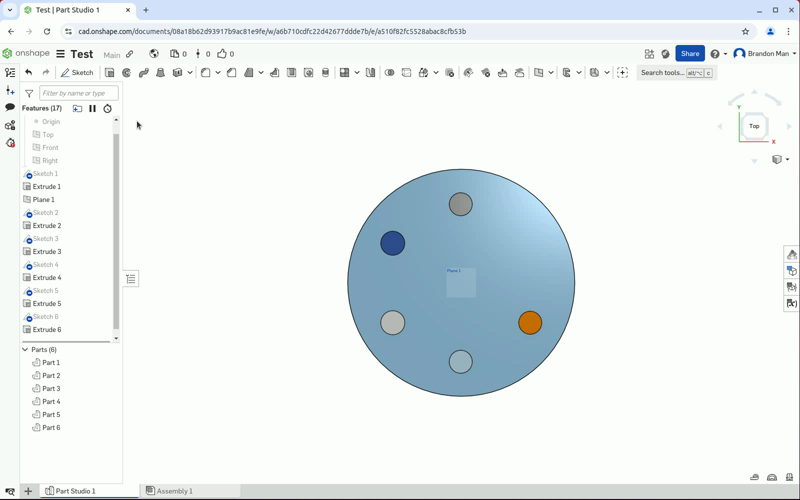
mouse_move(69, 176)
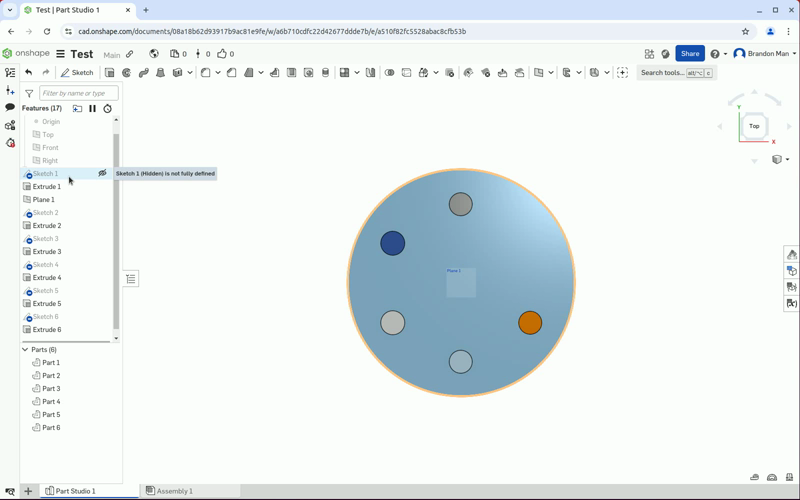
click(69, 176)
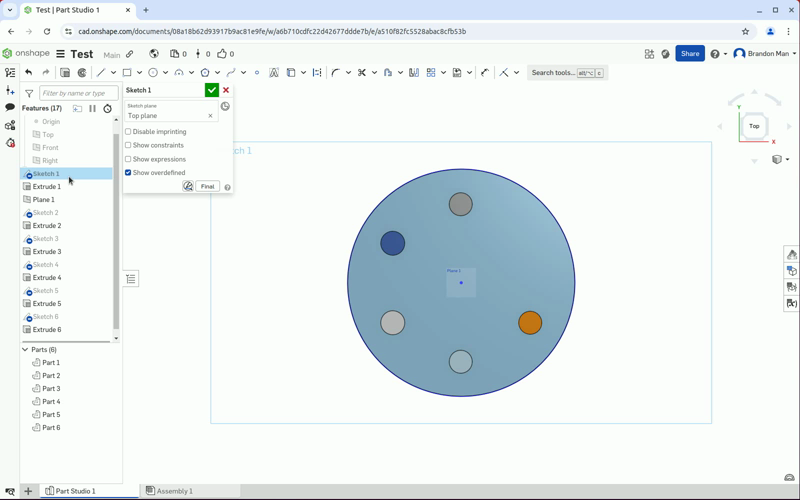
mouse_move(229, 92)
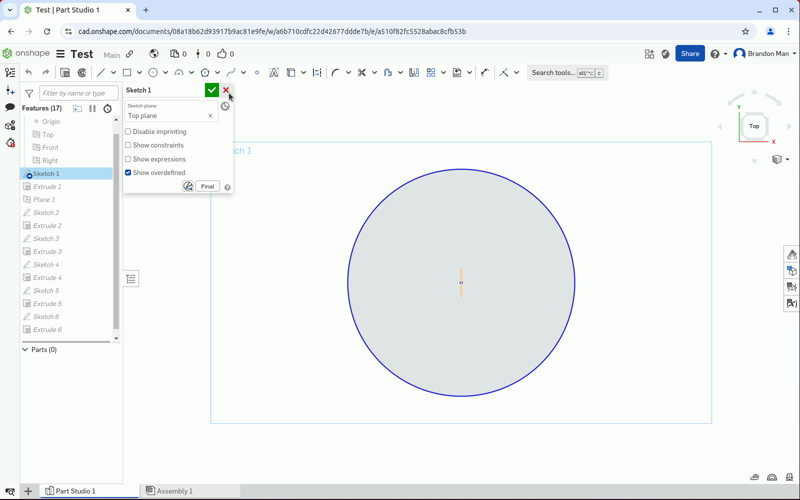
click(229, 92)
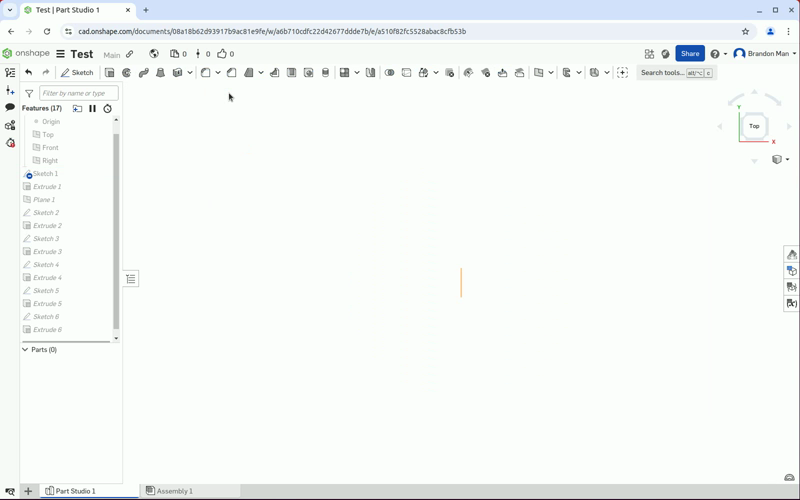
key(shift+s)
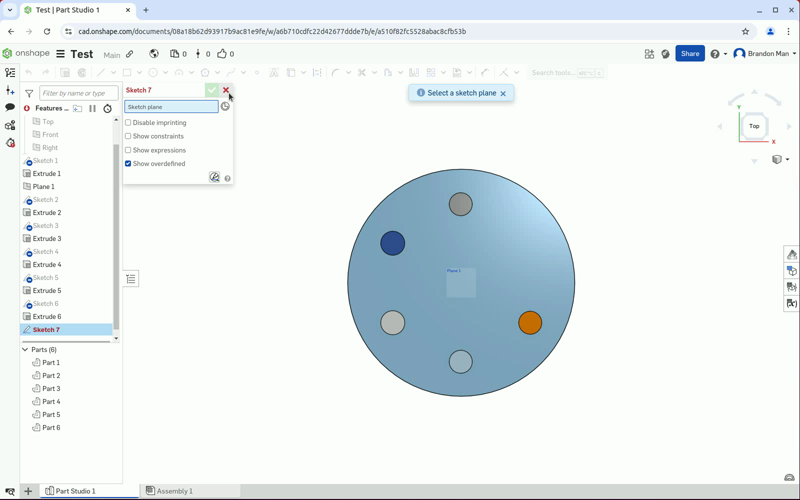
mouse_move(69, 189)
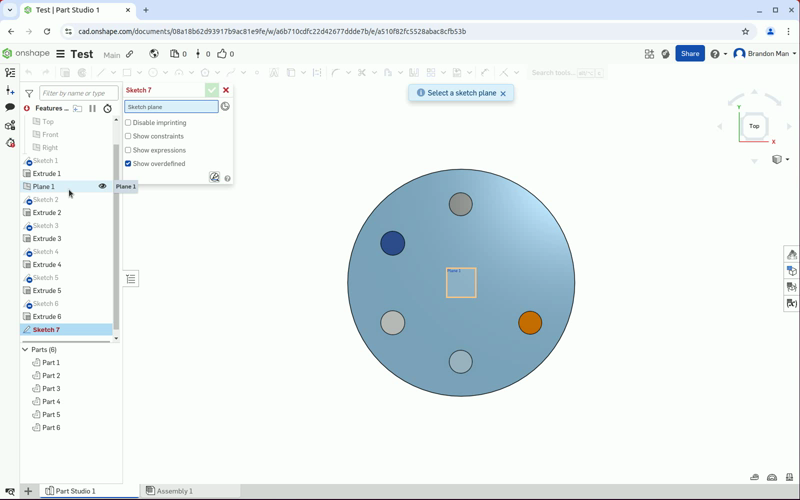
click(69, 189)
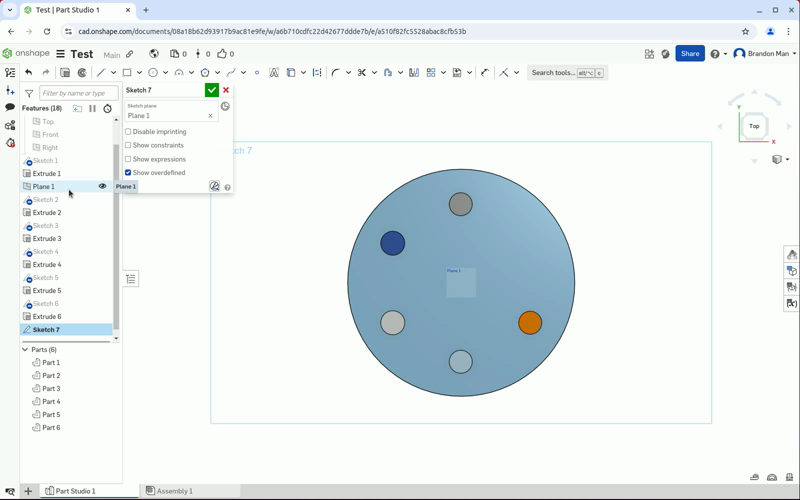
mouse_move(73, 352)
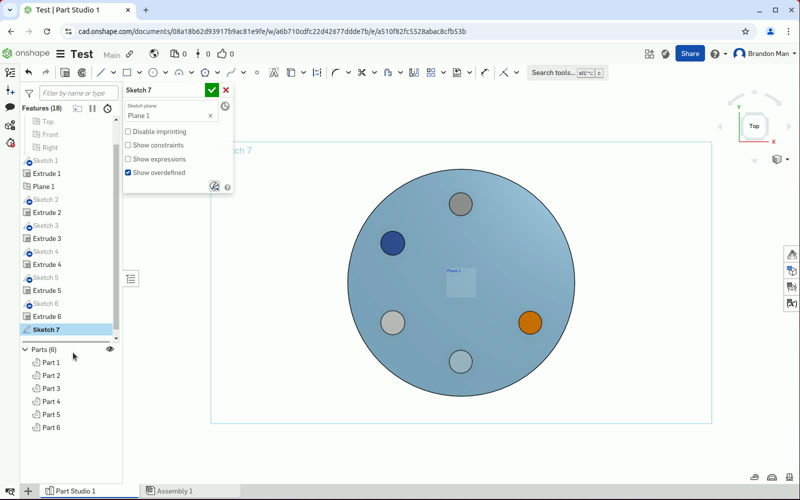
key(y)
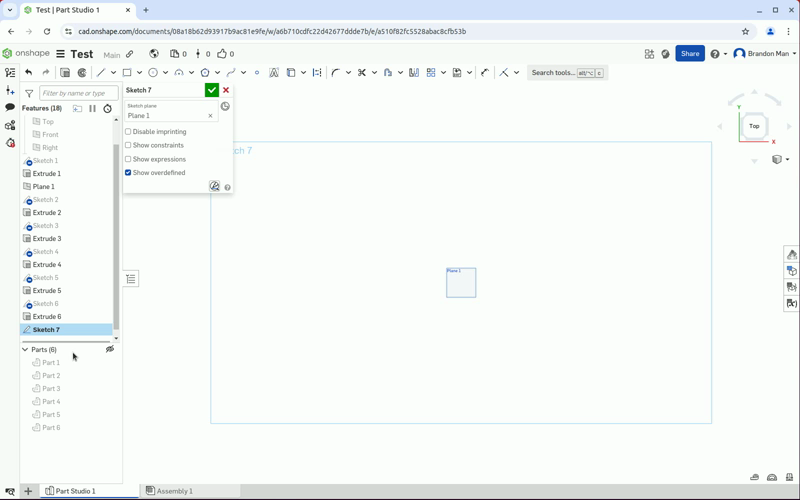
key(c)
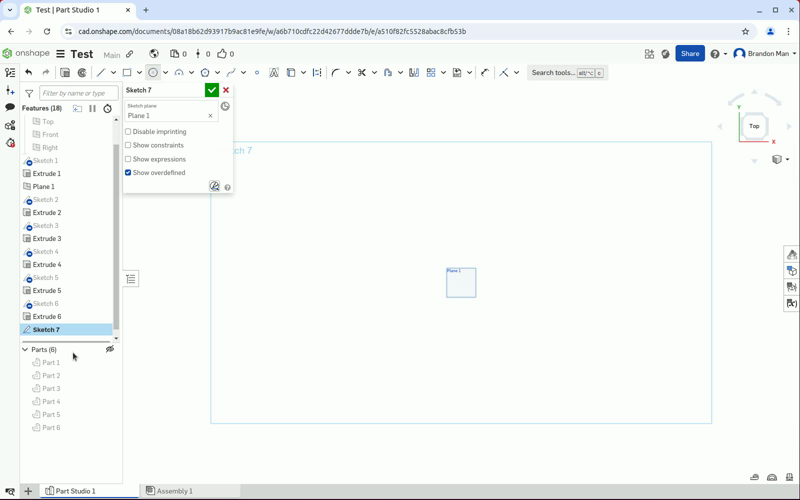
key_down(shift)
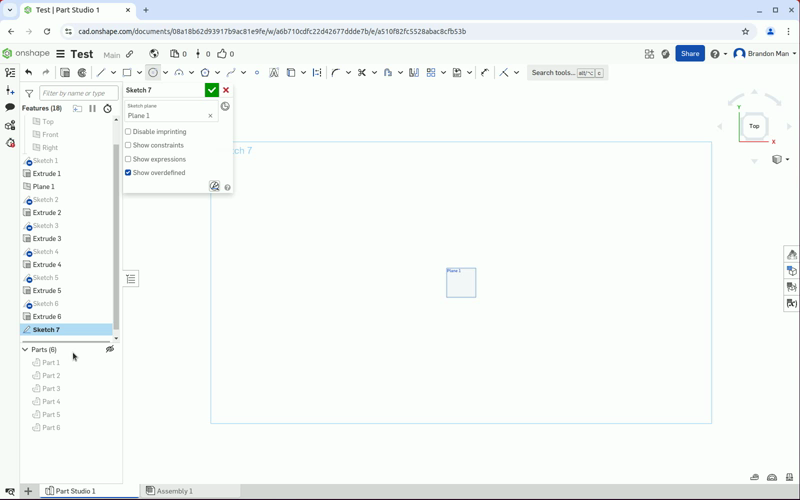
mouse_move(530, 243)
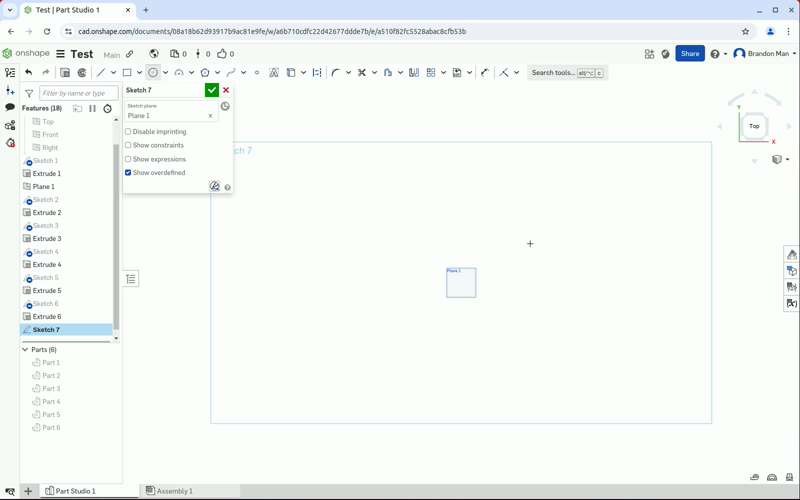
click(530, 243)
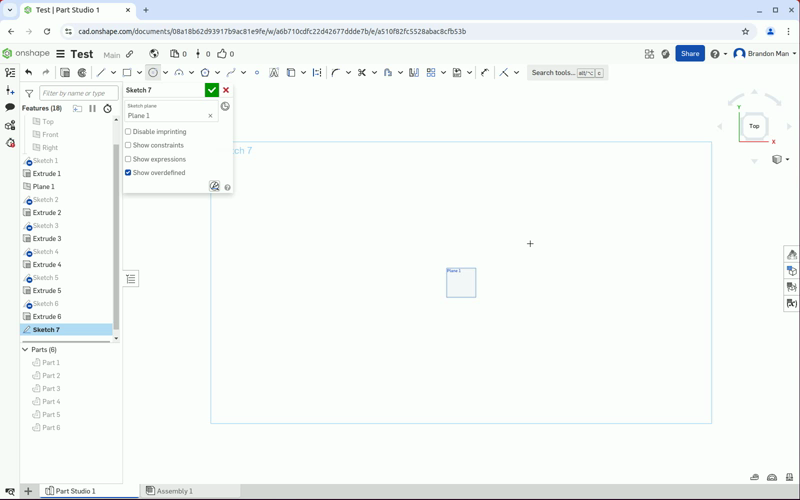
key_up(shift)
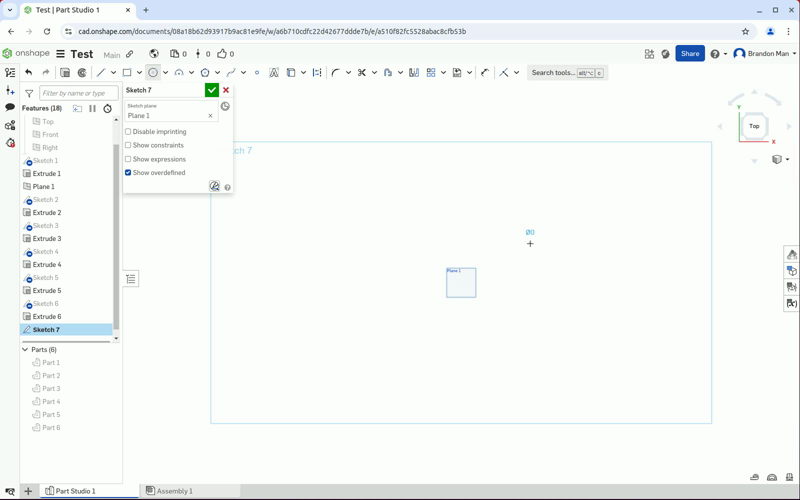
mouse_move(541, 243)
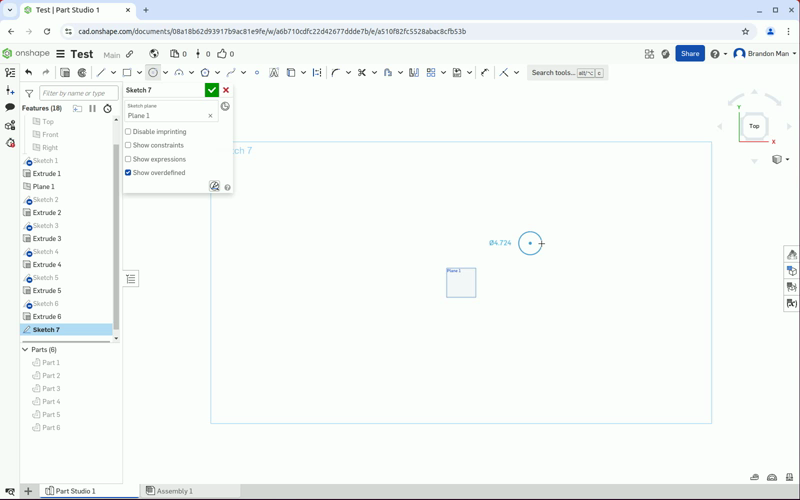
click(541, 243)
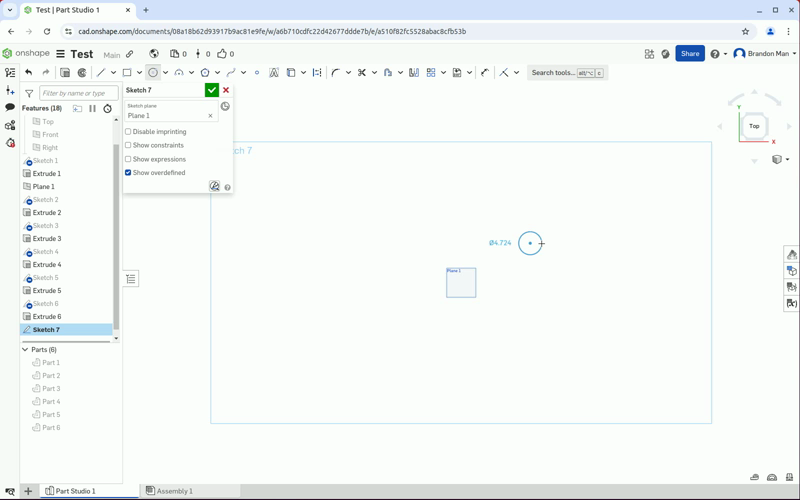
key(esc)
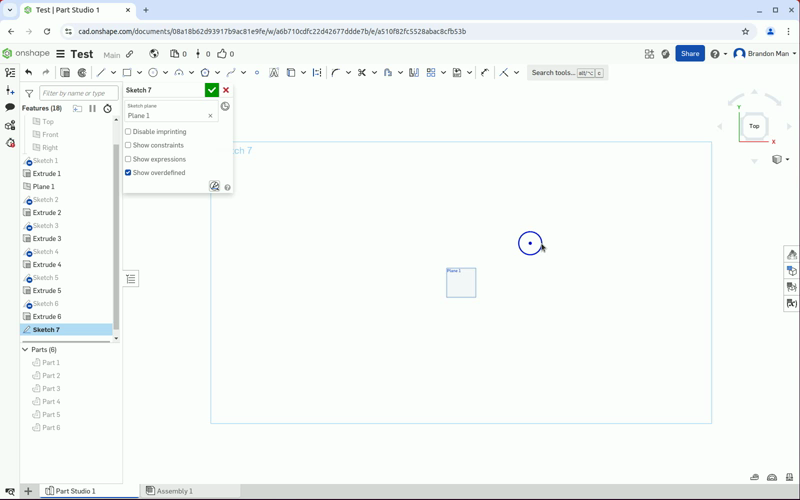
mouse_move(533, 242)
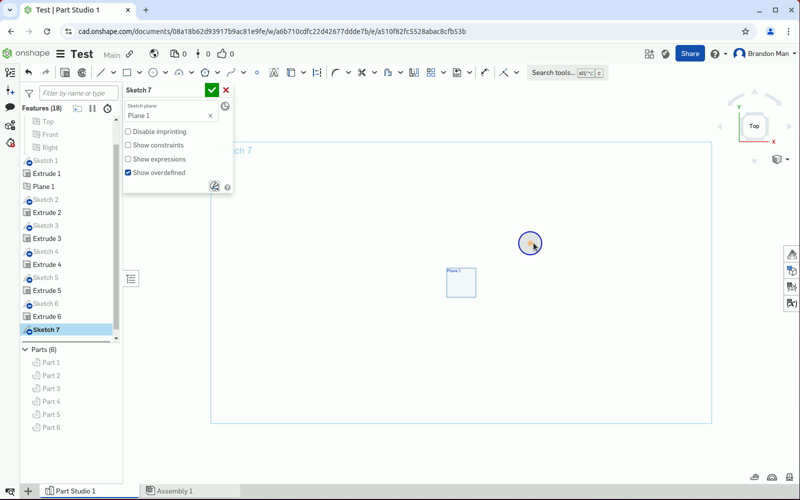
scroll(6)
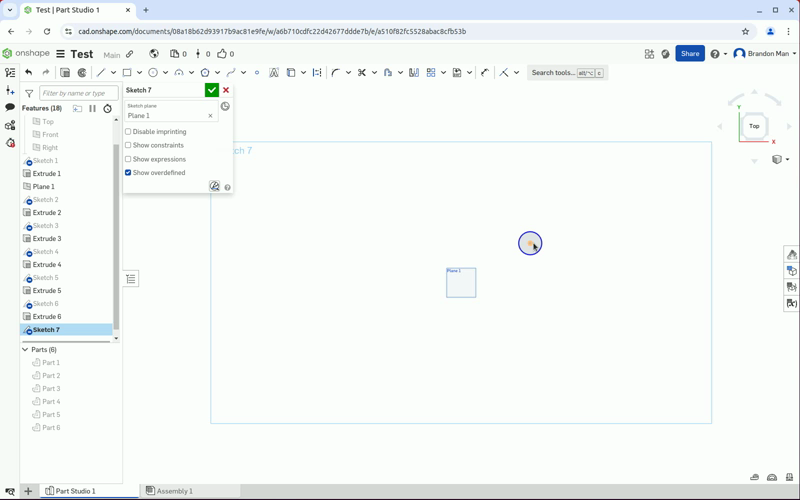
scroll(6)
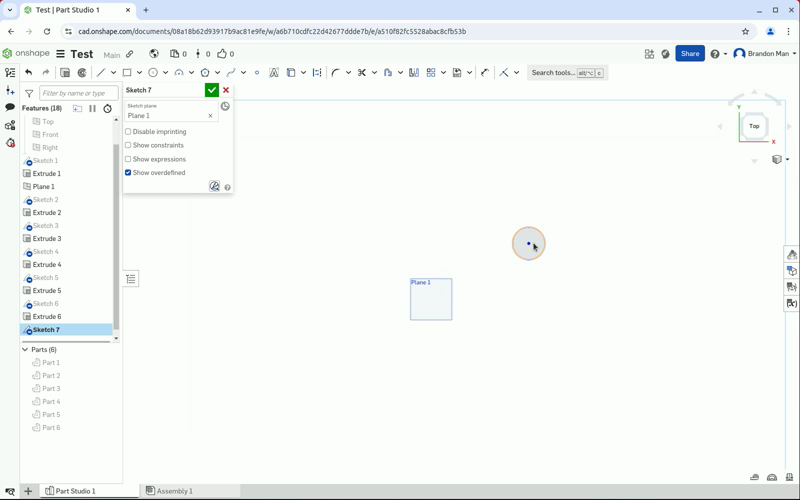
scroll(6)
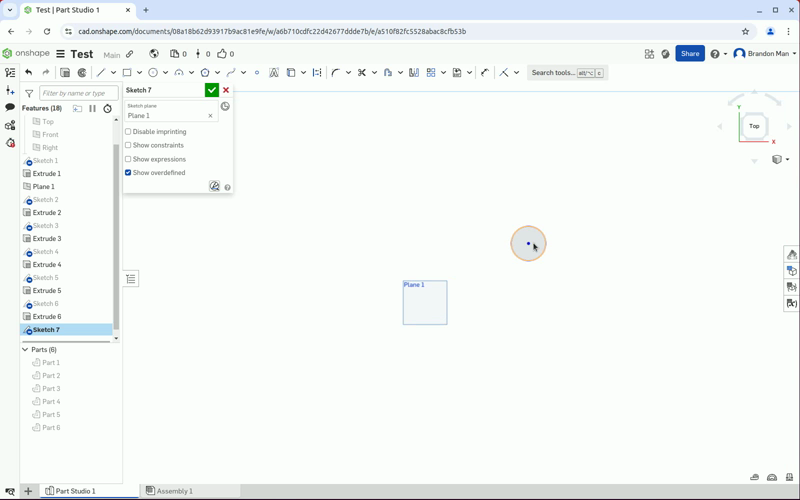
scroll(6)
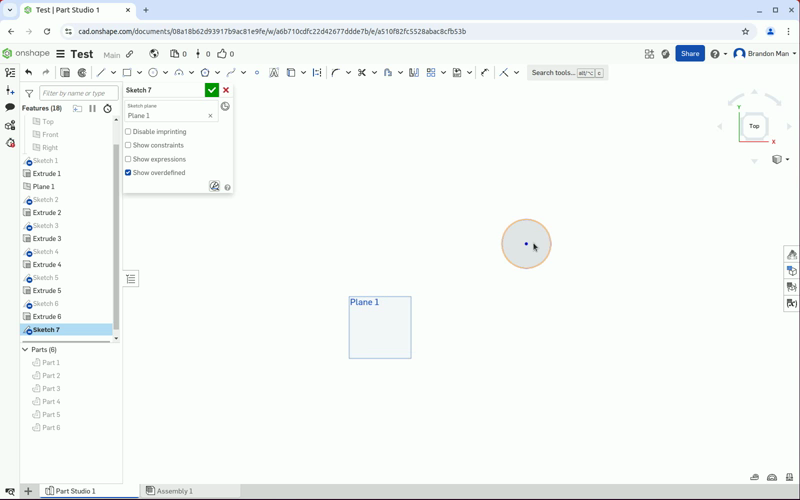
scroll(6)
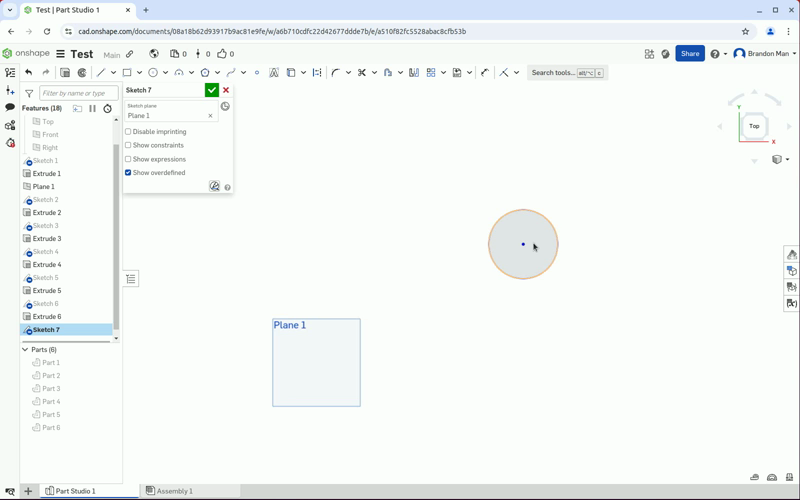
scroll(6)
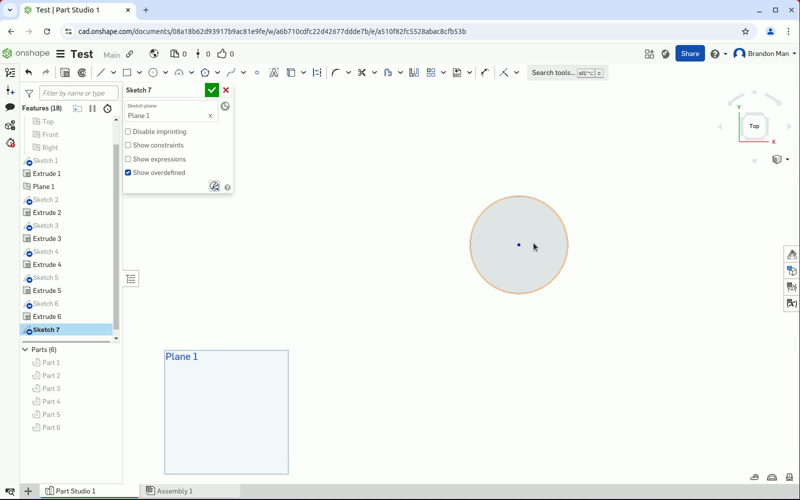
scroll(6)
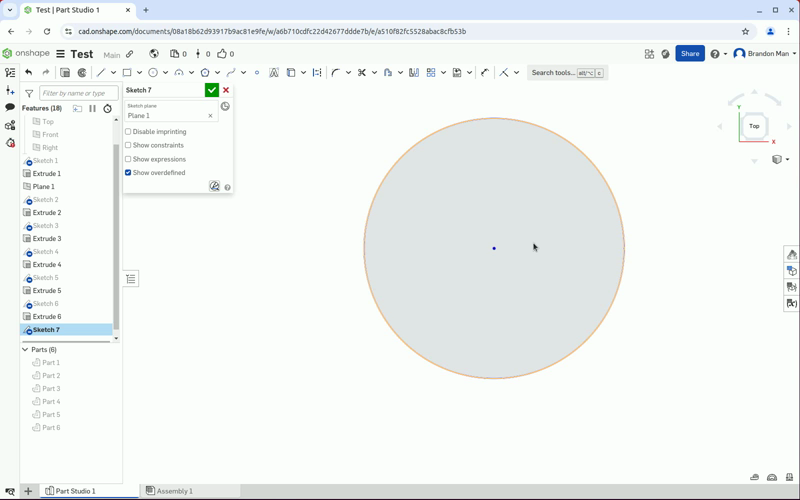
click(533, 242)
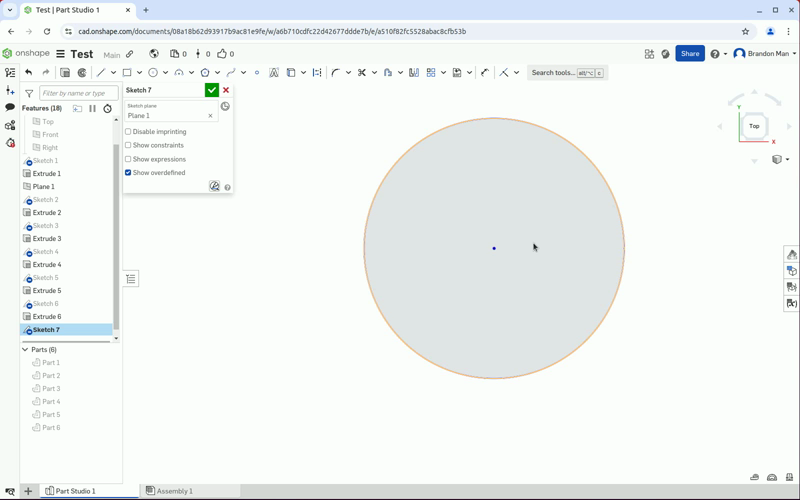
scroll(-6)
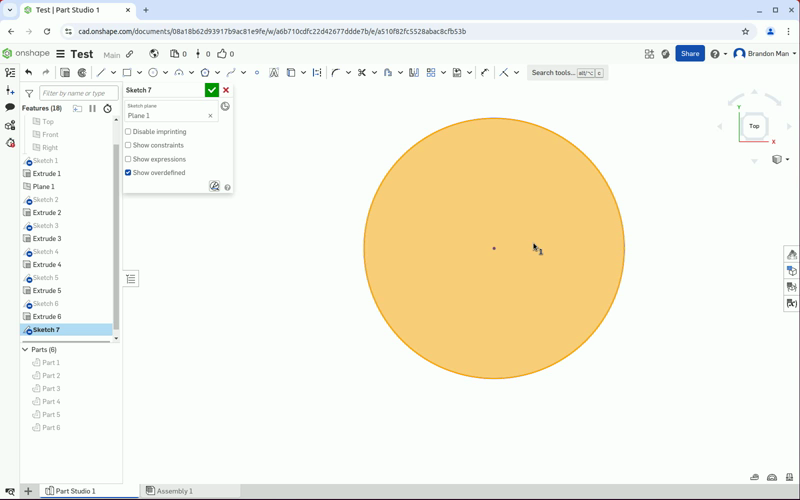
scroll(-6)
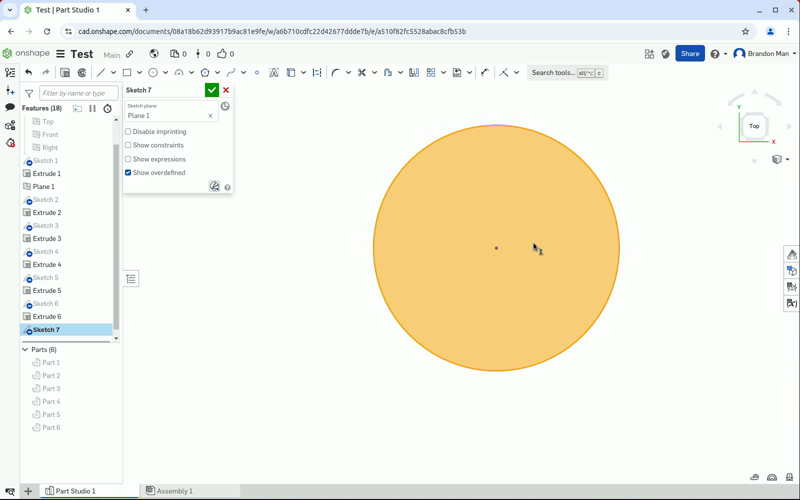
scroll(-6)
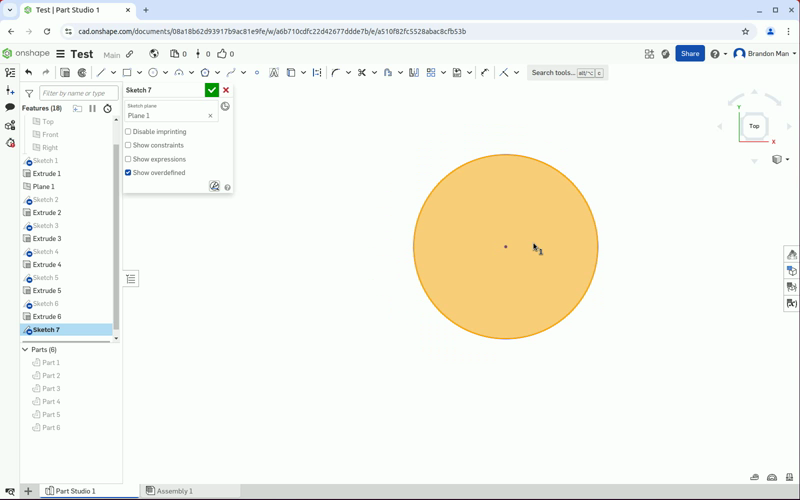
scroll(-6)
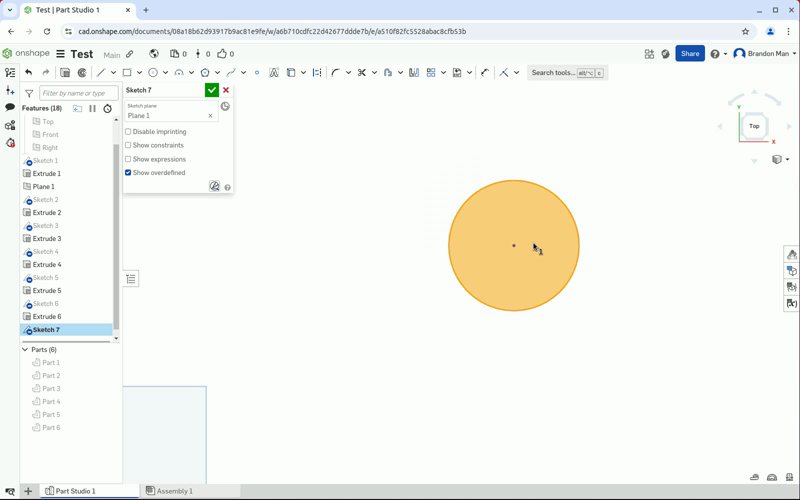
scroll(-6)
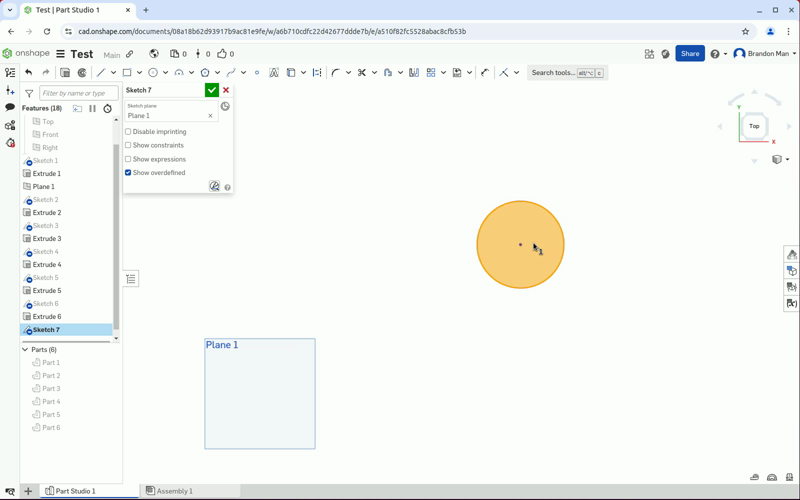
scroll(-6)
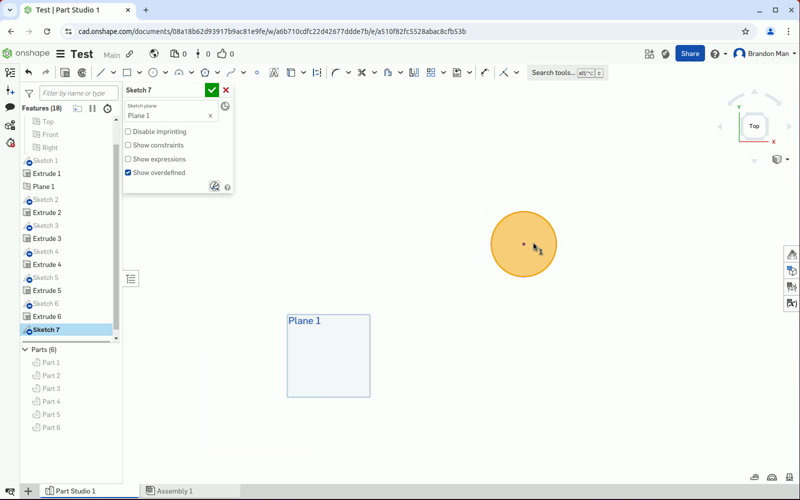
scroll(-6)
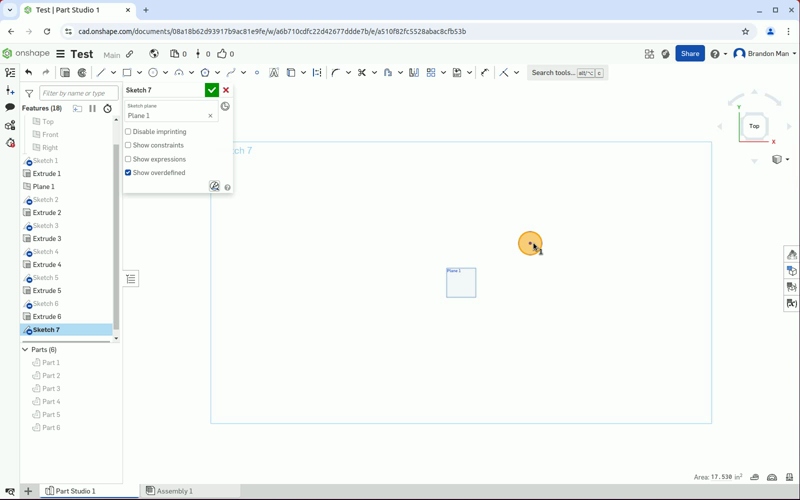
mouse_move(73, 352)
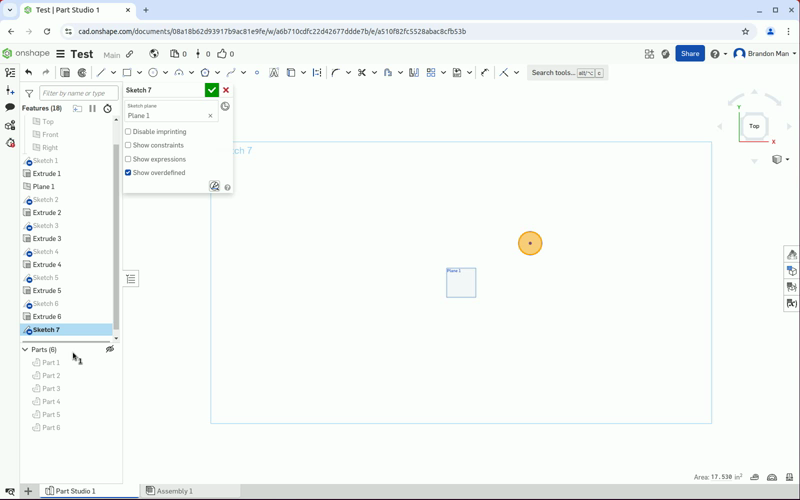
key(shift+y)
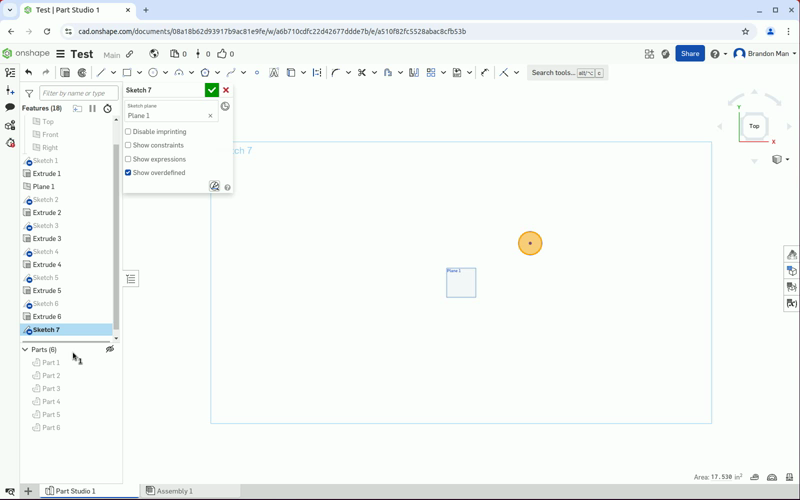
key(shift+e)
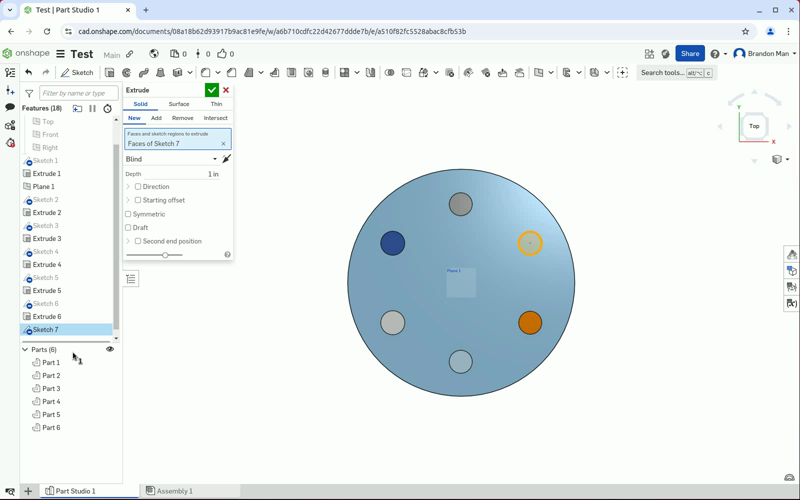
mouse_move(143, 106)
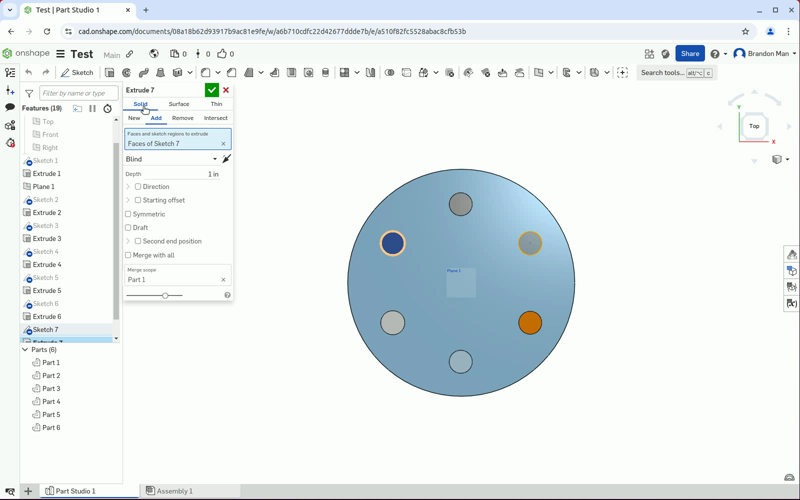
click(143, 106)
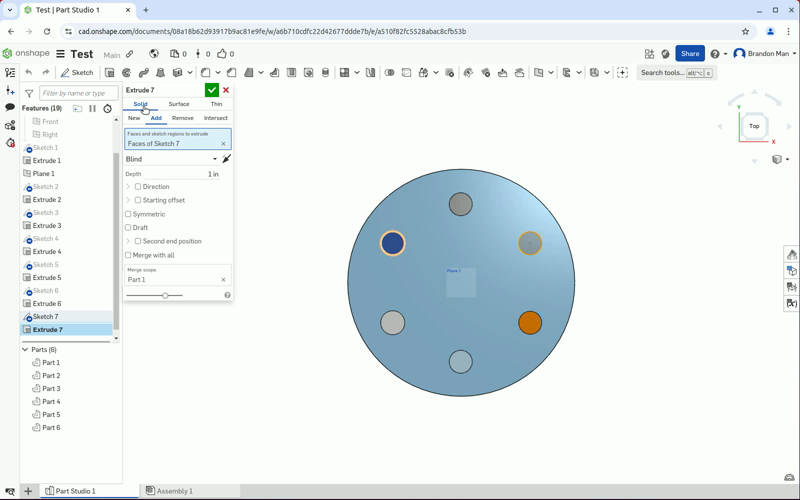
mouse_move(137, 120)
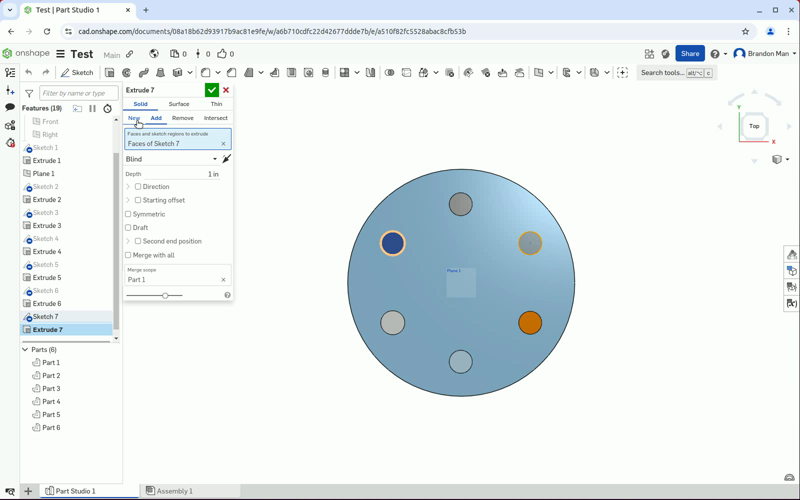
click(137, 120)
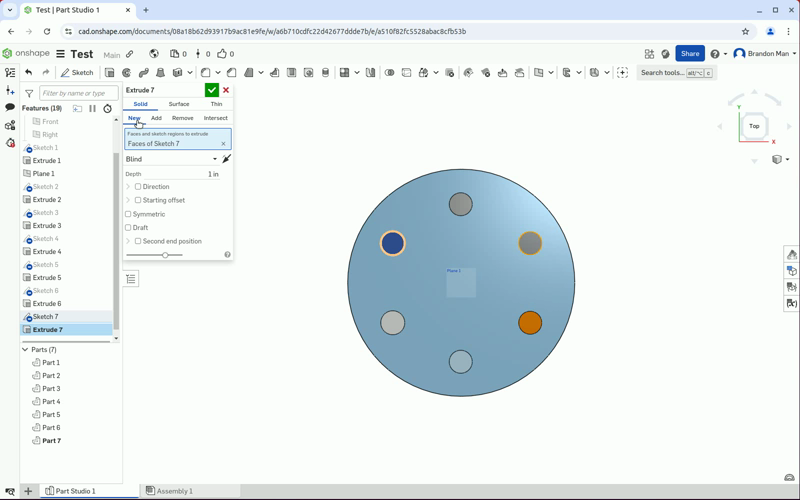
key(tab, 4)
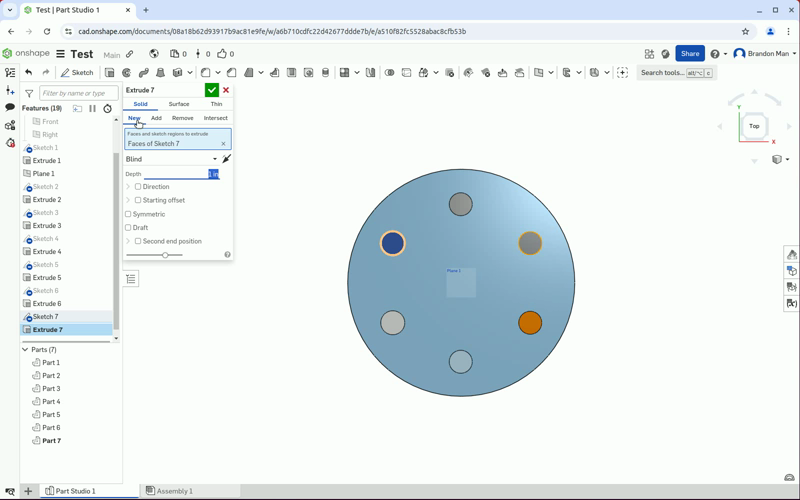
text(11.554)
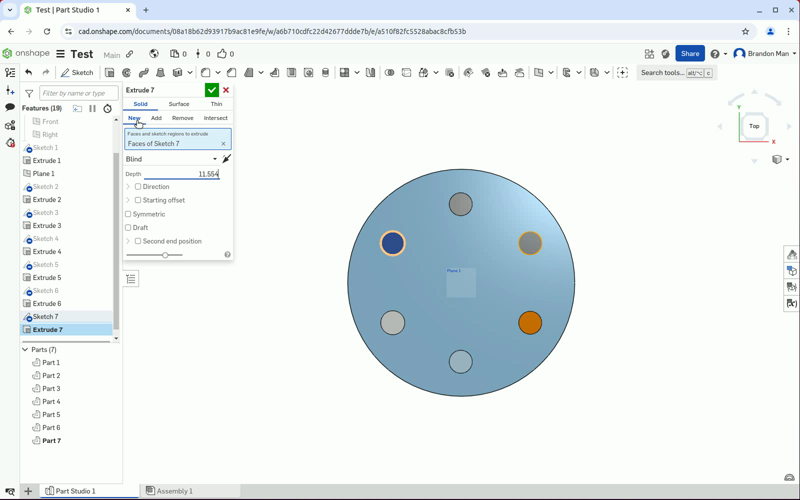
key(enter)
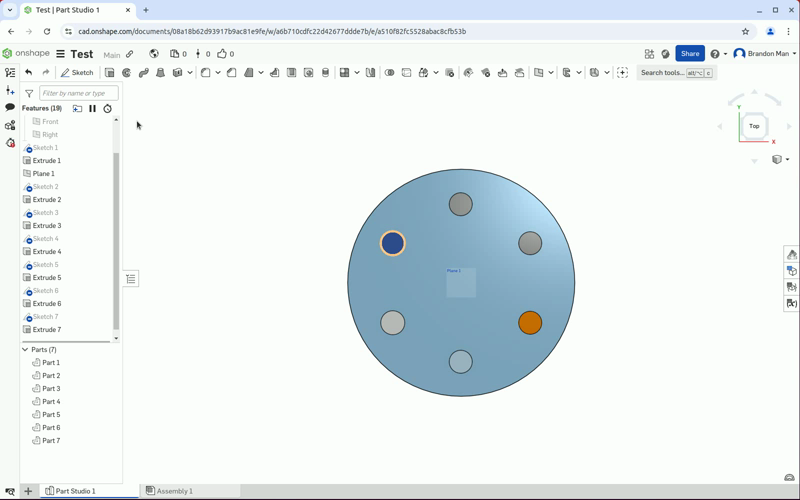
key(shift+h)
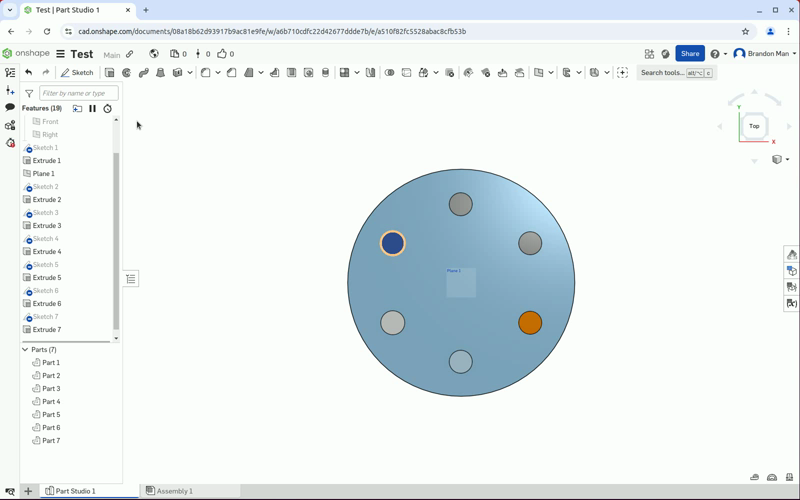
key(shift+h)
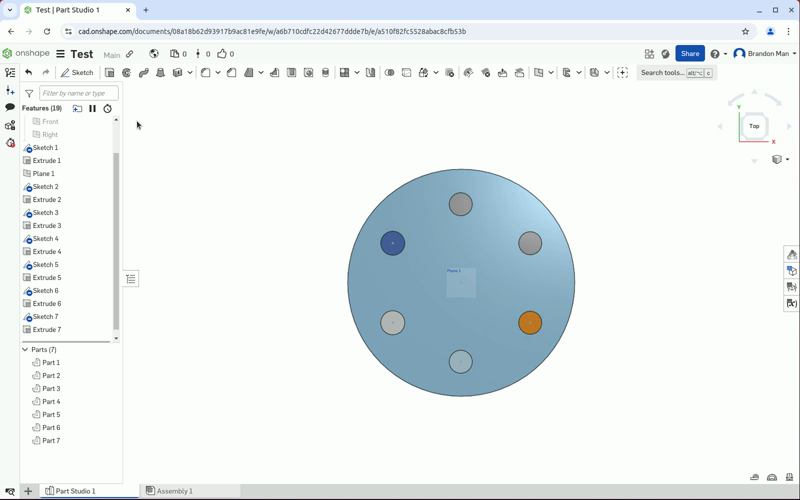
key(shift+7)
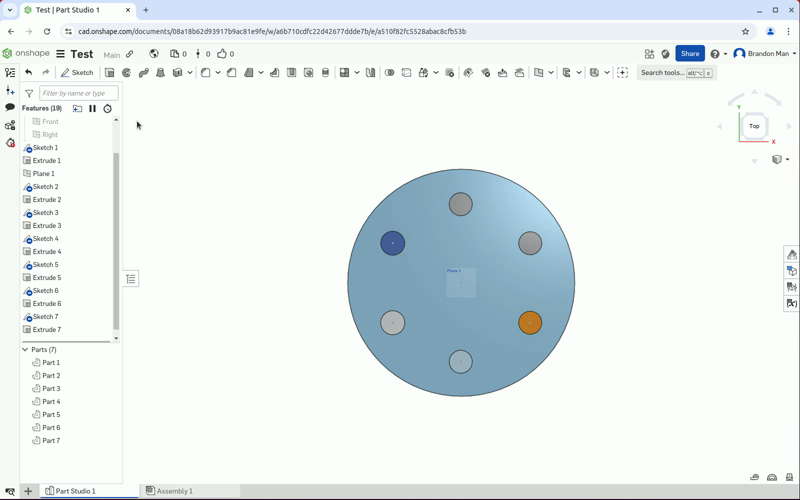
key(up, 3)
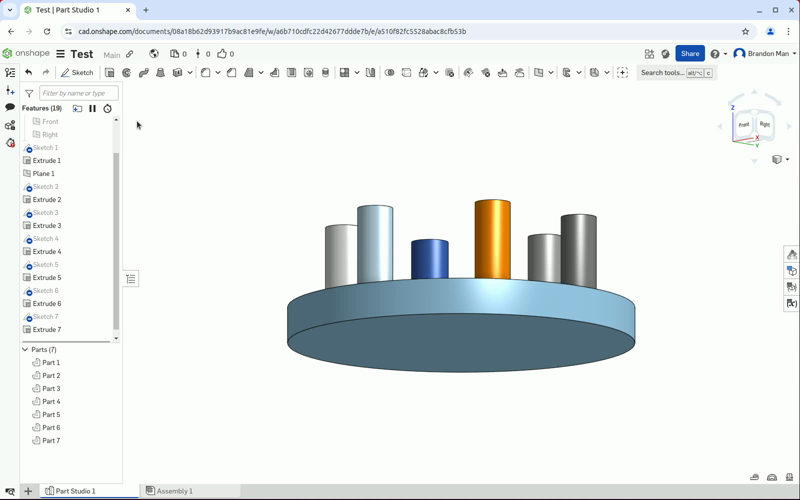
key(left, 3)
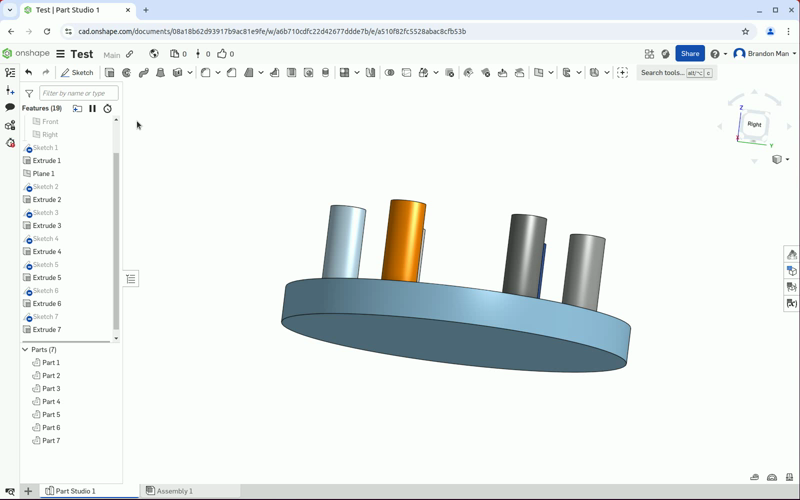
key(right, 3)
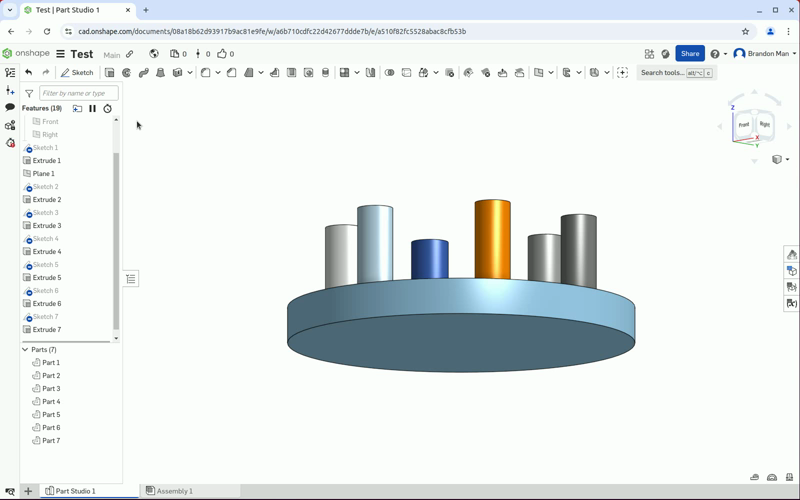
key(down, 3)
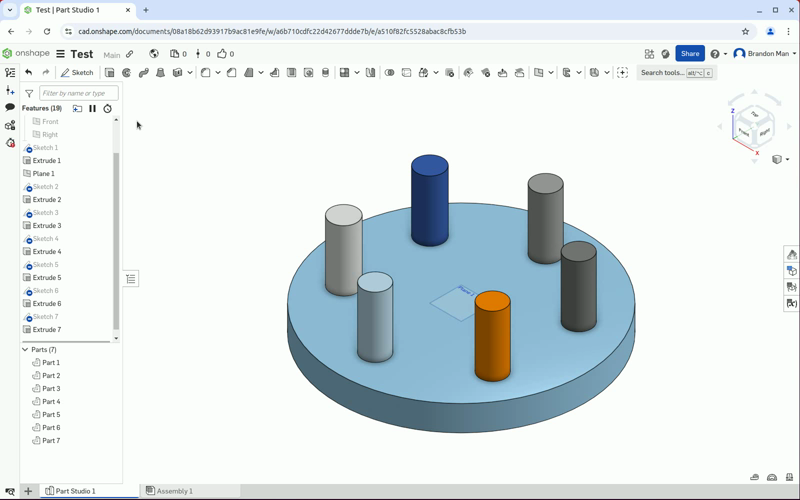
mouse_move(69, 150)
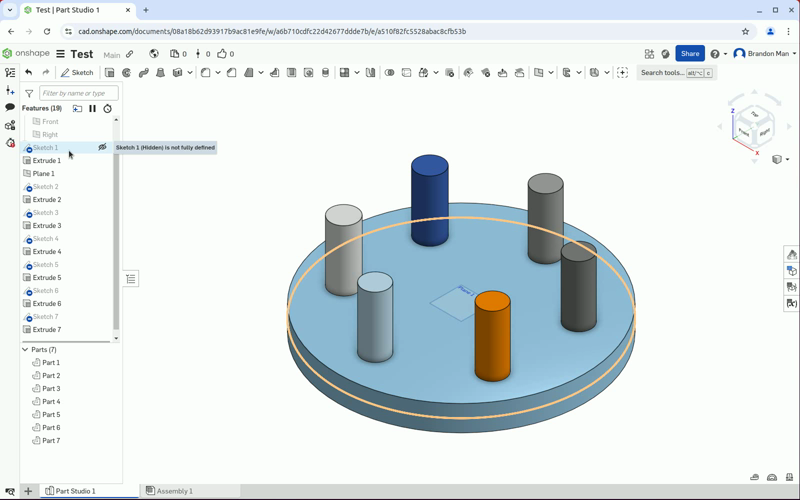
click(69, 150)